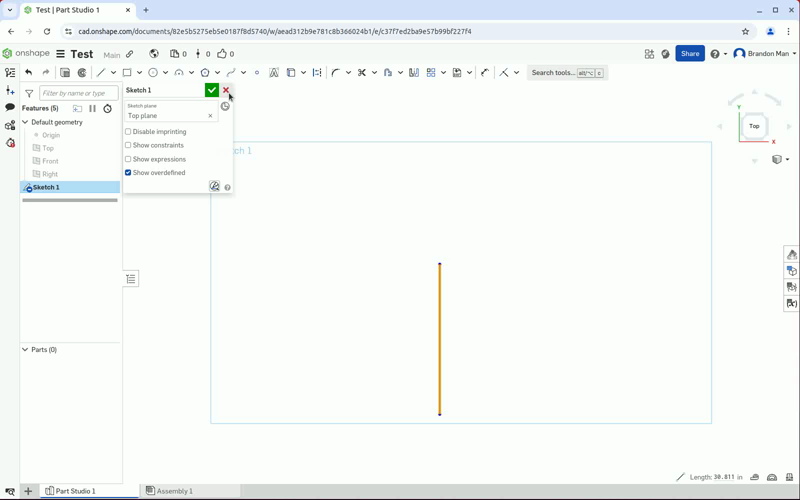
key(shift+h)
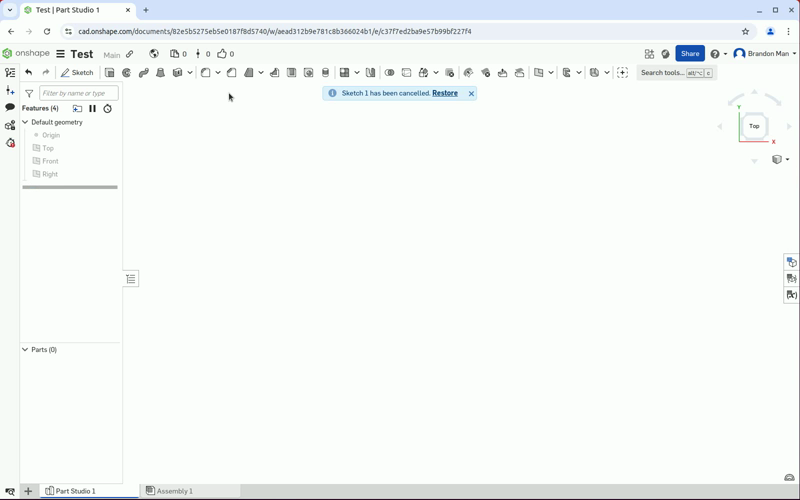
mouse_move(73, 352)
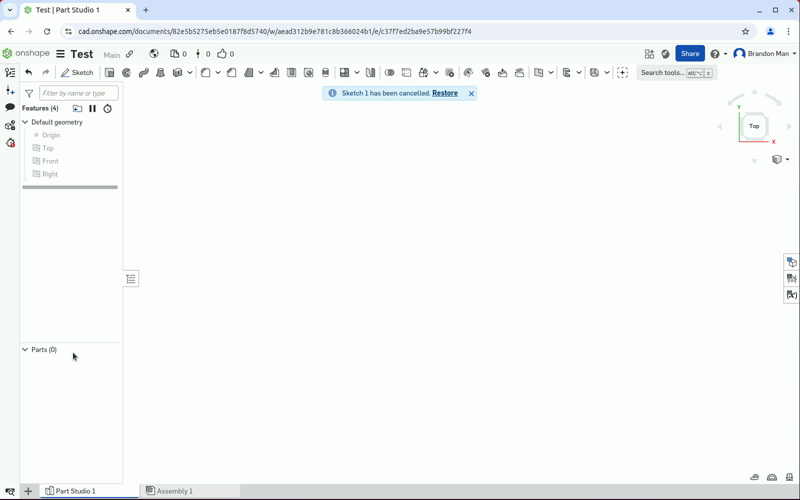
key(y)
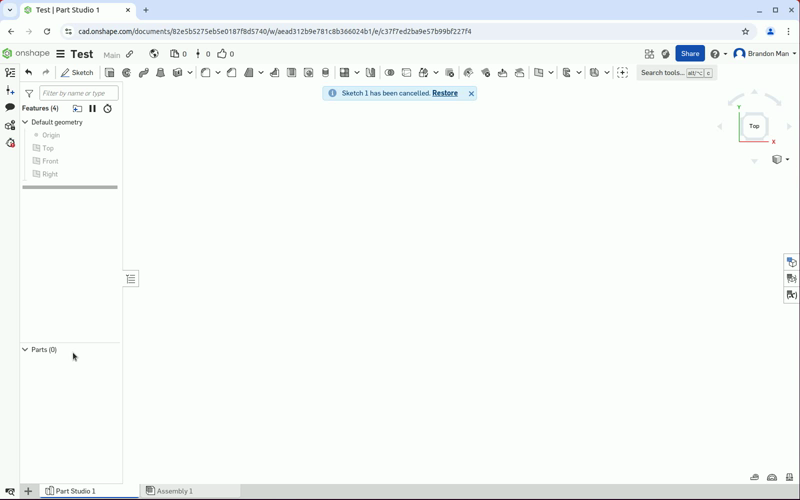
key(shift+p)
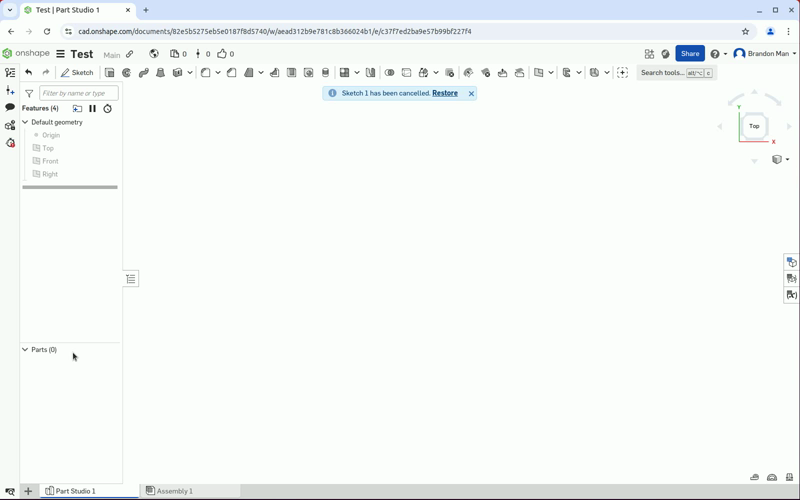
key(space)
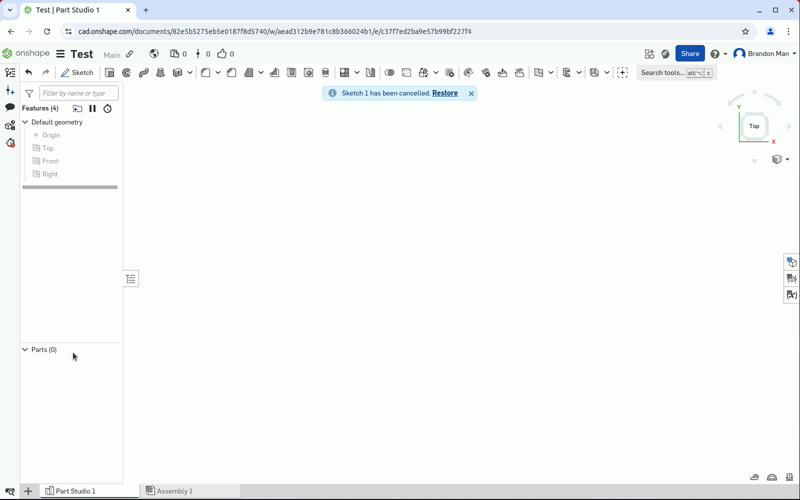
key_down(shift)
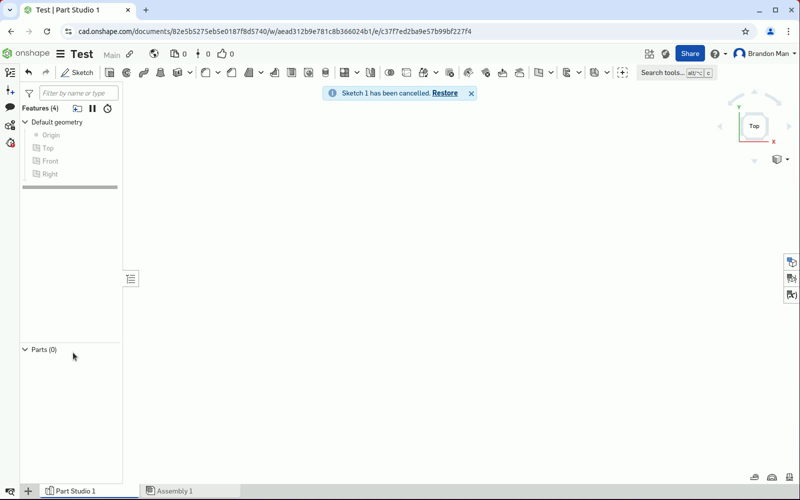
key(up)
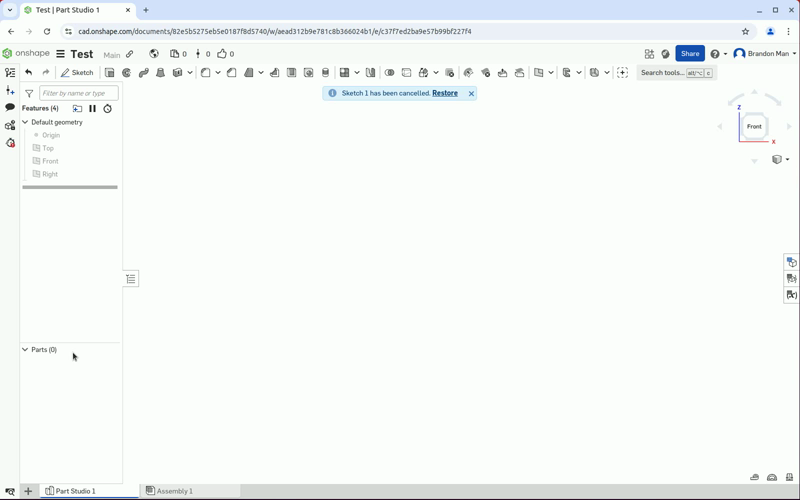
key_up(shift)
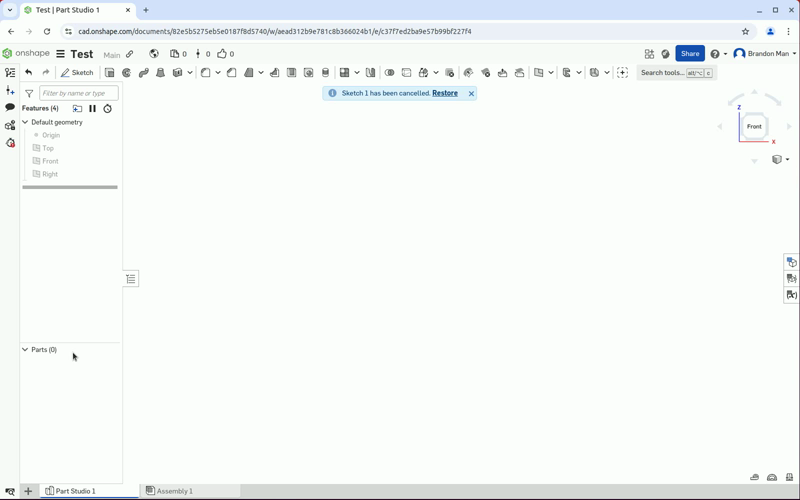
mouse_move(73, 352)
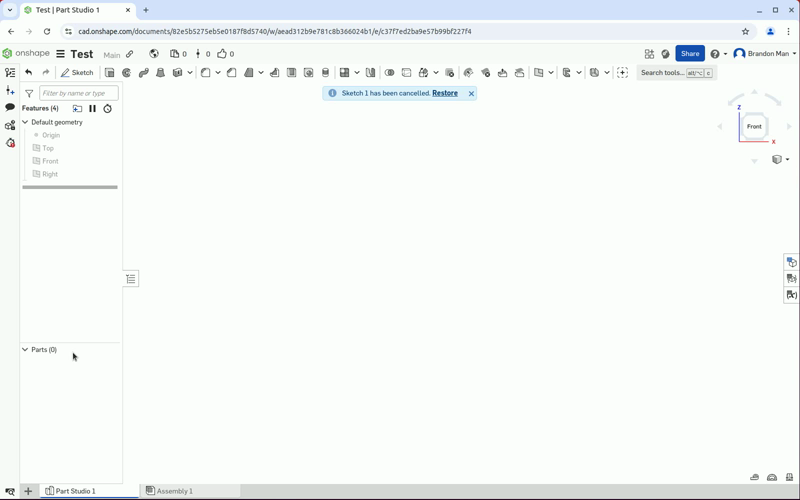
key(shift+y)
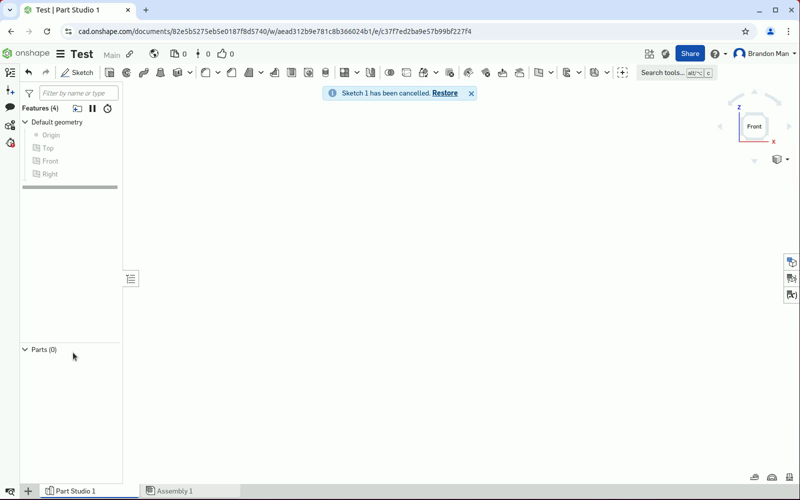
key(shift+s)
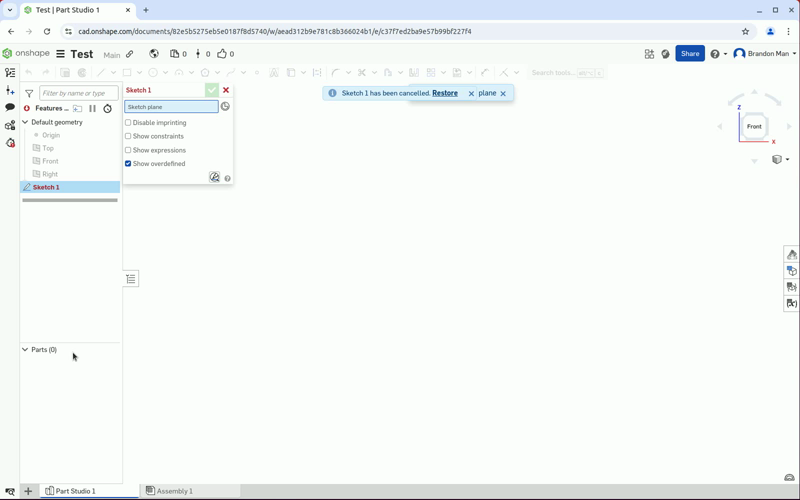
mouse_move(73, 163)
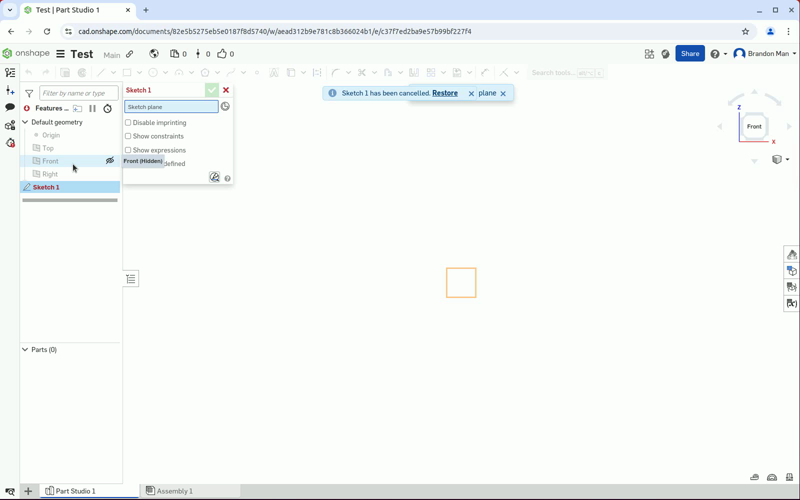
click(73, 163)
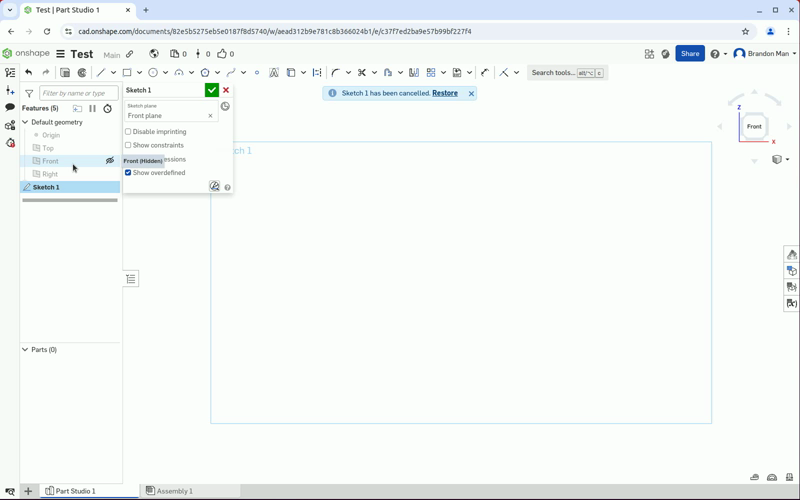
mouse_move(73, 352)
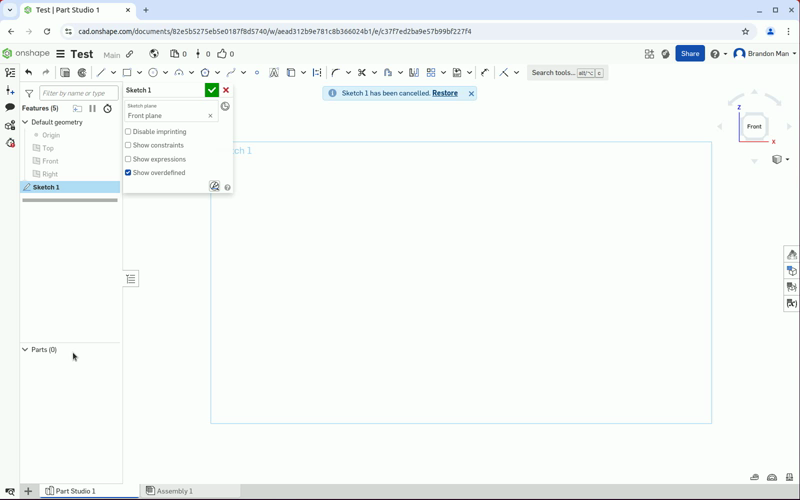
key(y)
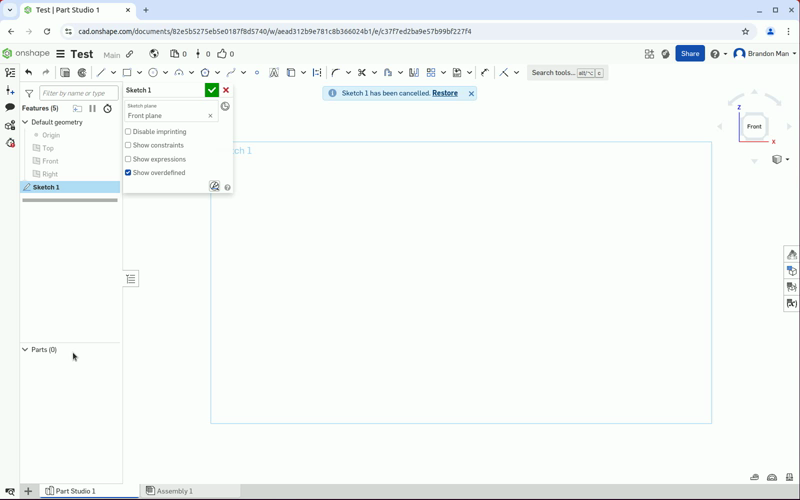
key(l)
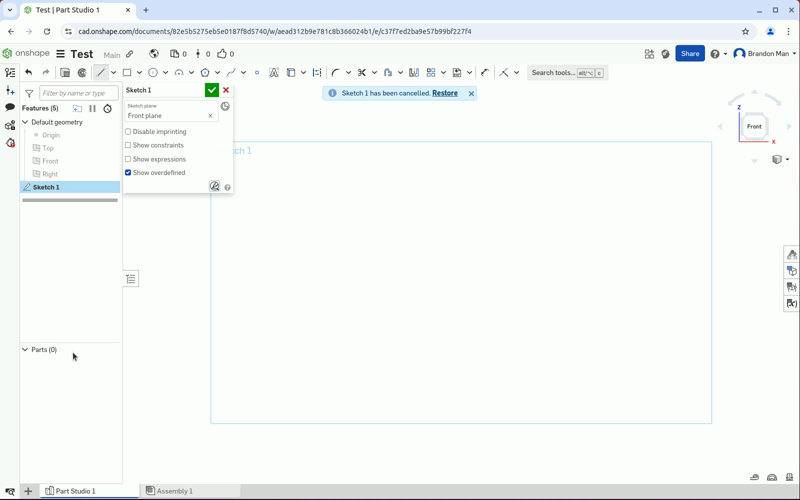
key_down(shift)
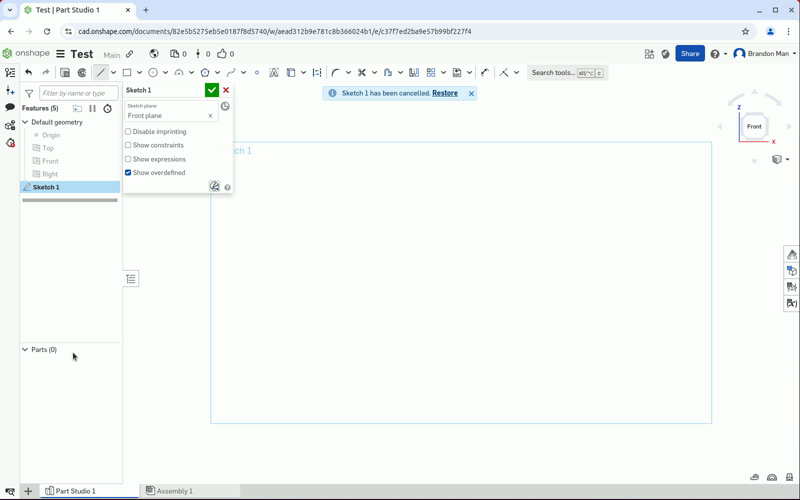
mouse_move(363, 389)
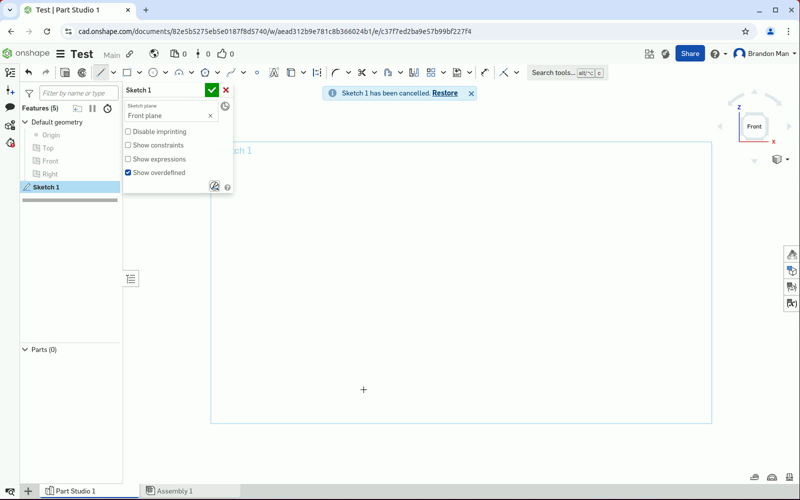
click(363, 389)
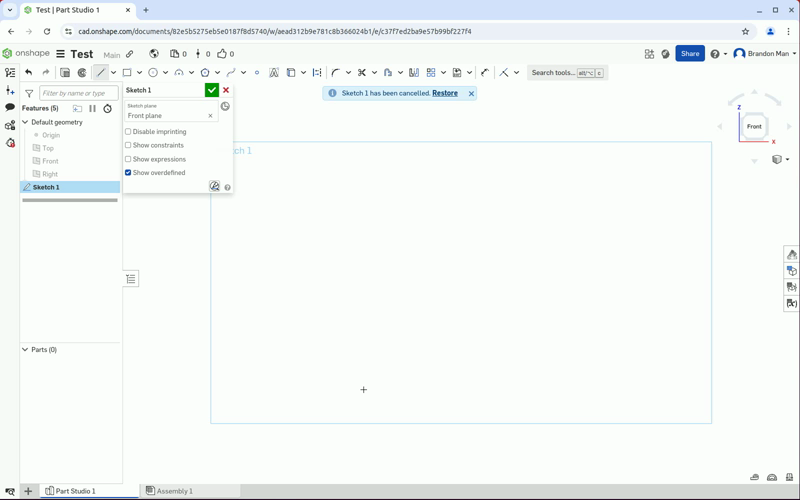
key_up(shift)
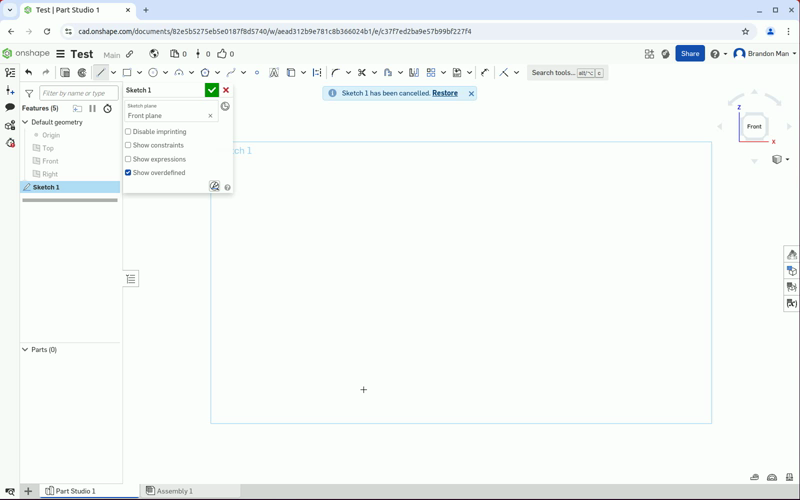
key_down(shift)
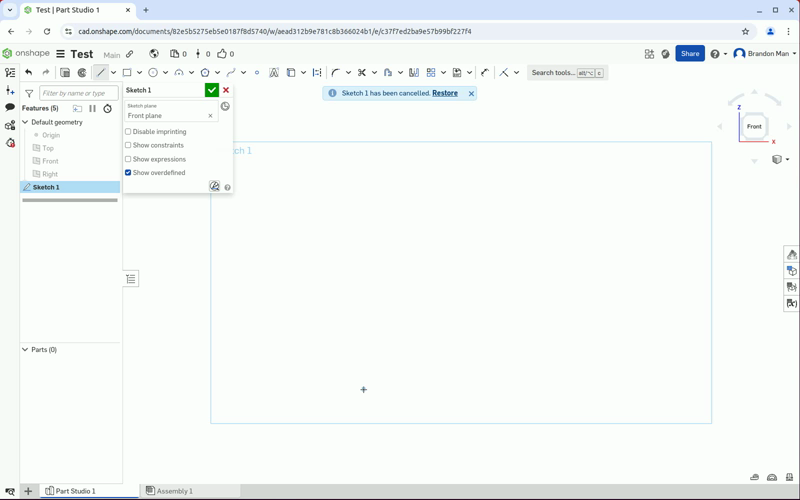
mouse_move(537, 389)
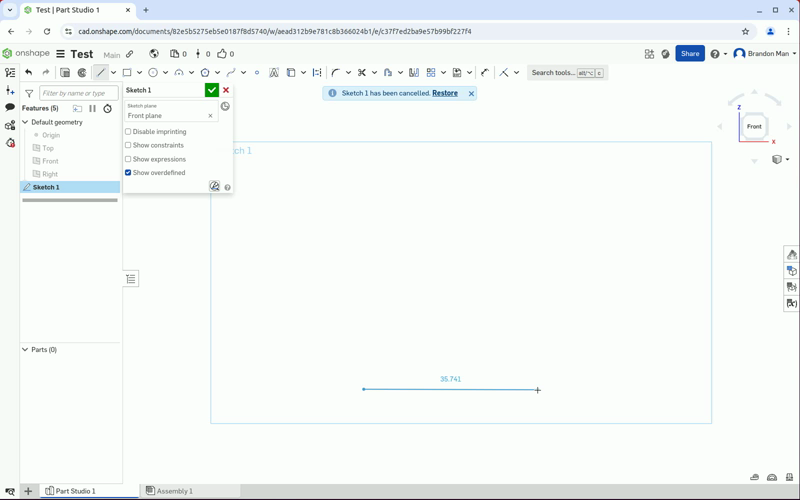
click(537, 389)
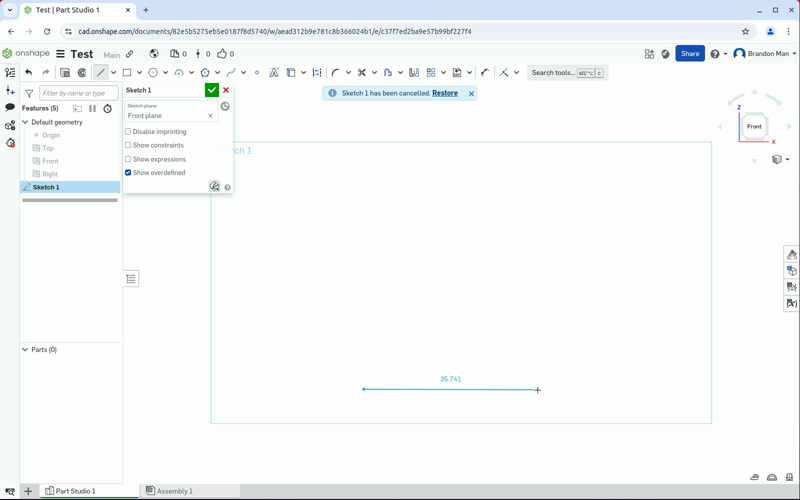
key_up(shift)
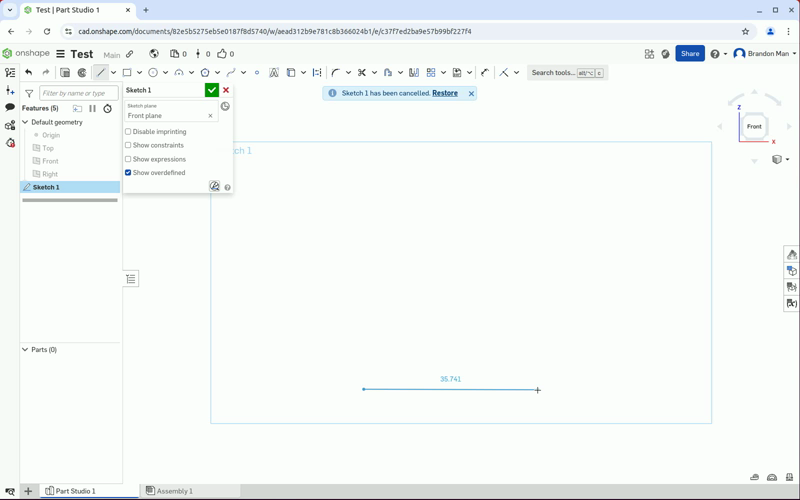
key_down(shift)
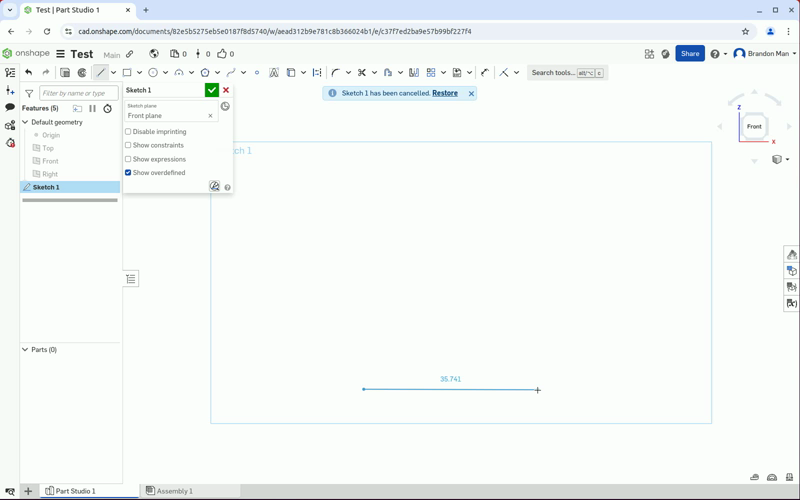
mouse_move(537, 243)
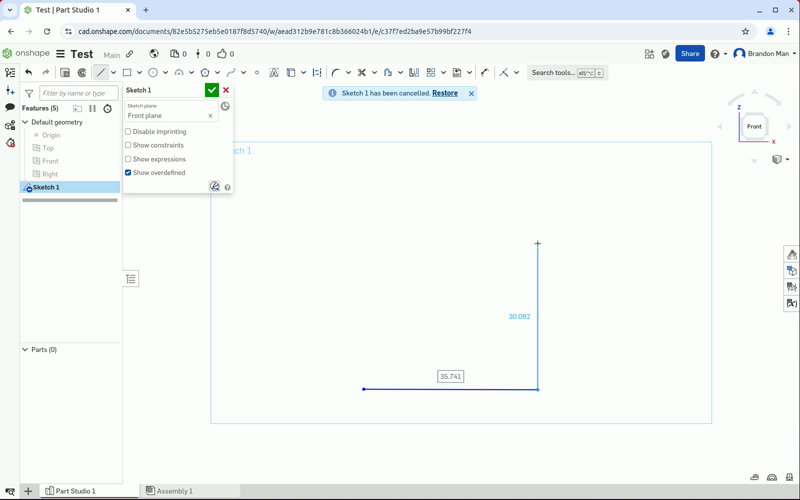
click(537, 243)
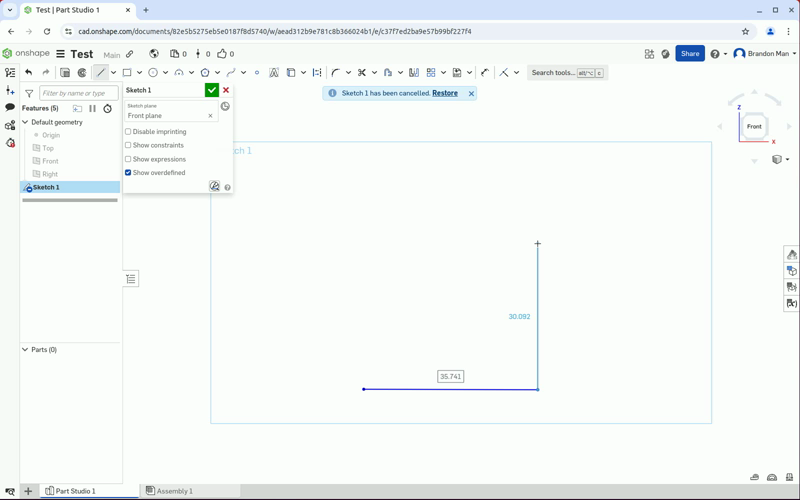
key_up(shift)
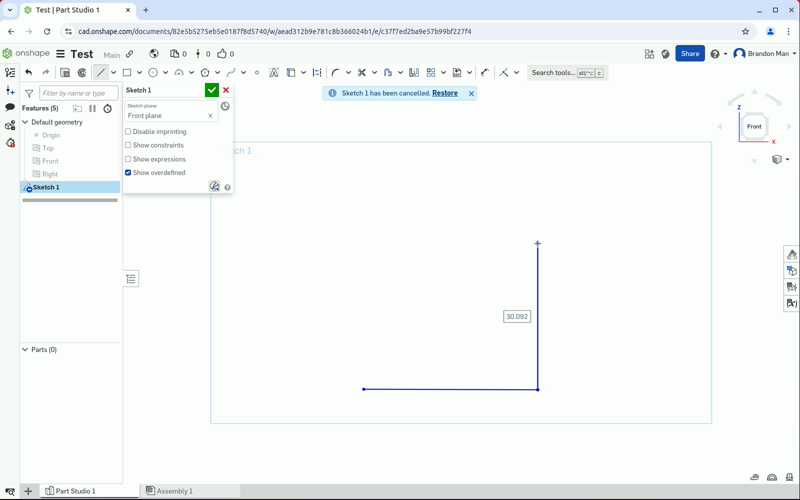
key_down(shift)
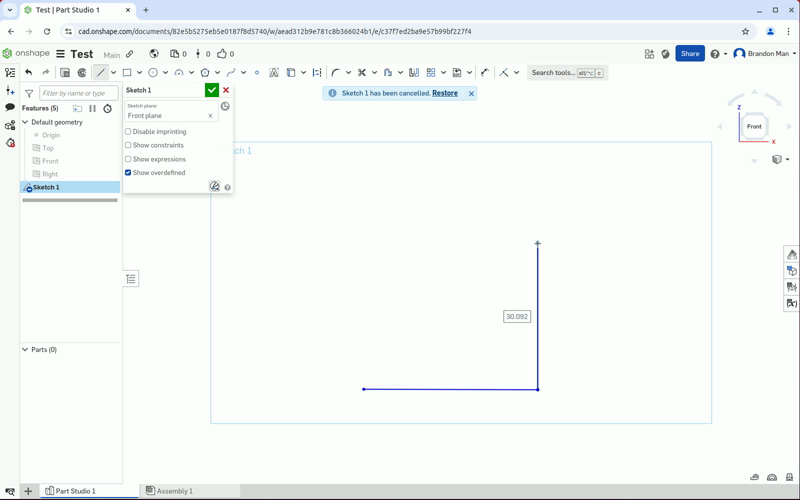
mouse_move(363, 244)
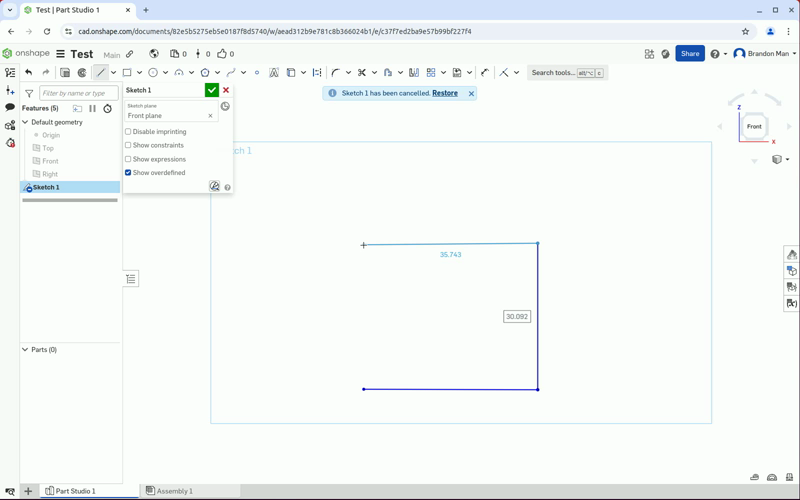
click(363, 244)
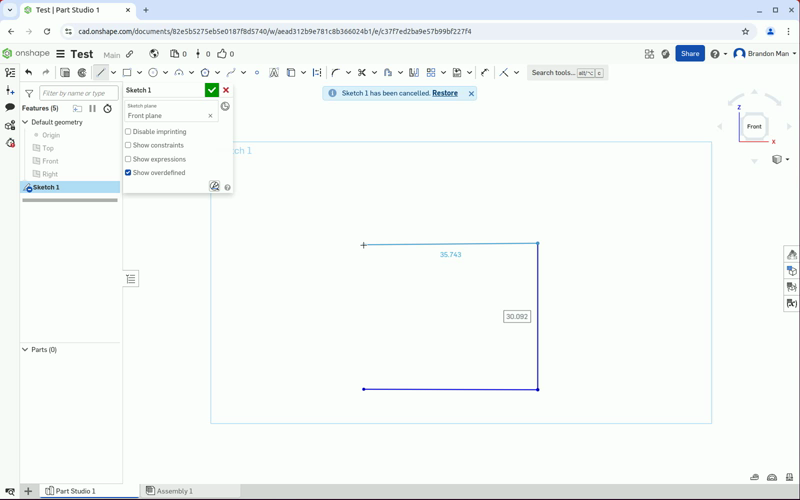
key_up(shift)
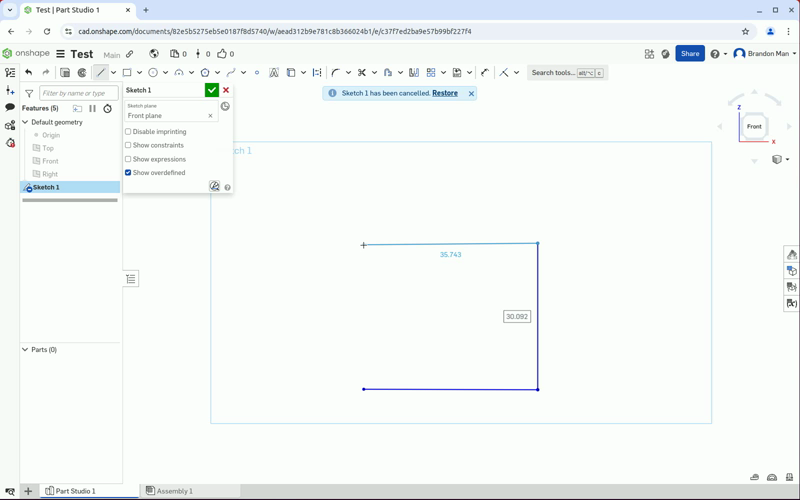
key_down(shift)
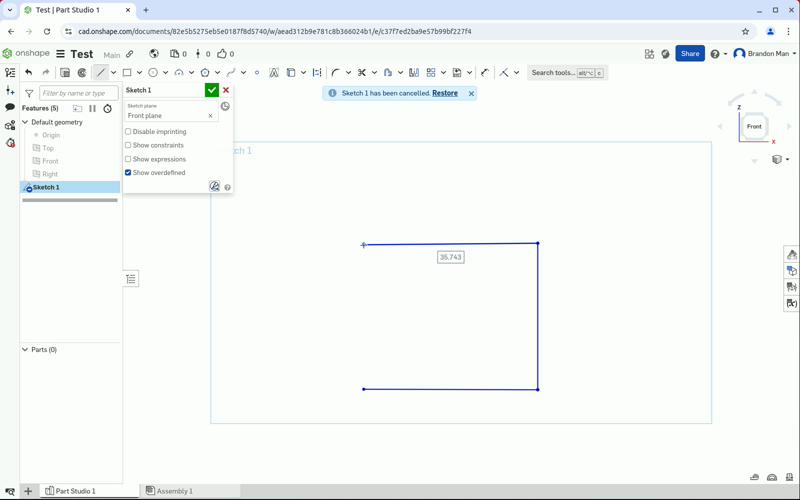
mouse_move(363, 389)
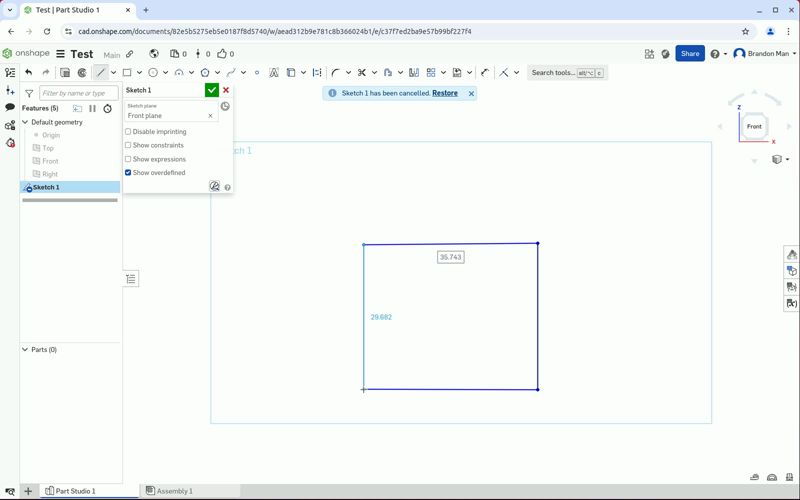
key_up(shift)
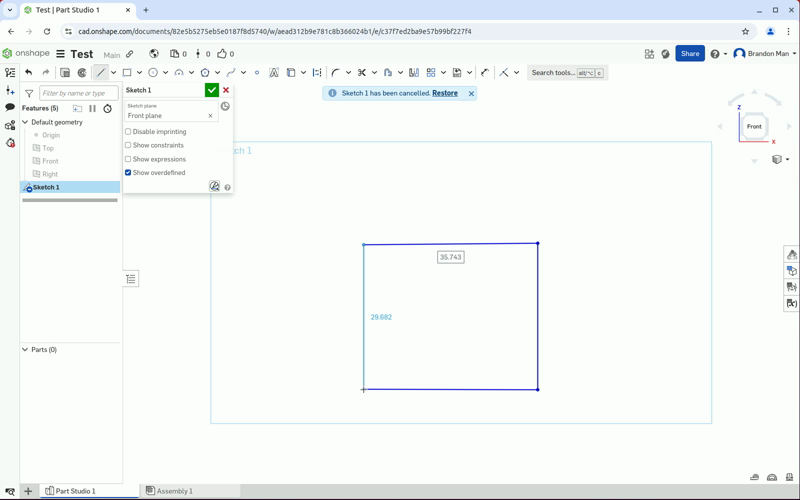
click(363, 389)
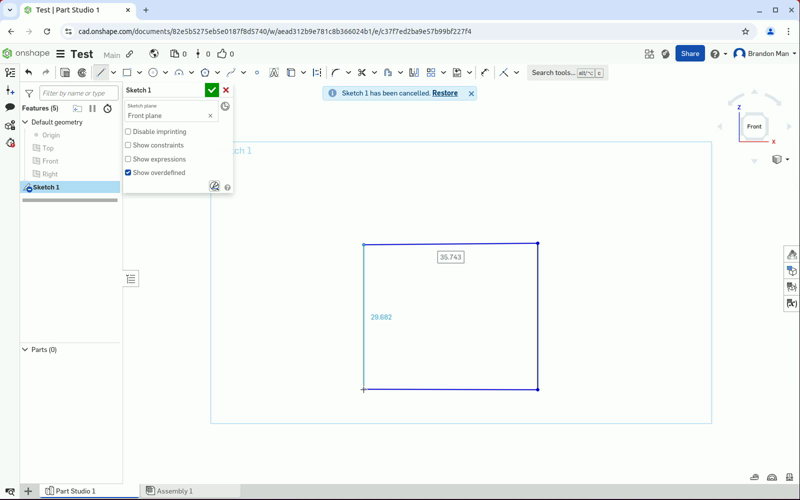
key(esc)
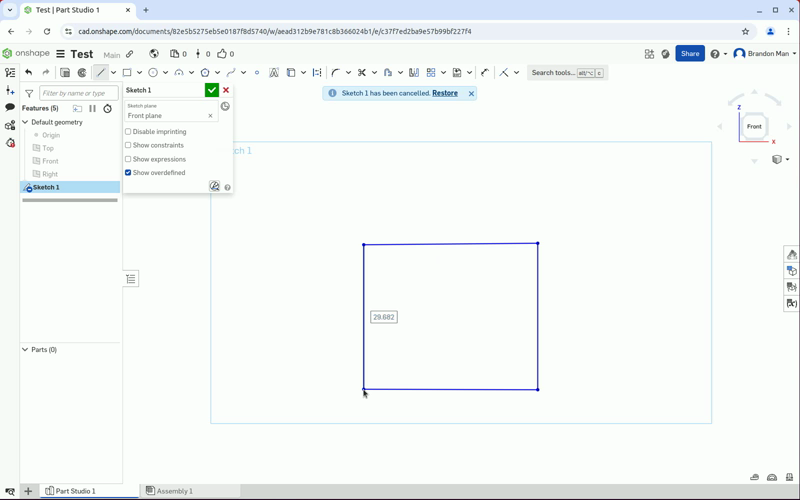
key(l)
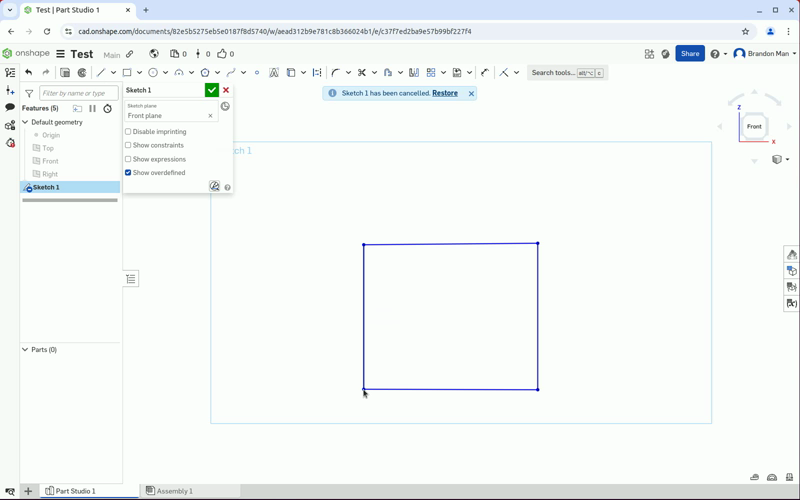
key_down(shift)
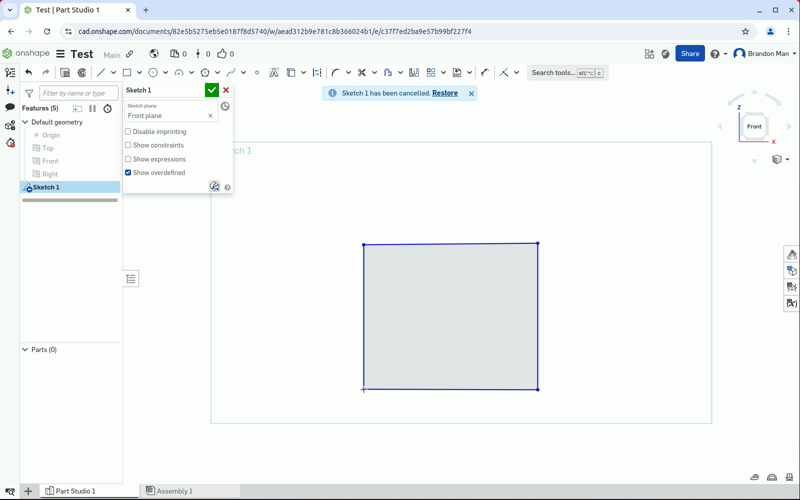
mouse_move(372, 255)
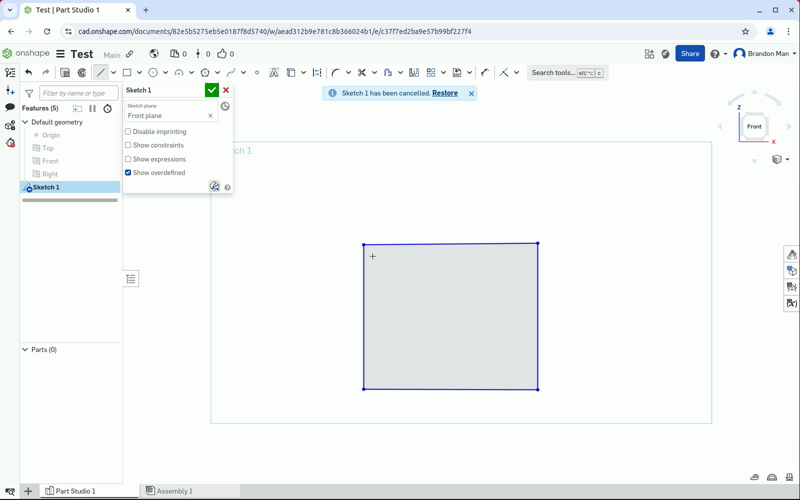
click(372, 255)
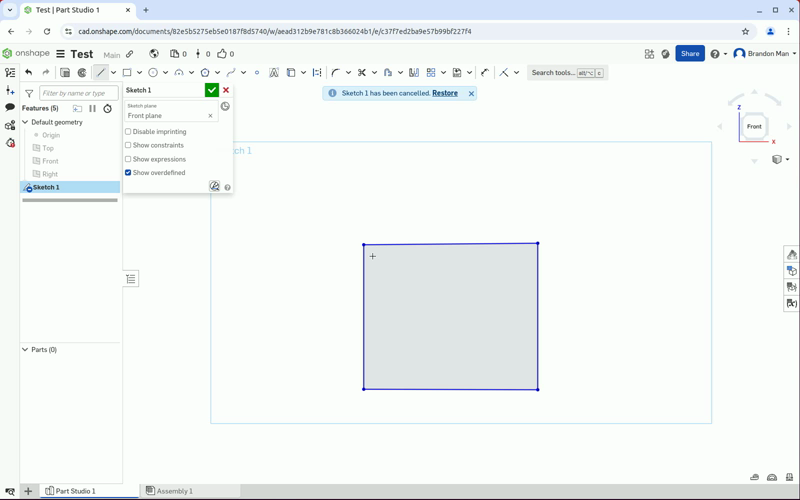
key_up(shift)
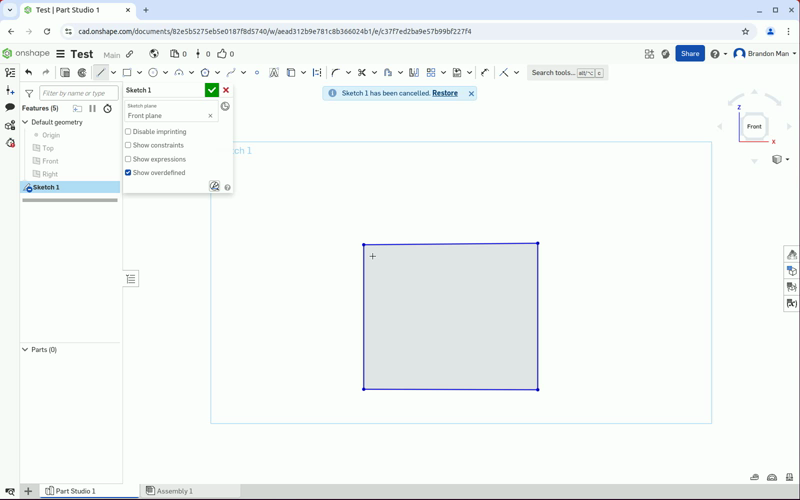
key_down(shift)
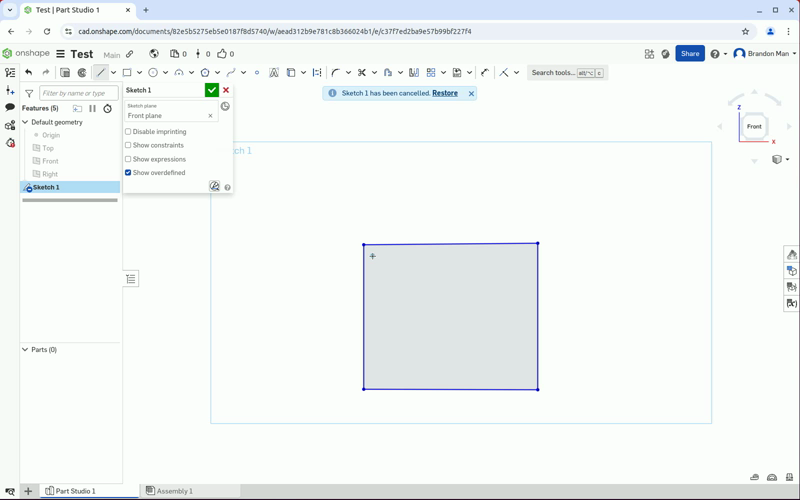
mouse_move(378, 378)
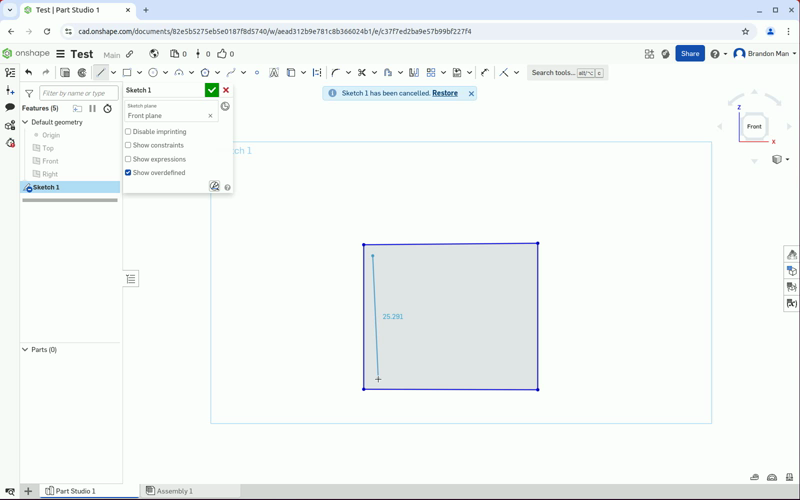
click(378, 378)
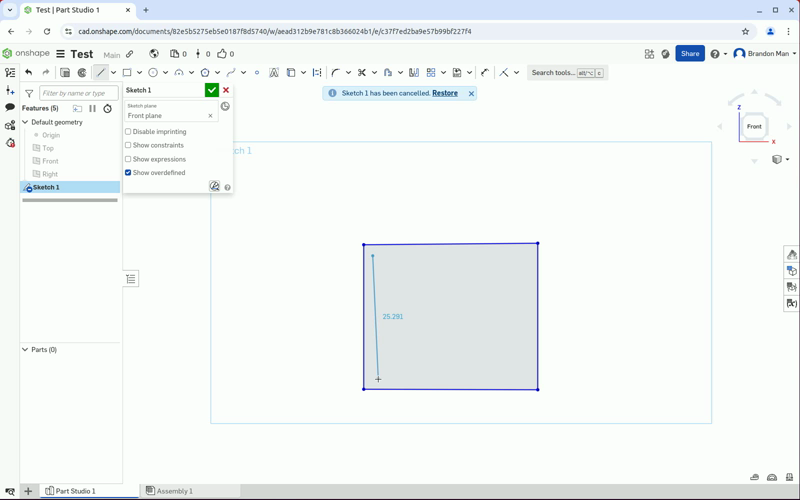
key_up(shift)
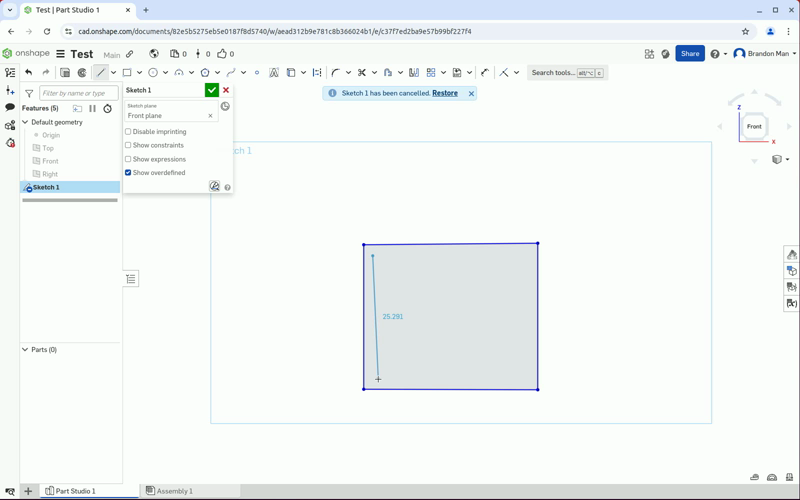
key_down(shift)
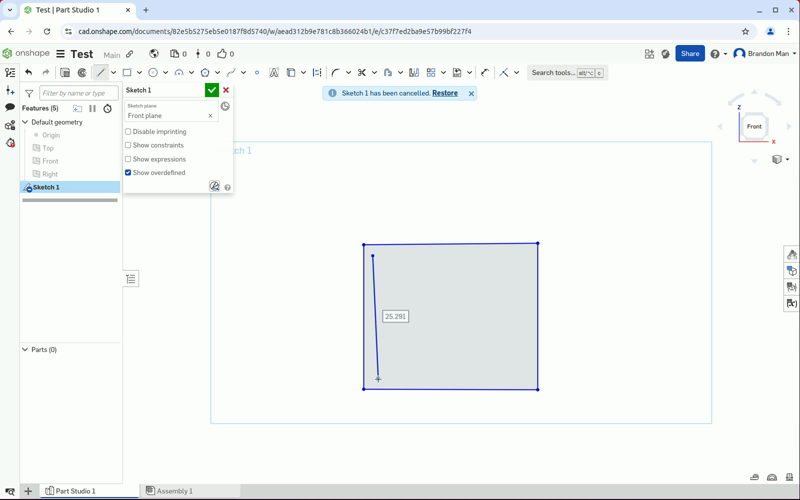
mouse_move(519, 376)
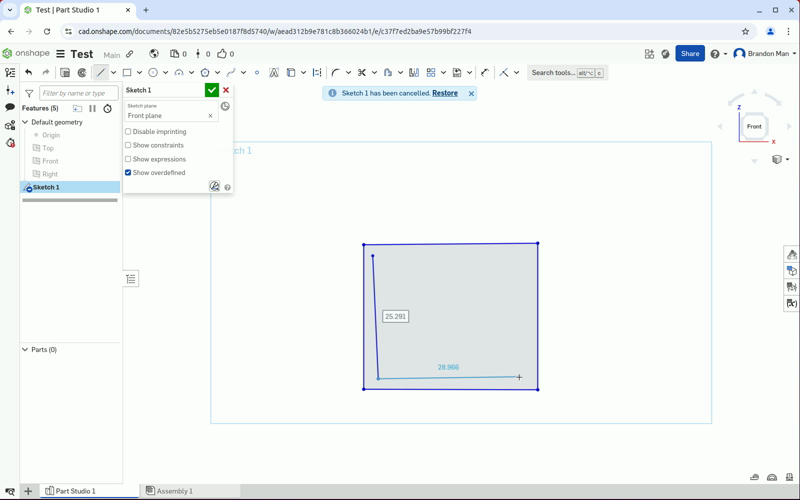
click(519, 376)
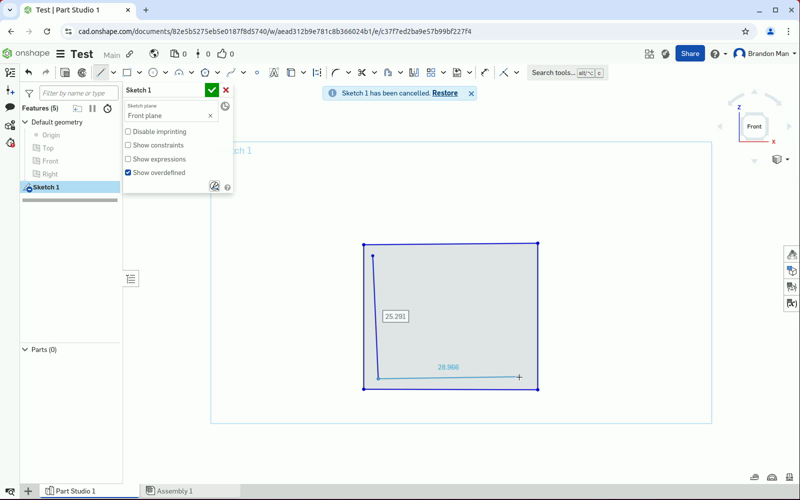
key_up(shift)
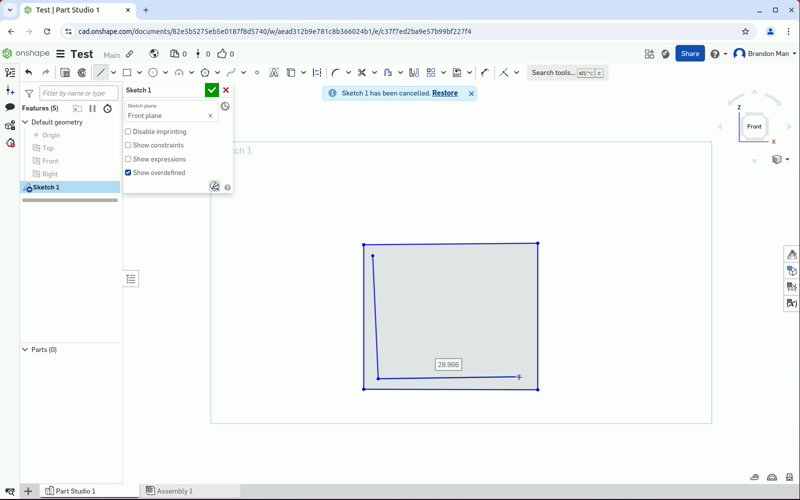
key_down(shift)
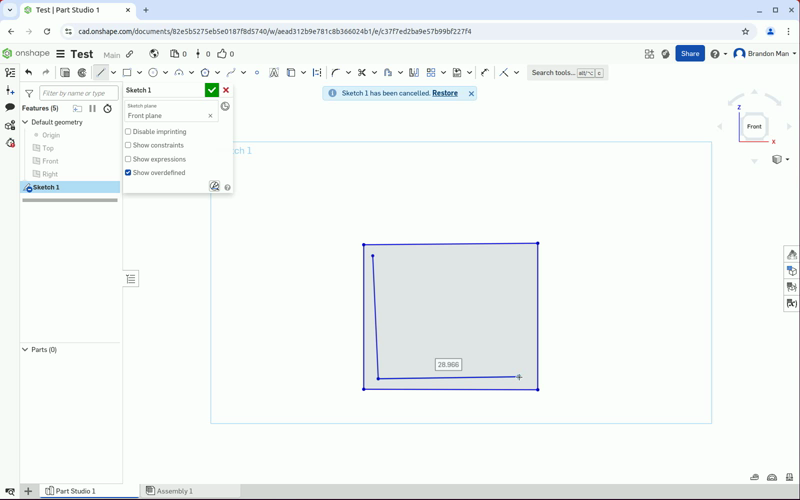
mouse_move(522, 257)
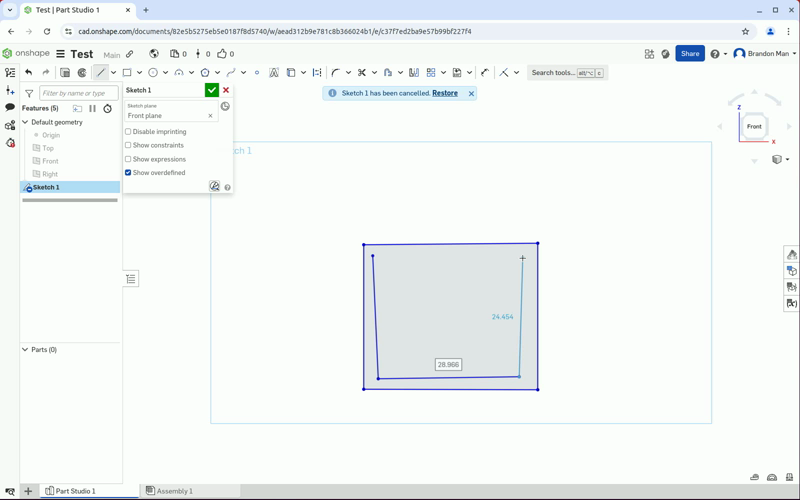
click(522, 257)
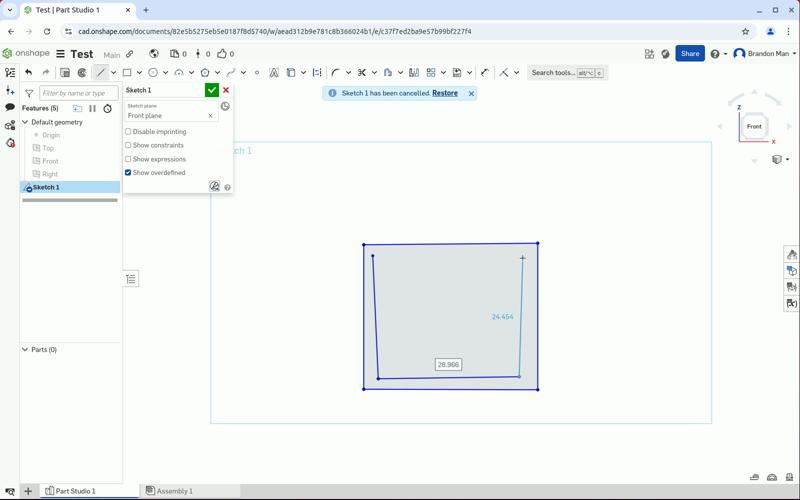
key_up(shift)
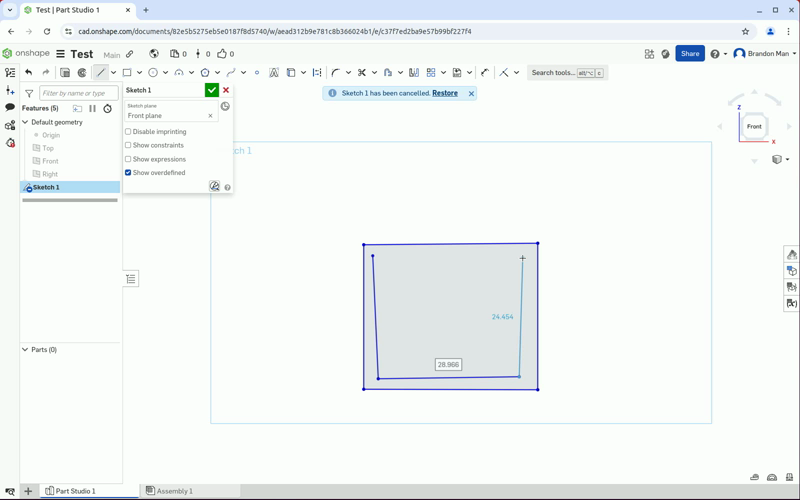
key_down(shift)
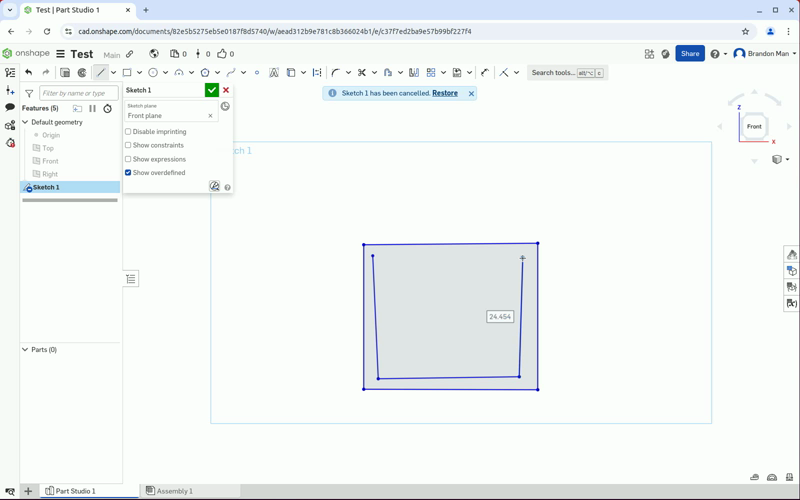
mouse_move(372, 255)
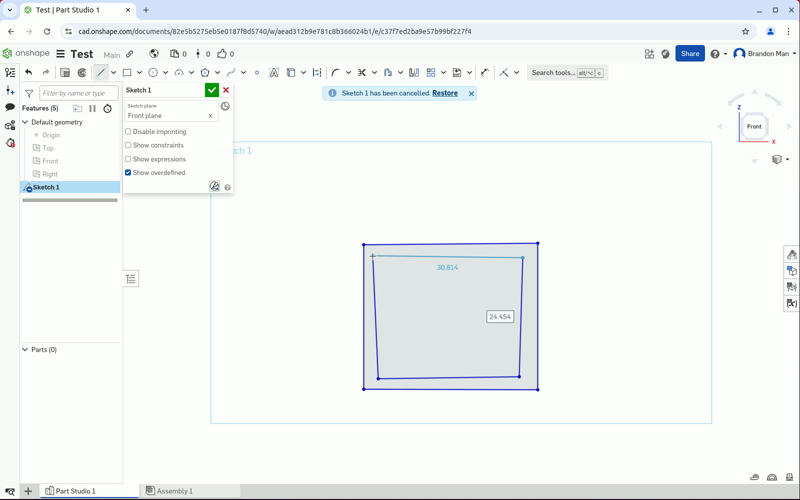
key_up(shift)
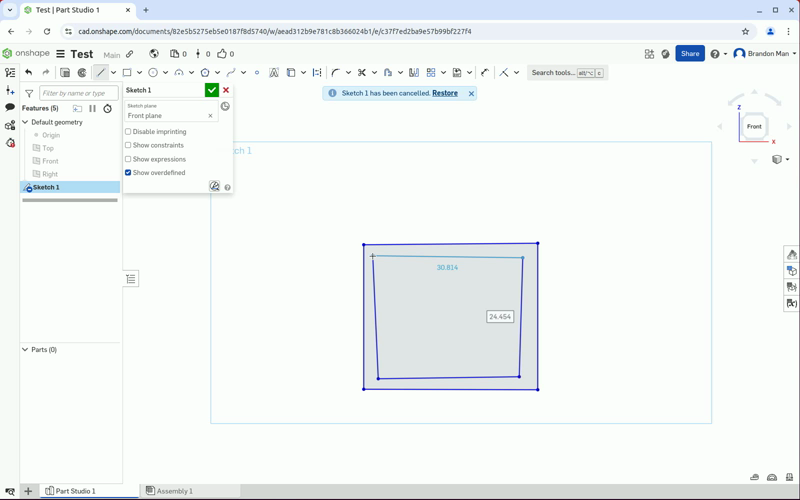
click(372, 255)
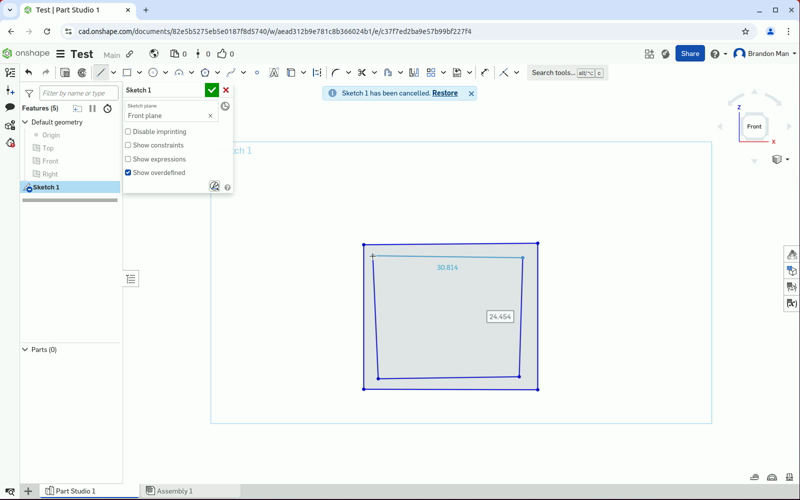
key(esc)
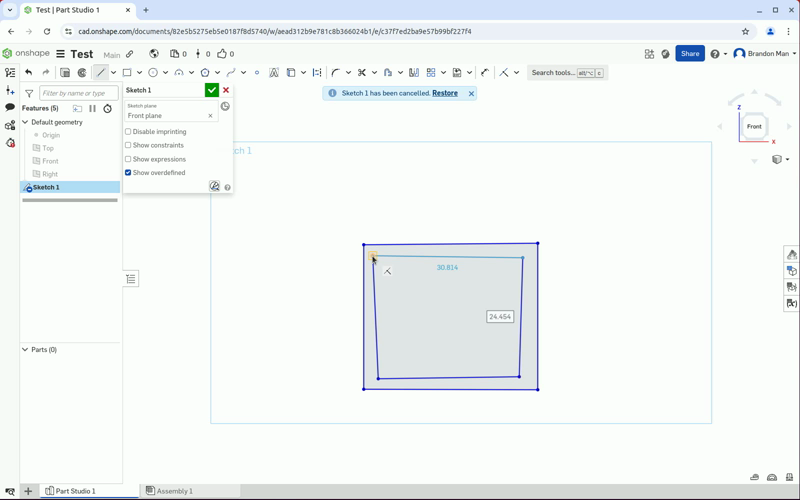
mouse_move(529, 302)
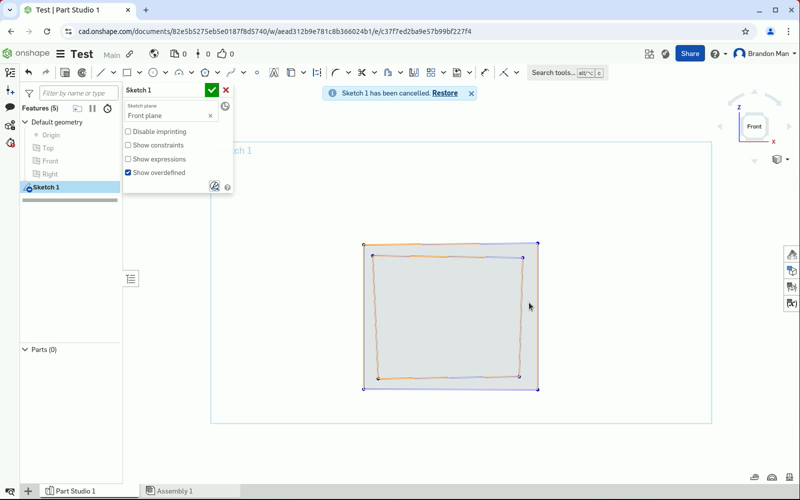
click(529, 302)
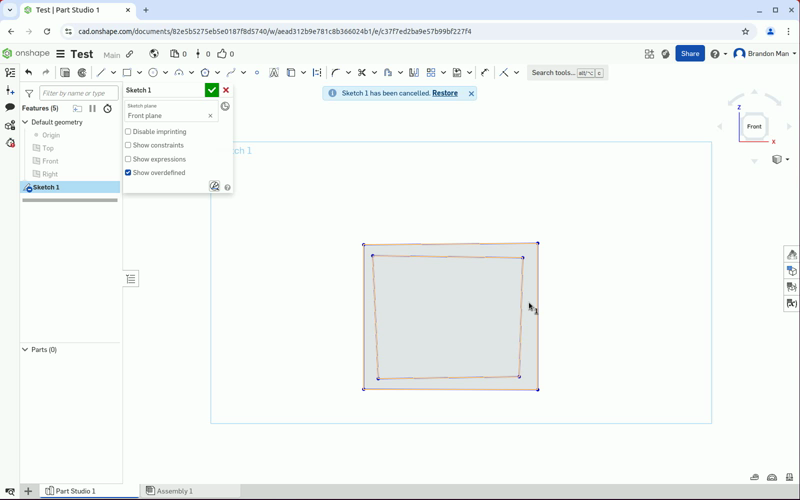
mouse_move(73, 352)
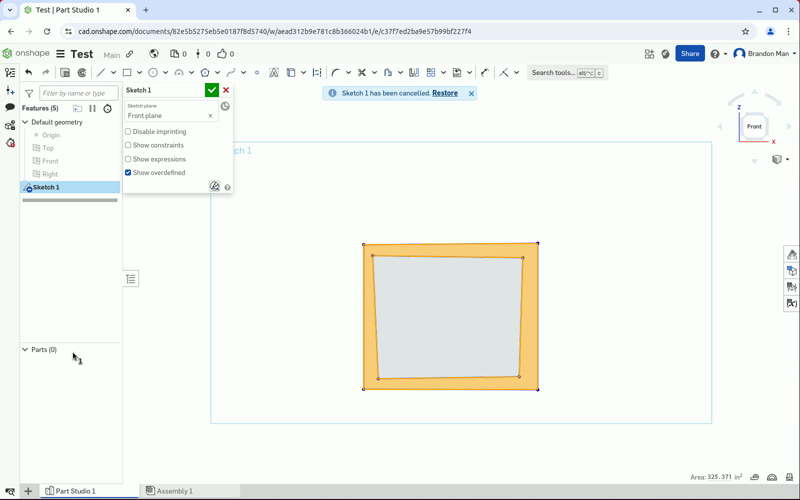
key(shift+y)
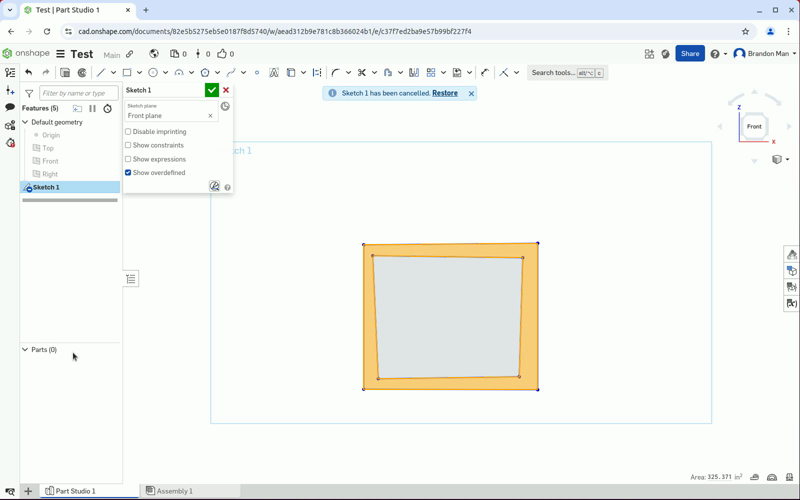
key(shift+e)
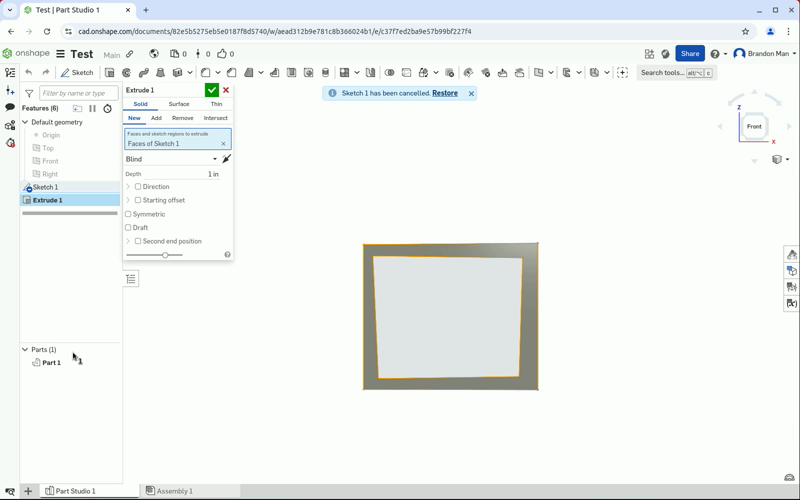
mouse_move(143, 106)
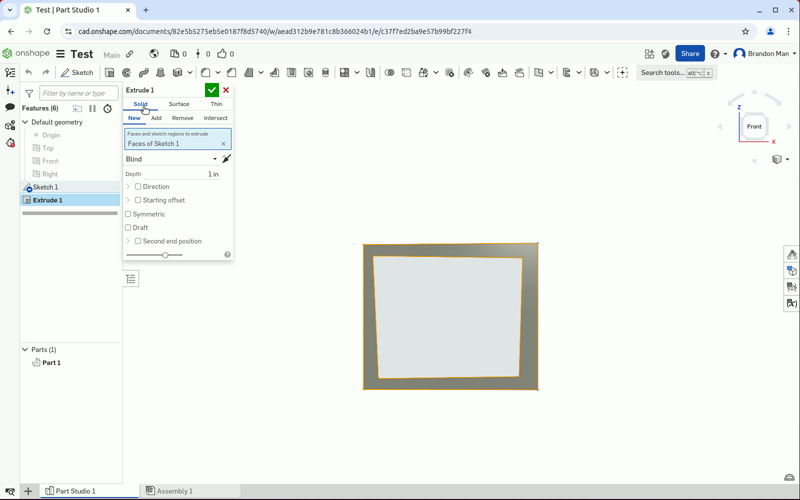
click(143, 106)
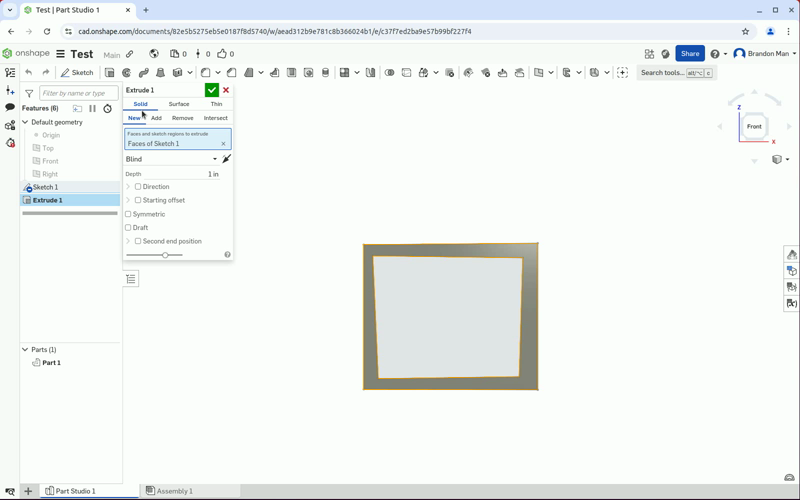
mouse_move(137, 120)
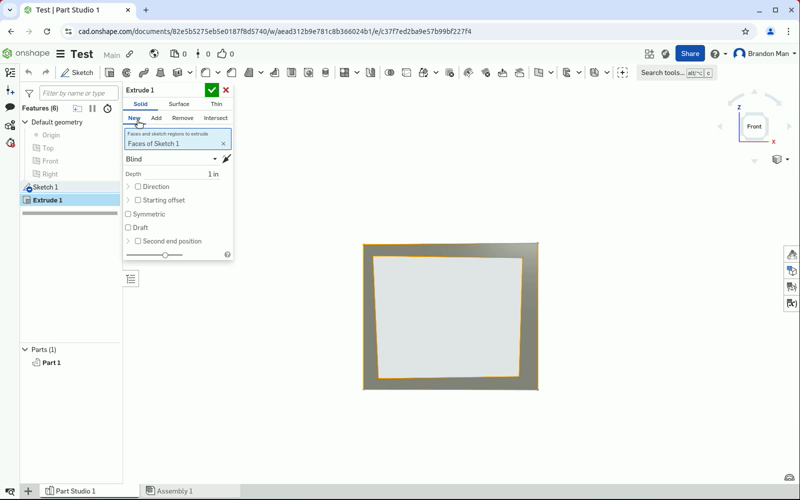
click(137, 120)
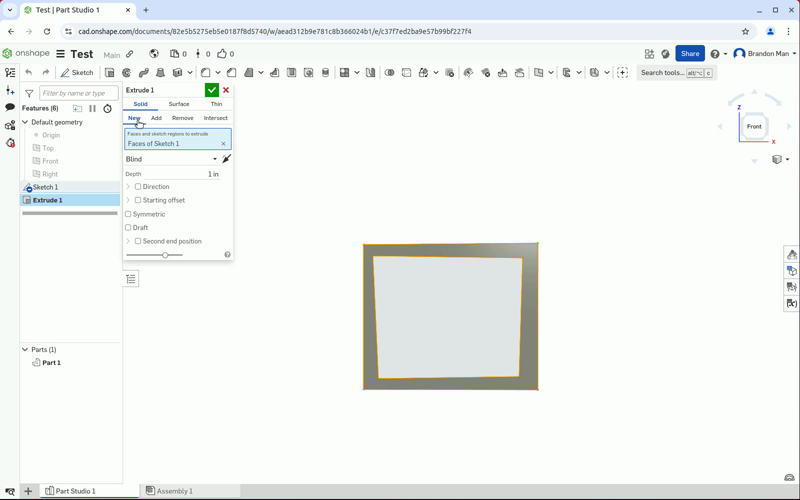
key(tab, 4)
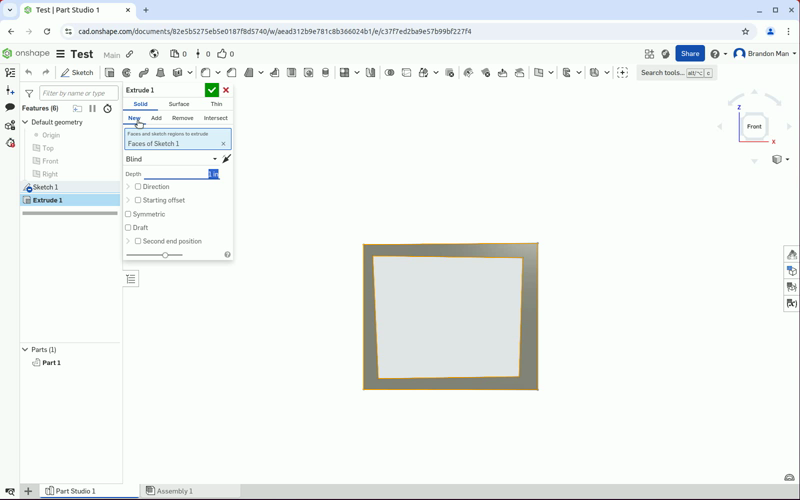
text(14.443)
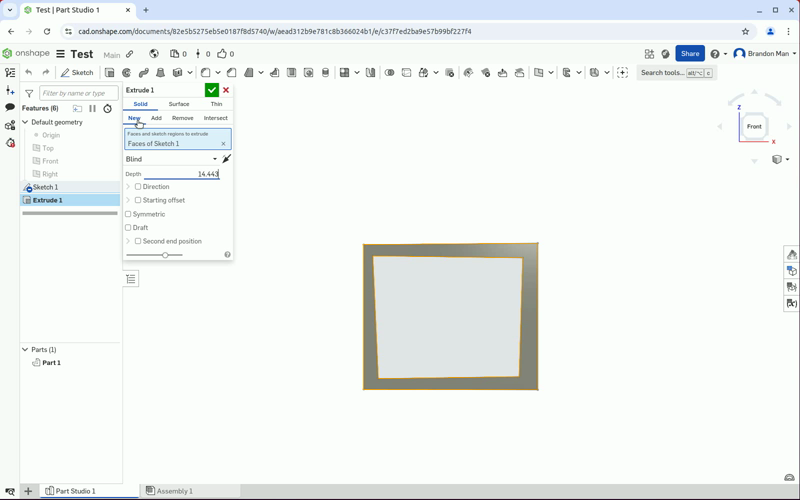
key(enter)
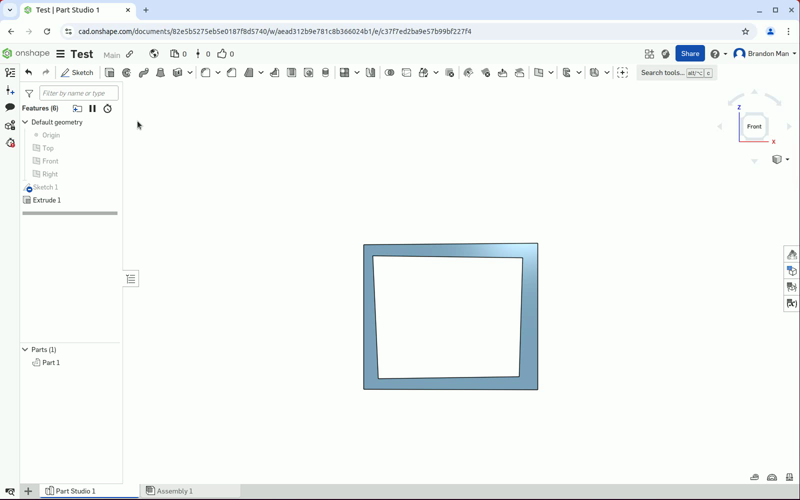
key(shift+h)
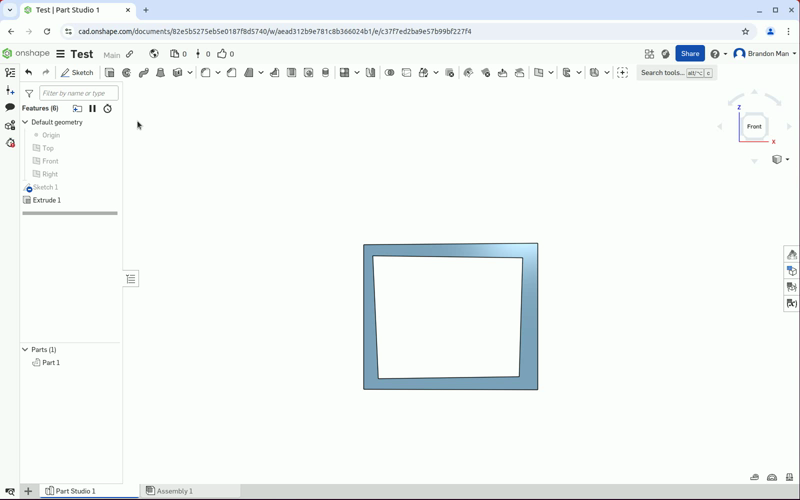
key(shift+h)
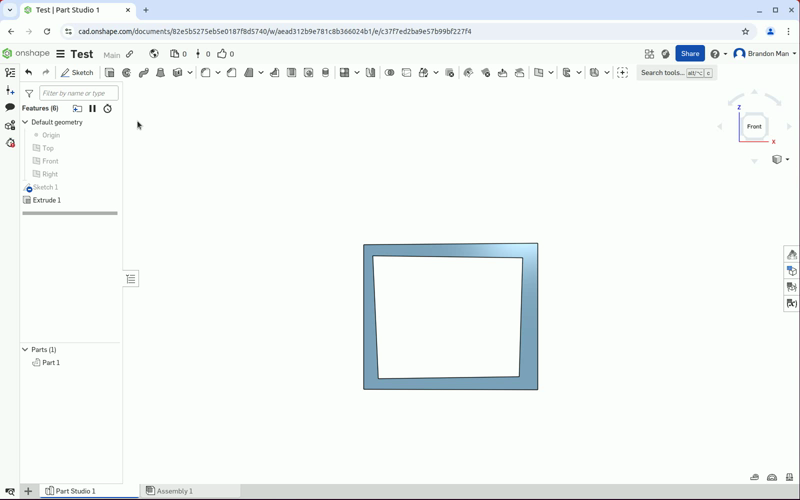
mouse_move(73, 189)
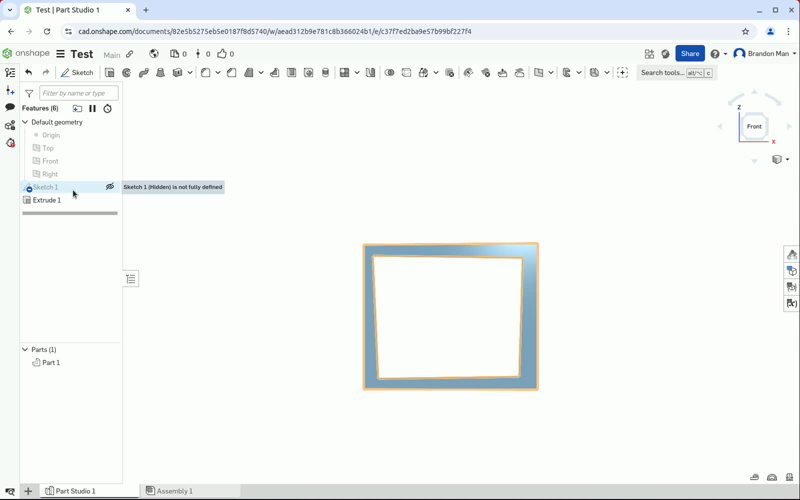
click(73, 189)
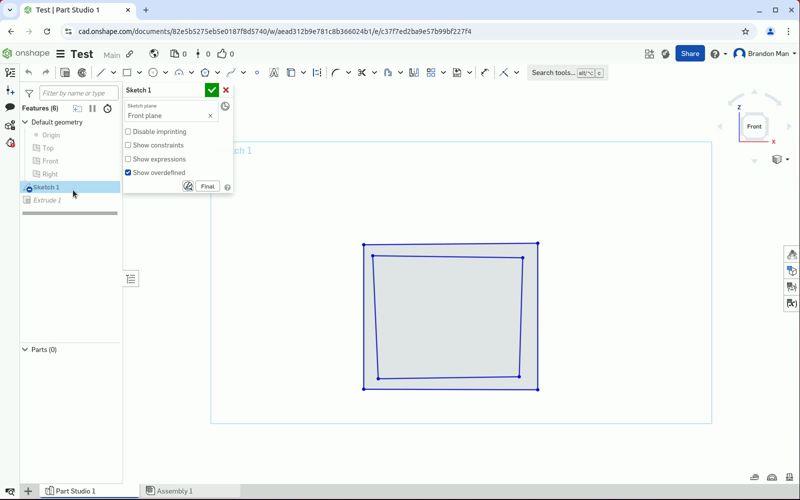
mouse_move(229, 92)
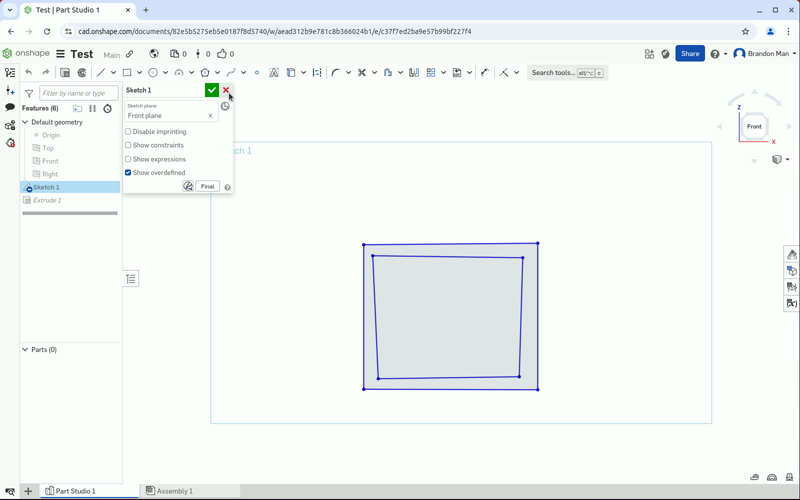
click(229, 92)
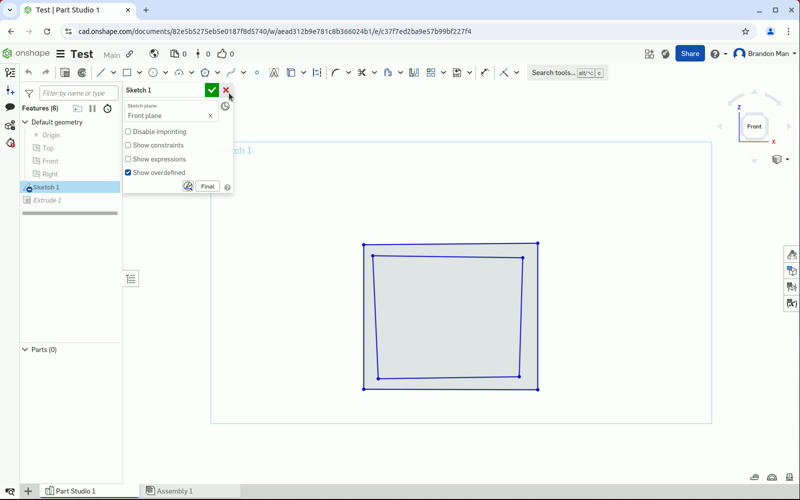
key(shift+s)
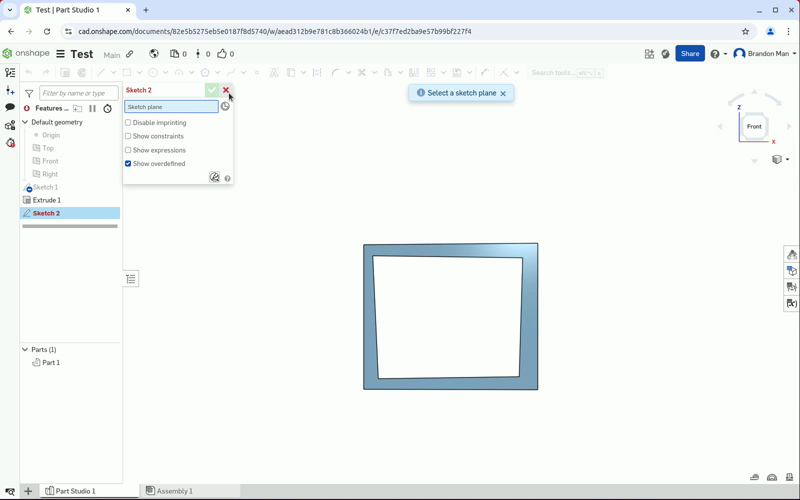
mouse_move(73, 163)
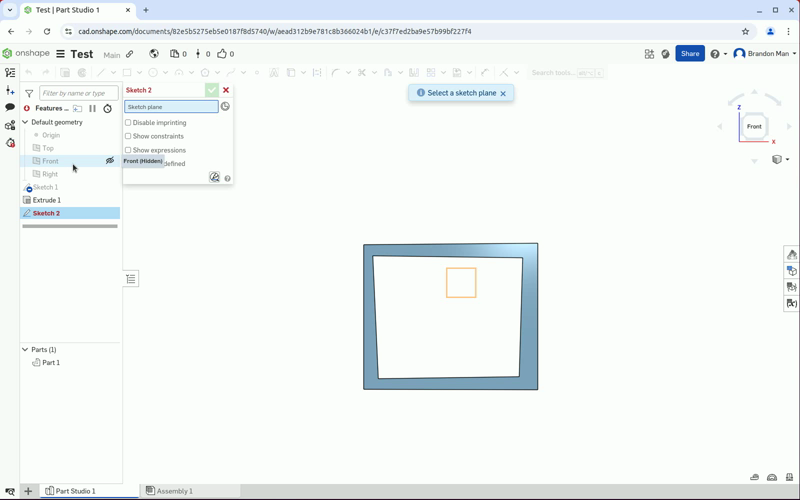
click(73, 163)
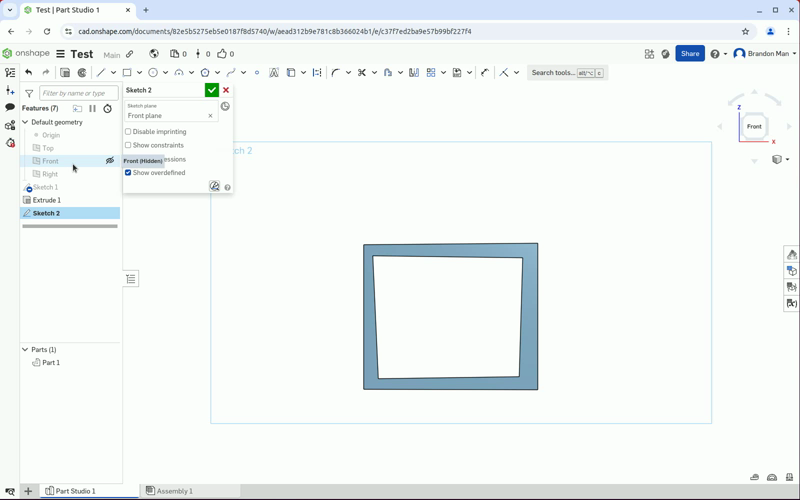
mouse_move(73, 352)
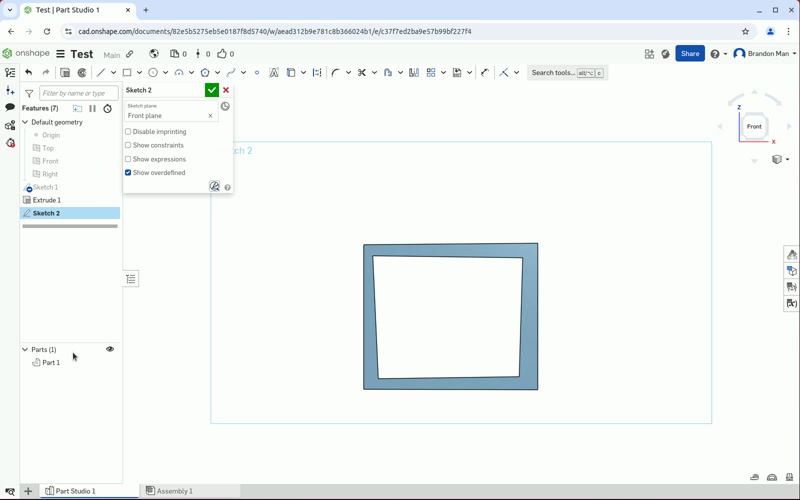
key(y)
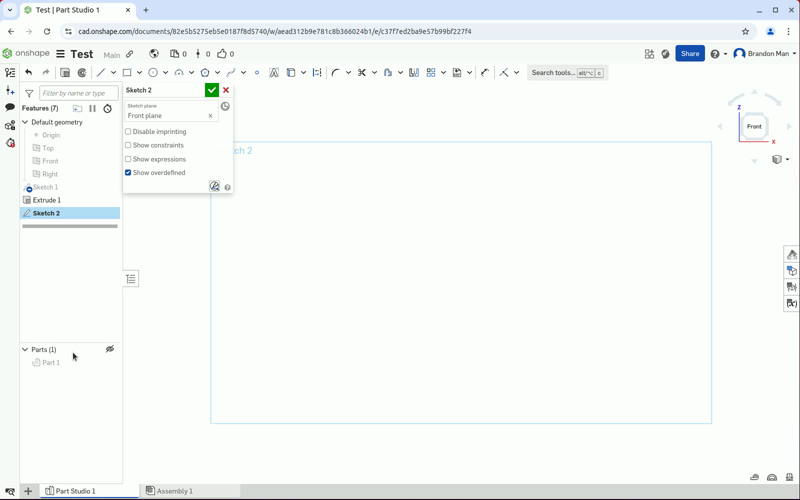
key(l)
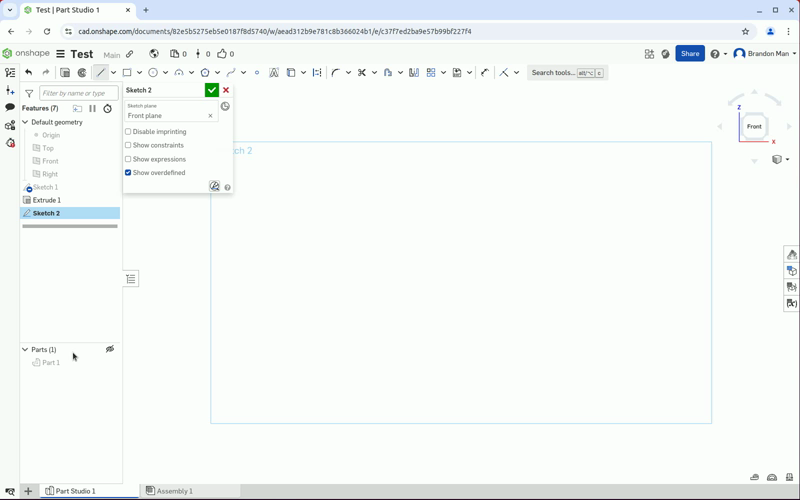
key_down(shift)
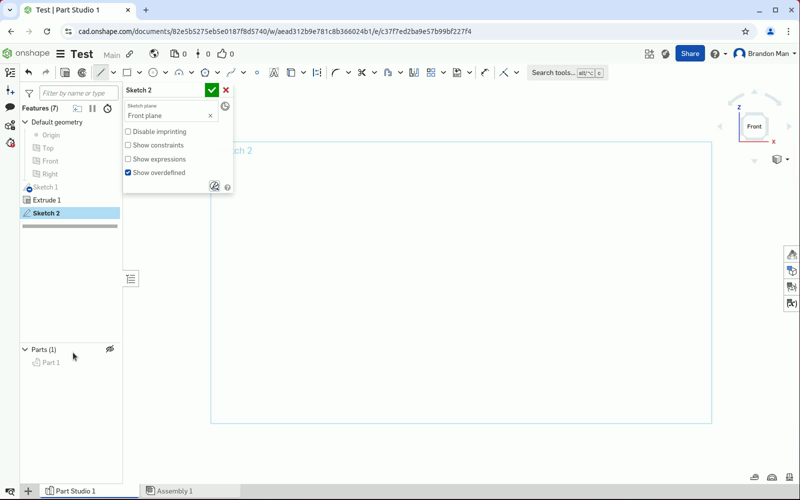
mouse_move(401, 177)
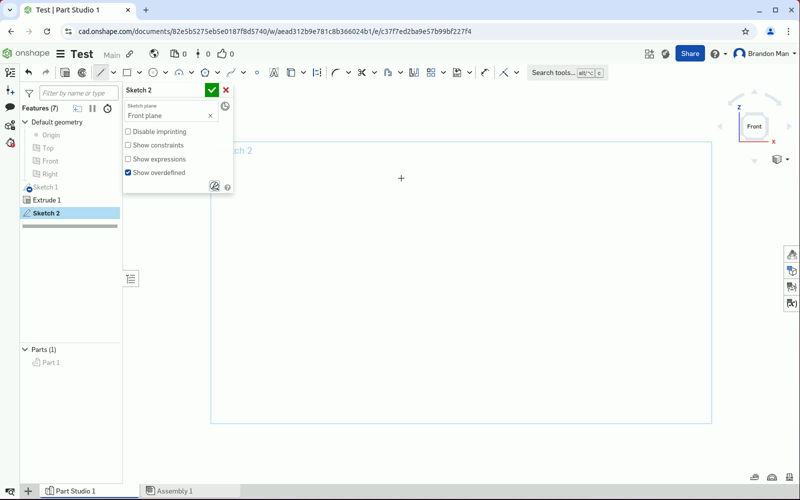
click(401, 177)
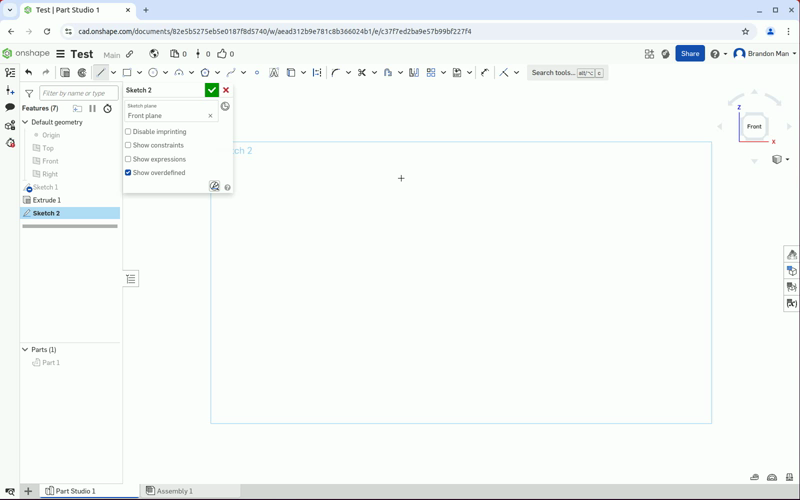
key_up(shift)
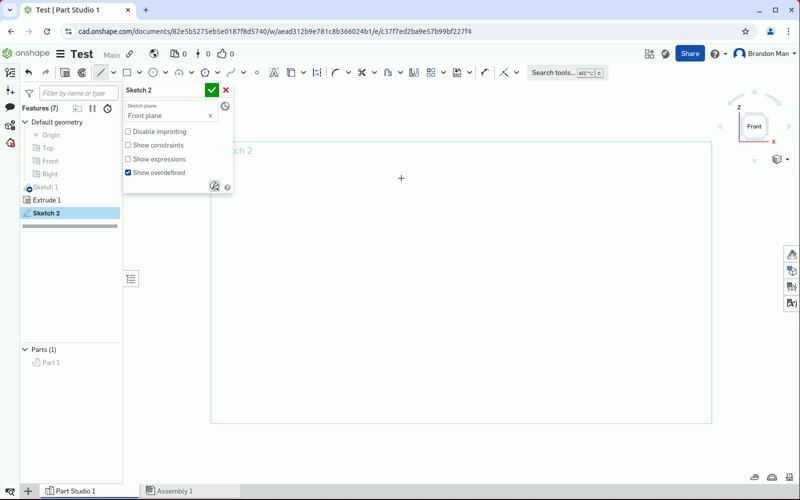
key_down(shift)
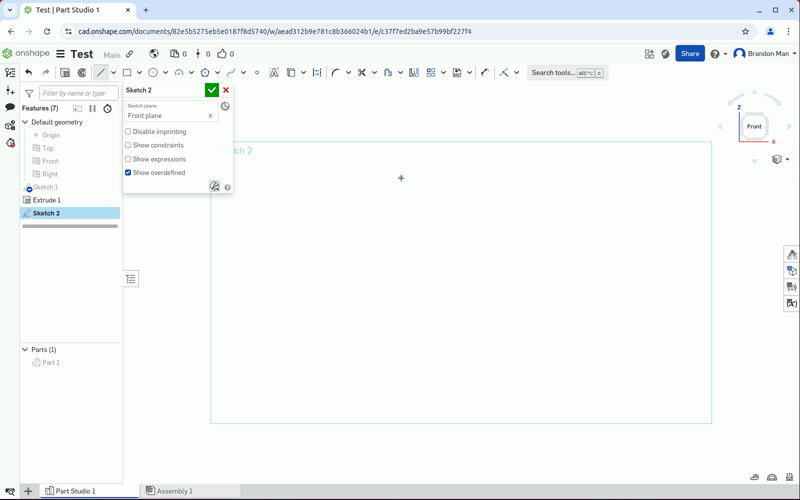
mouse_move(438, 244)
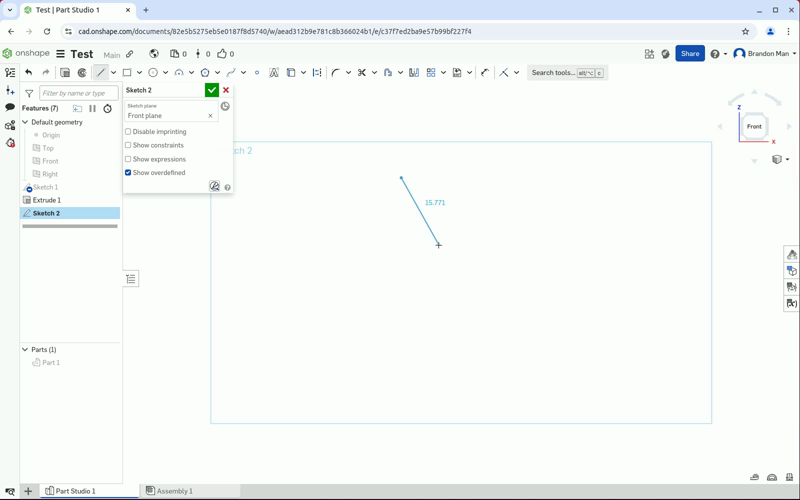
click(438, 244)
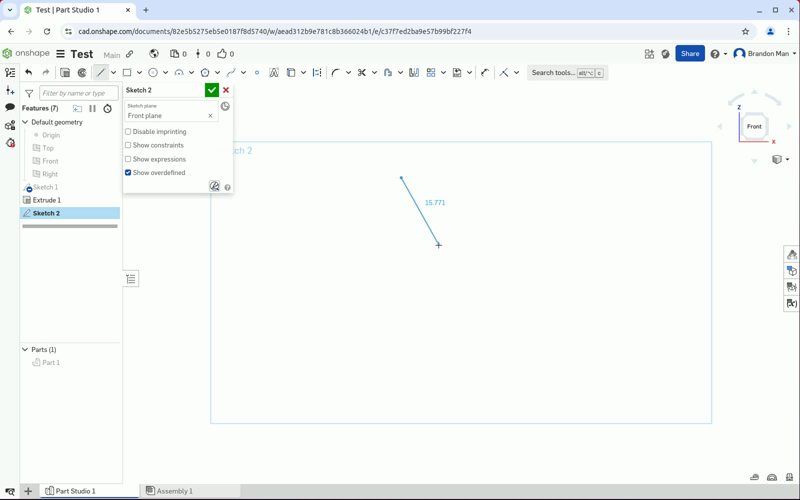
key_up(shift)
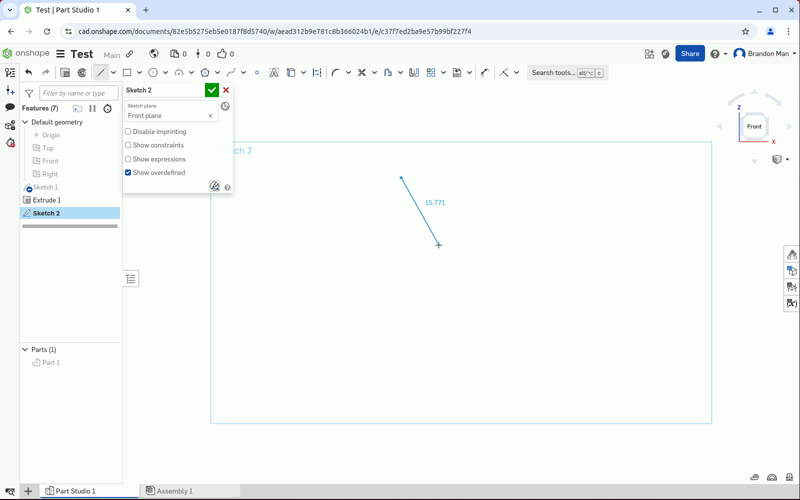
key_down(shift)
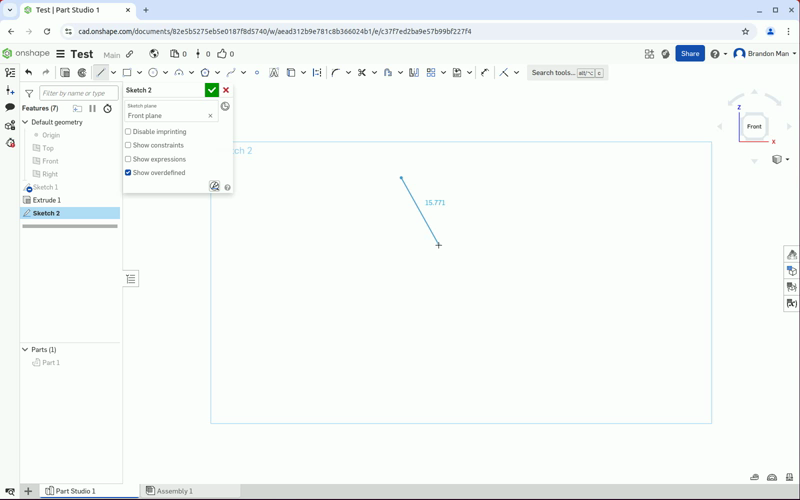
mouse_move(468, 244)
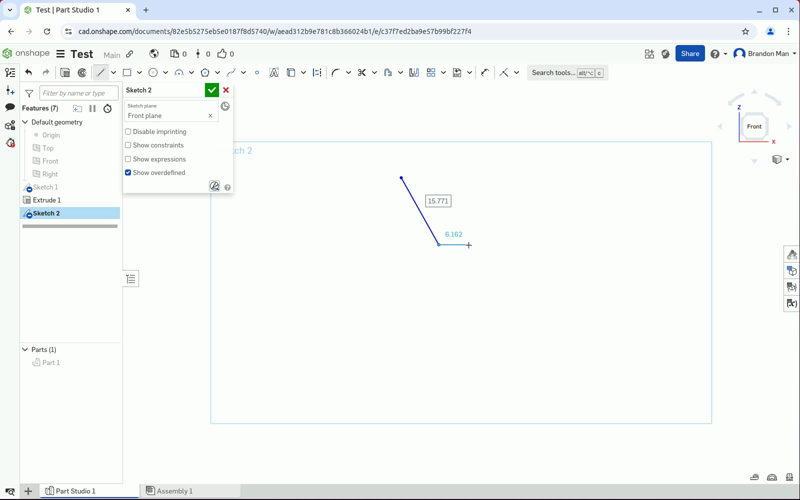
mouse_move(447, 244)
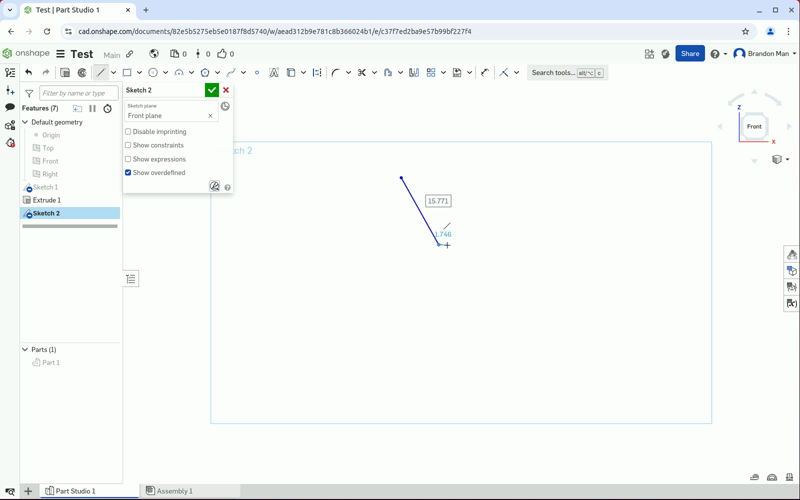
click(447, 244)
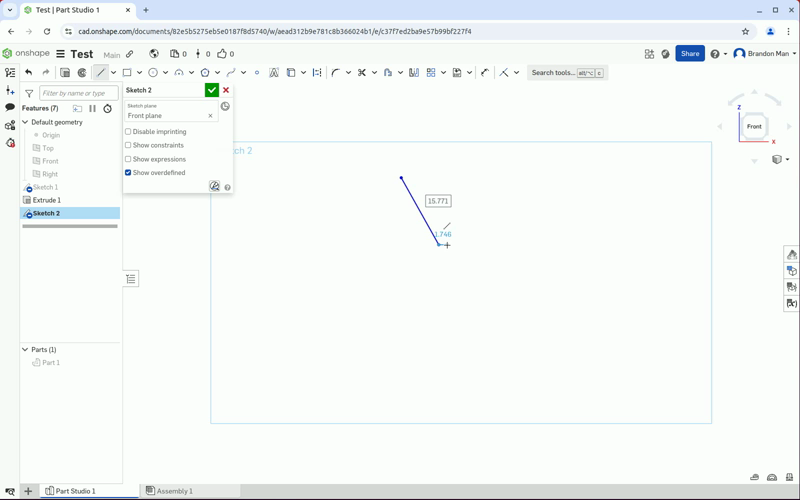
key_up(shift)
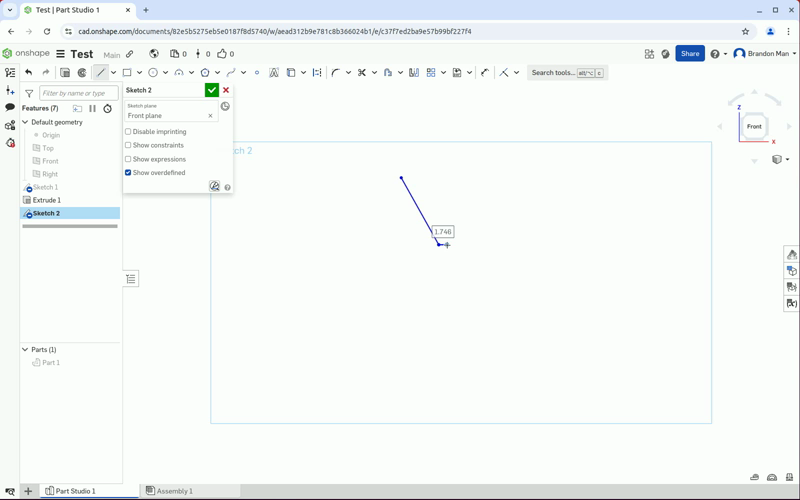
key_down(shift)
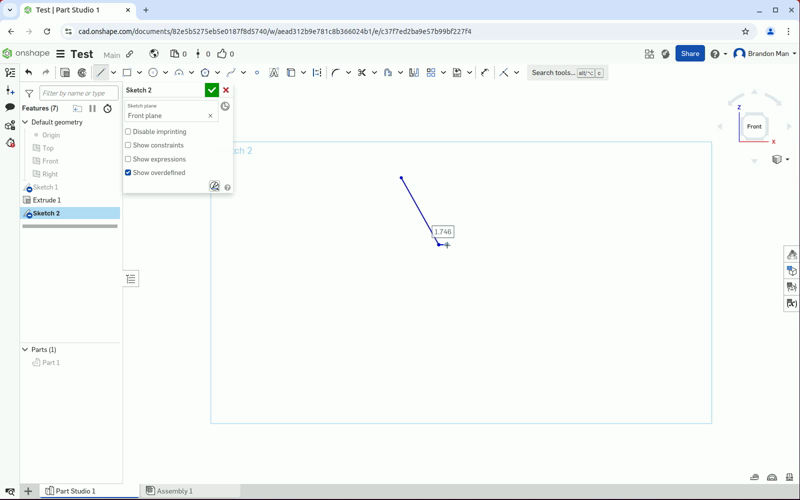
mouse_move(413, 170)
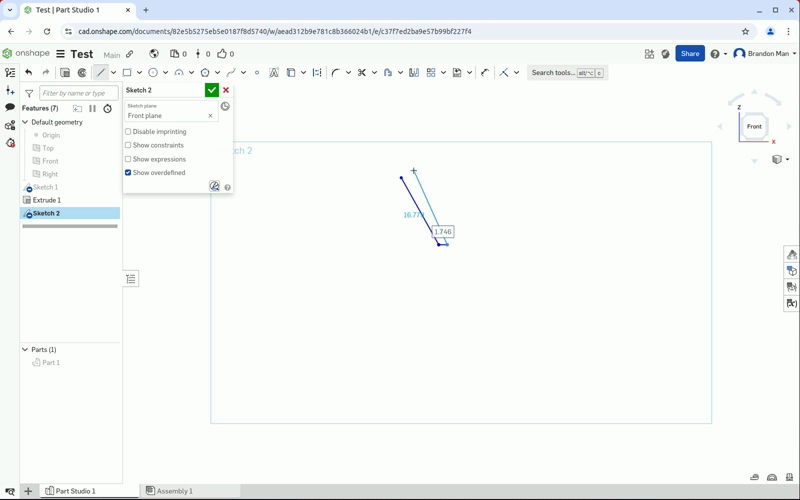
click(413, 170)
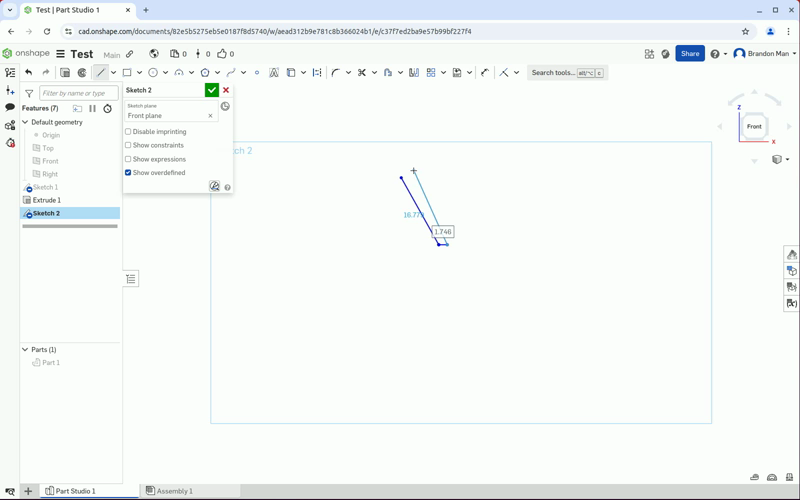
key_up(shift)
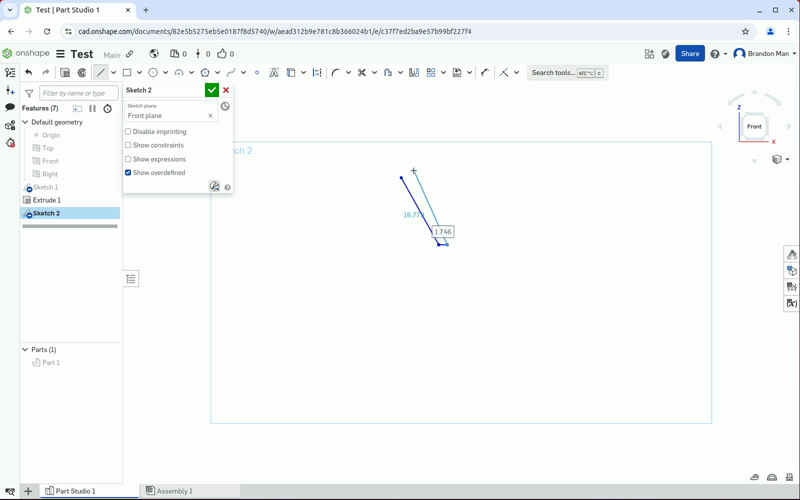
mouse_move(443, 170)
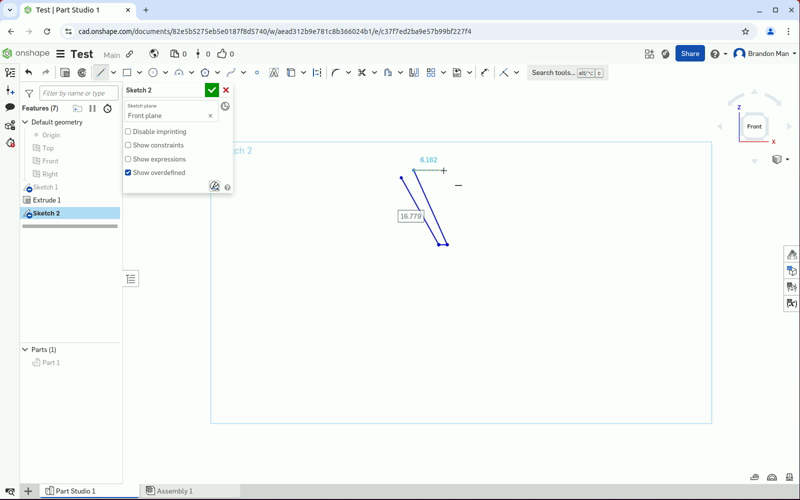
key_down(shift)
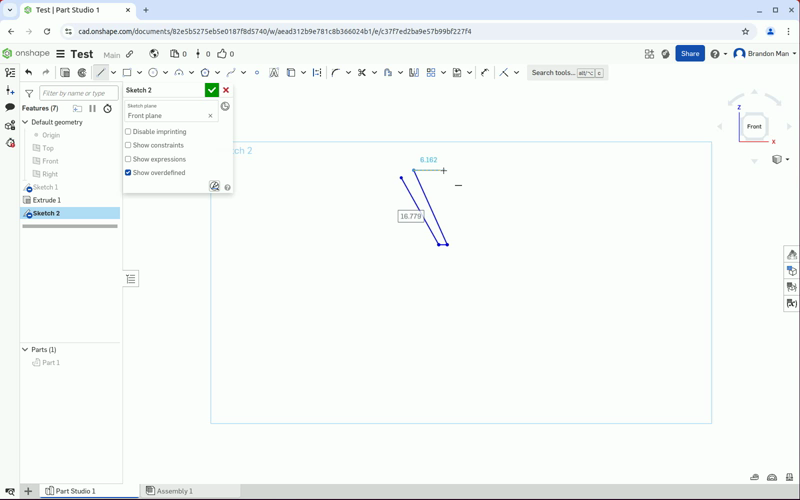
mouse_move(401, 177)
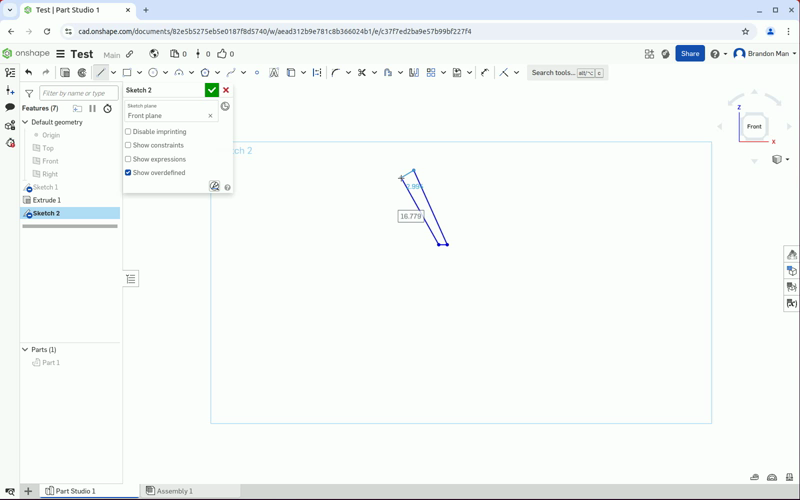
key_up(shift)
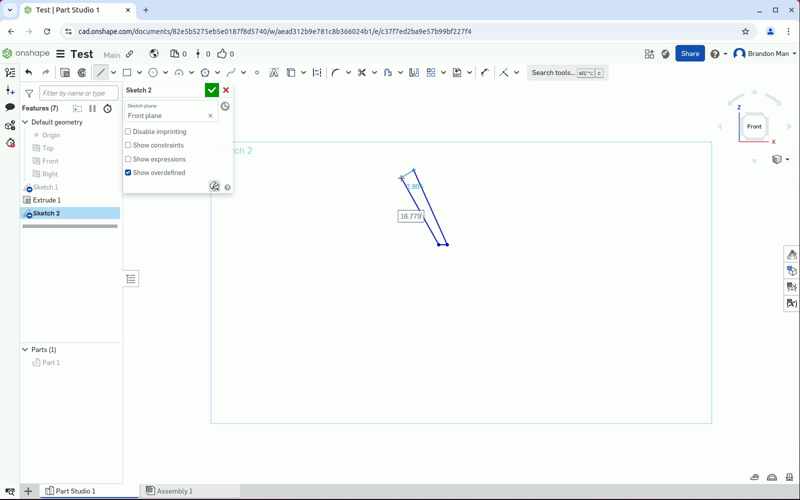
click(401, 177)
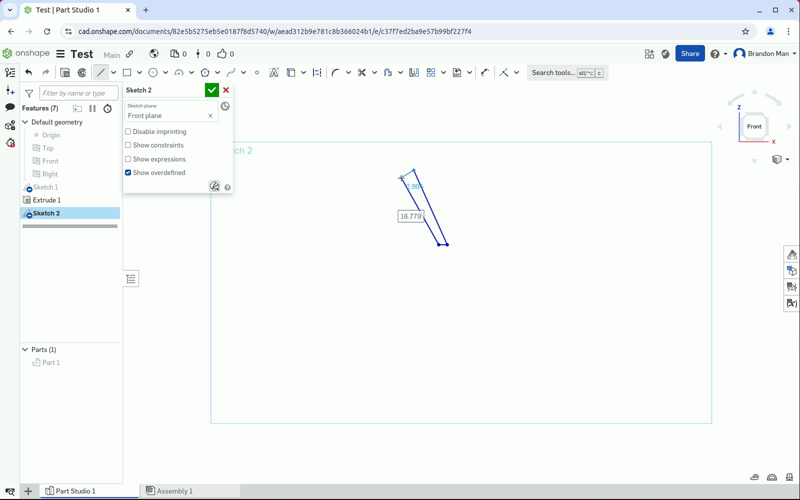
key(esc)
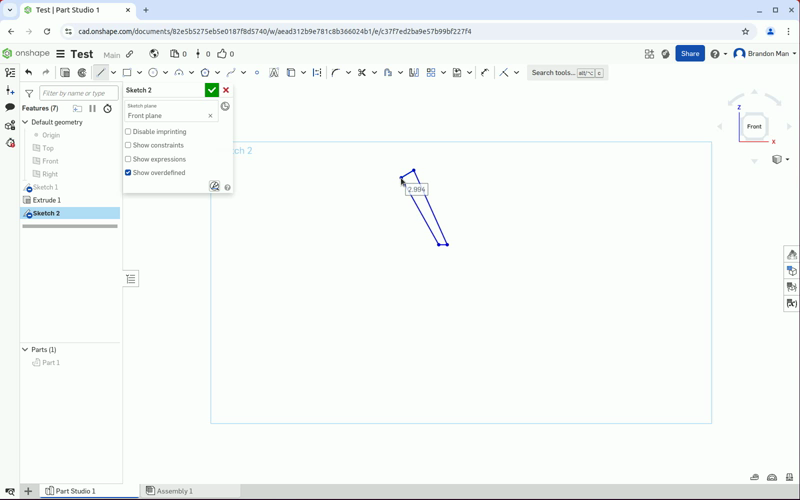
mouse_move(441, 243)
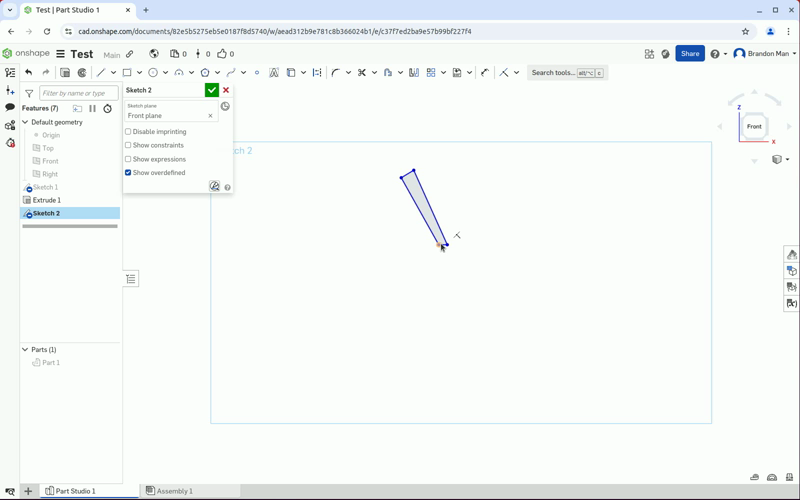
scroll(6)
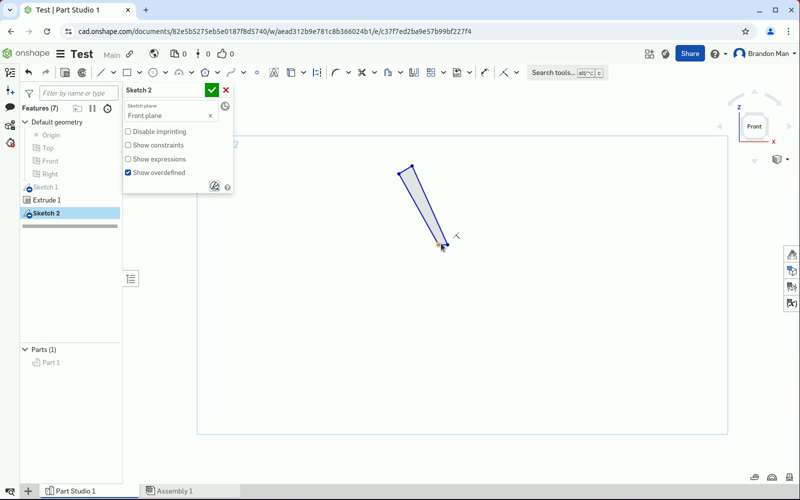
scroll(6)
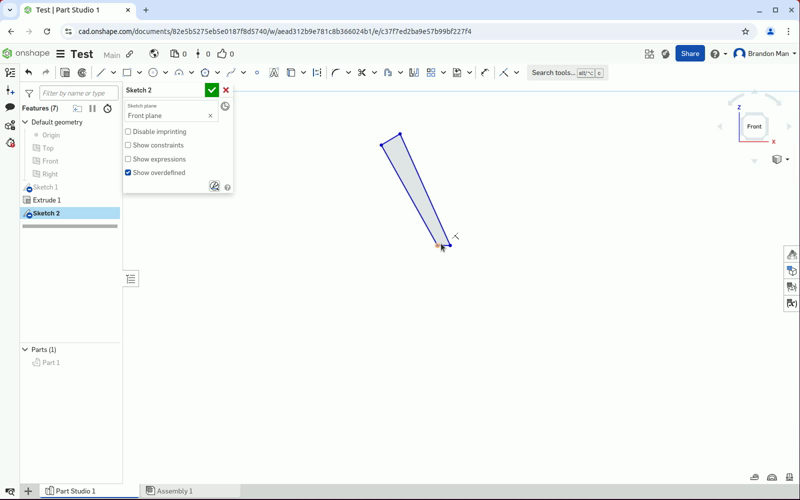
scroll(6)
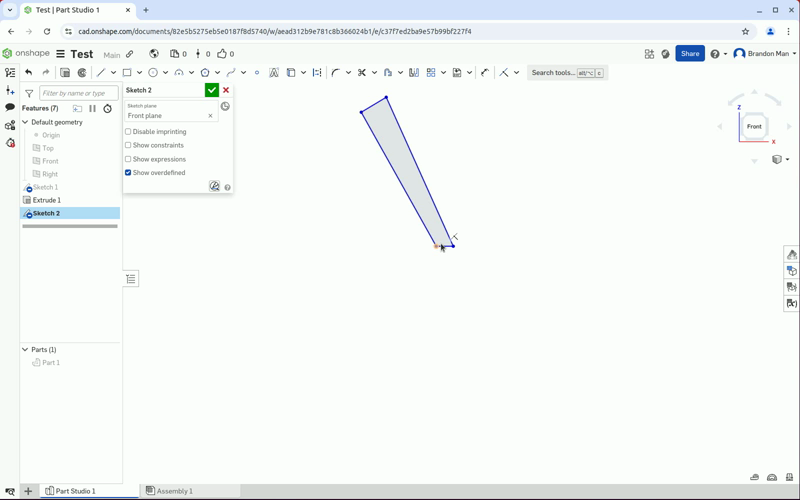
scroll(6)
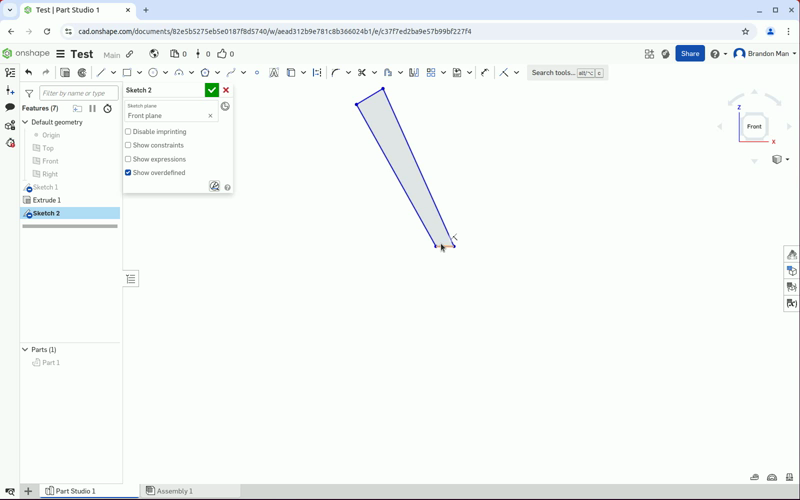
scroll(6)
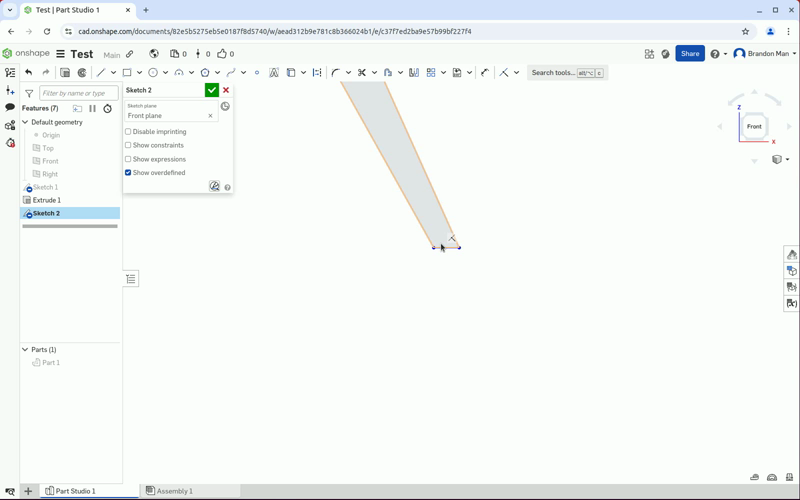
scroll(6)
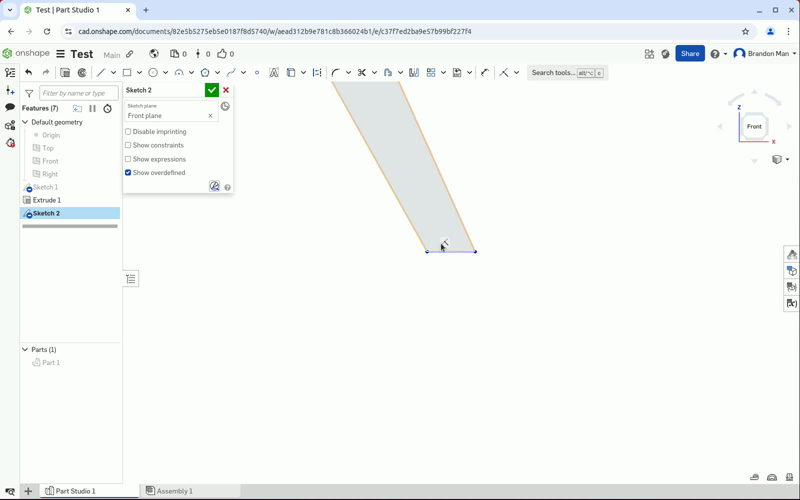
scroll(6)
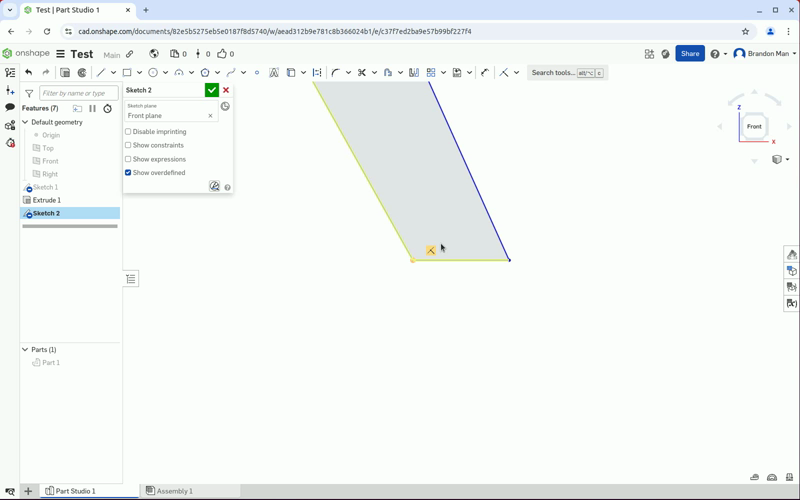
click(441, 243)
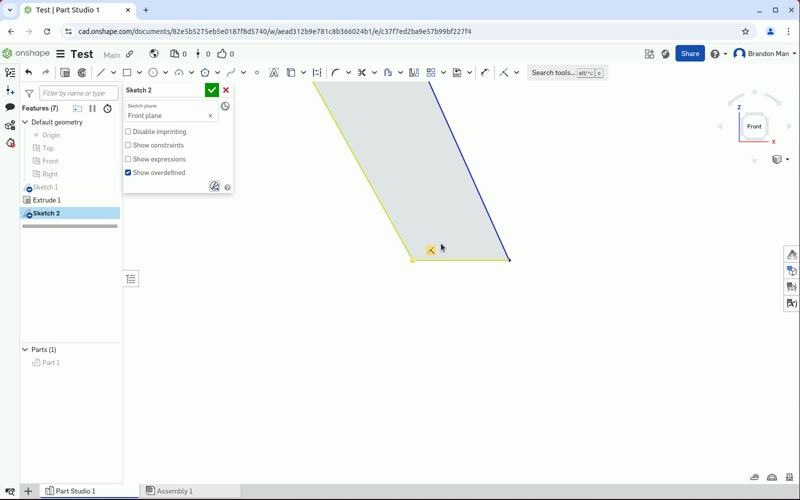
scroll(-6)
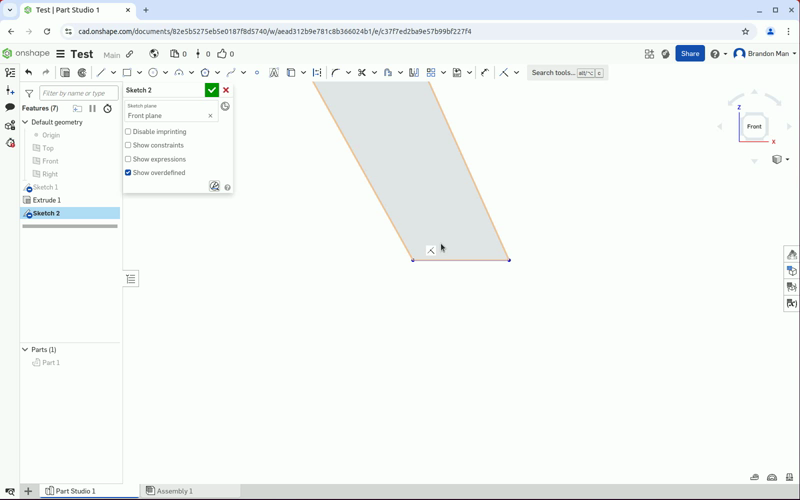
scroll(-6)
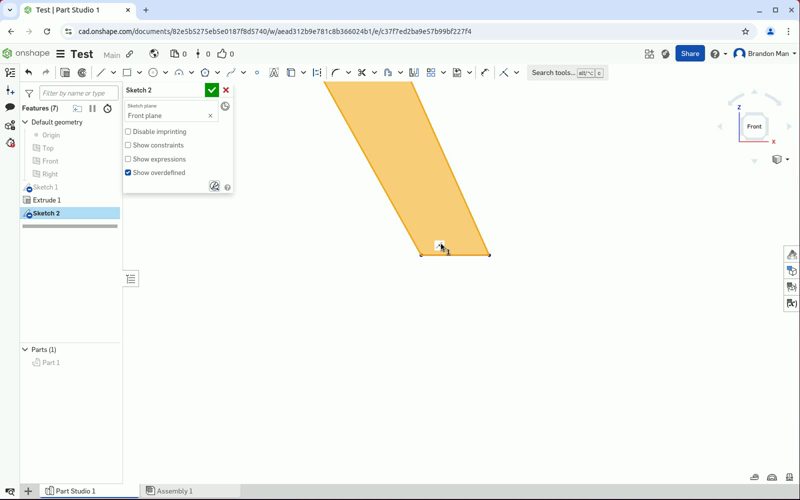
scroll(-6)
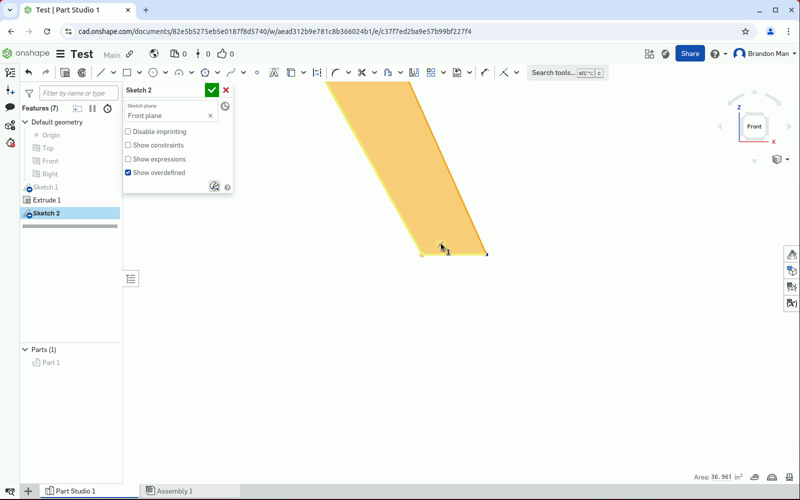
scroll(-6)
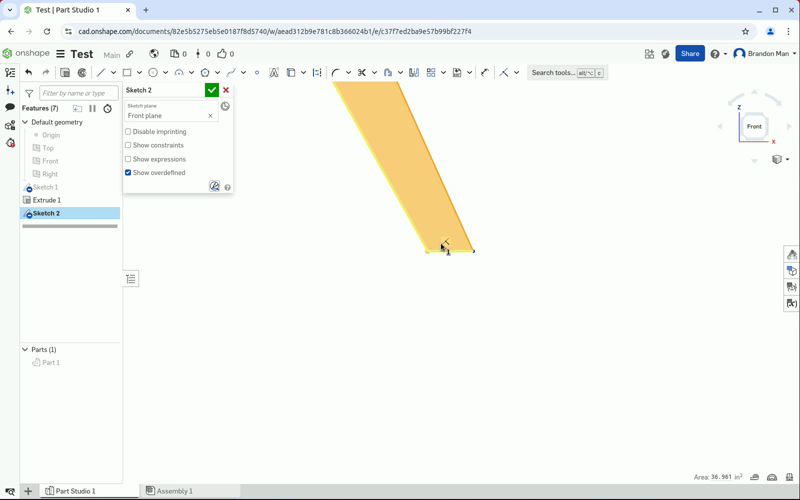
scroll(-6)
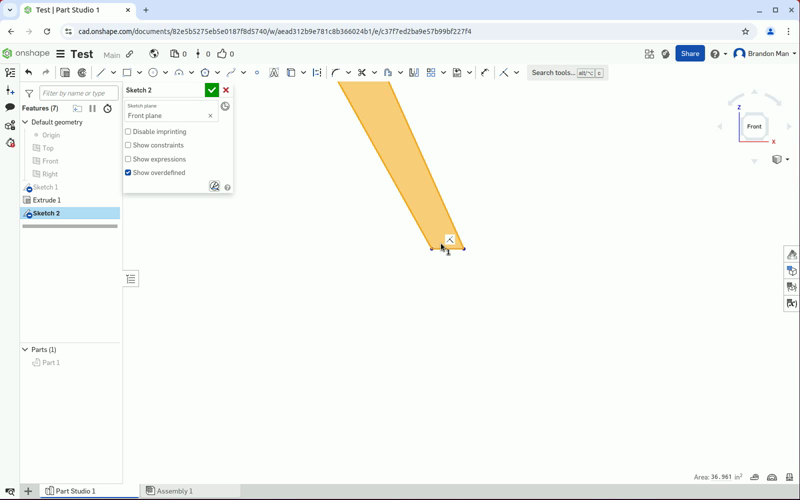
scroll(-6)
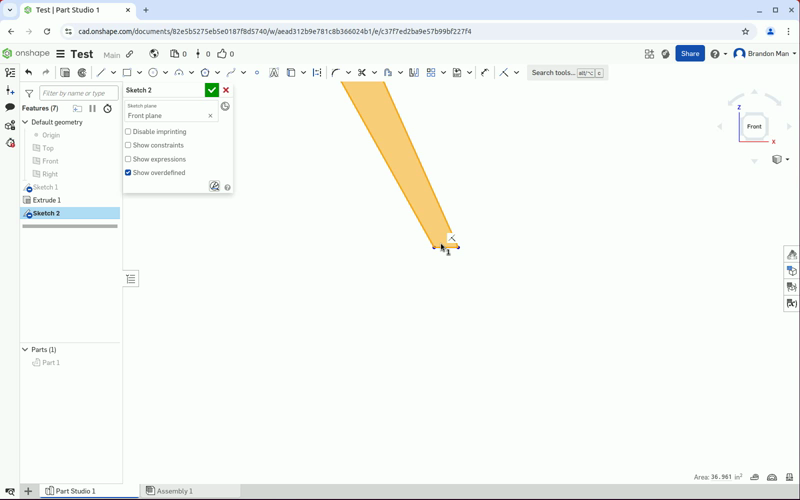
scroll(-6)
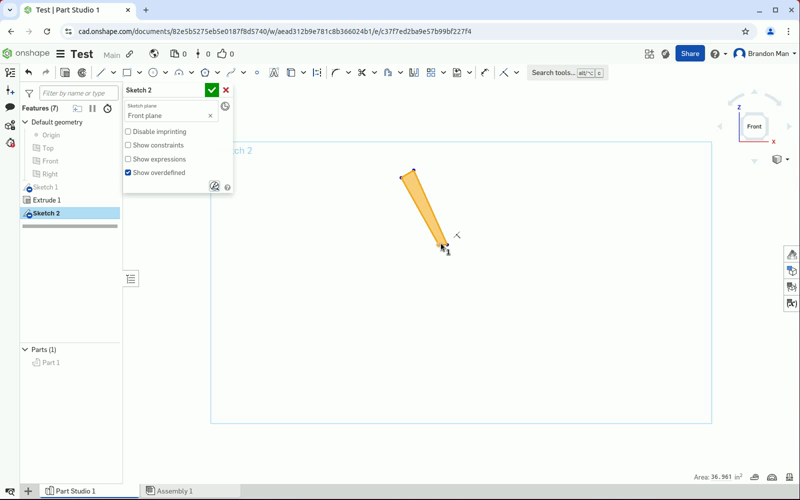
mouse_move(73, 352)
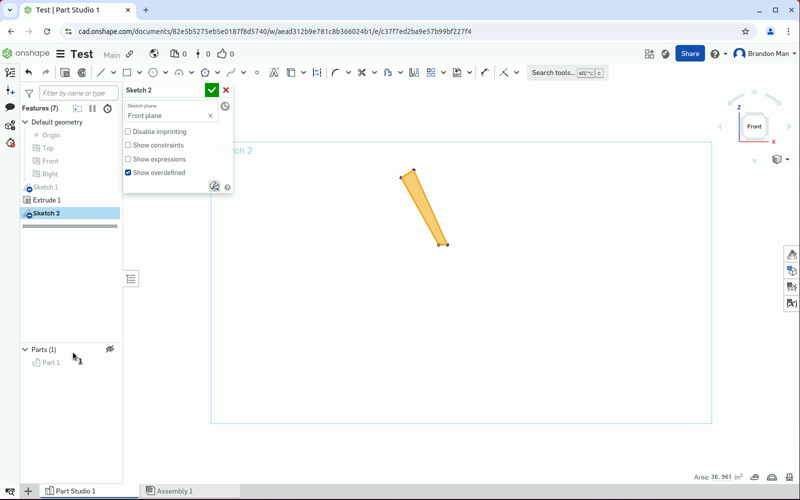
key(shift+y)
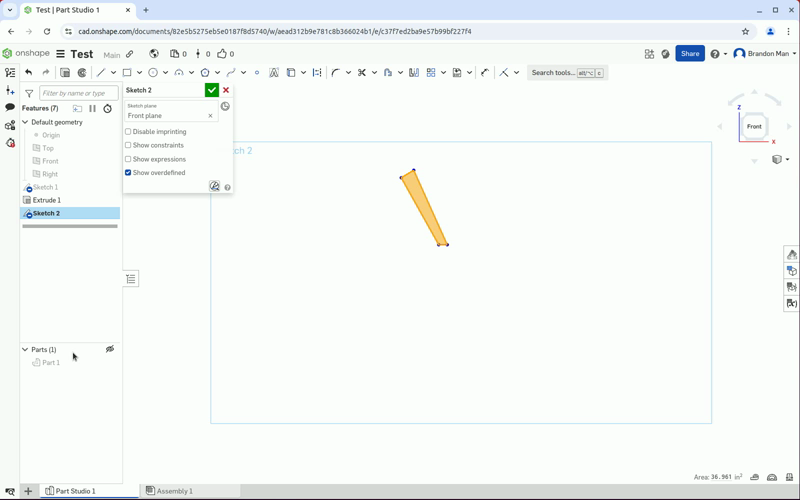
key(shift+e)
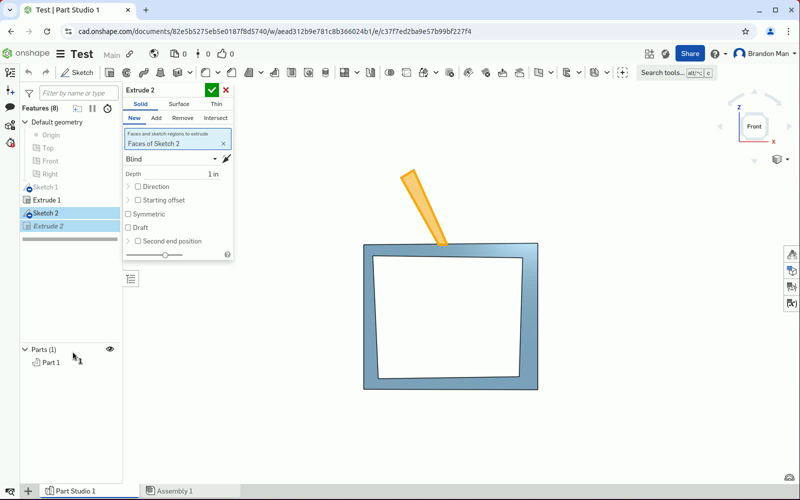
mouse_move(143, 106)
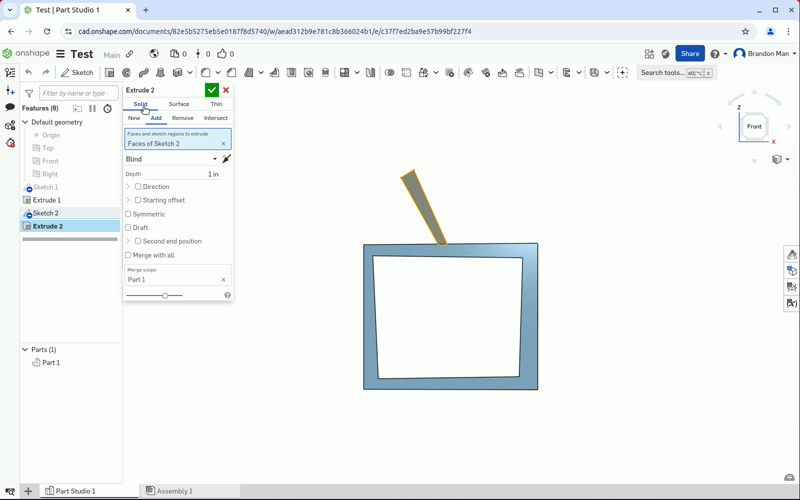
click(143, 106)
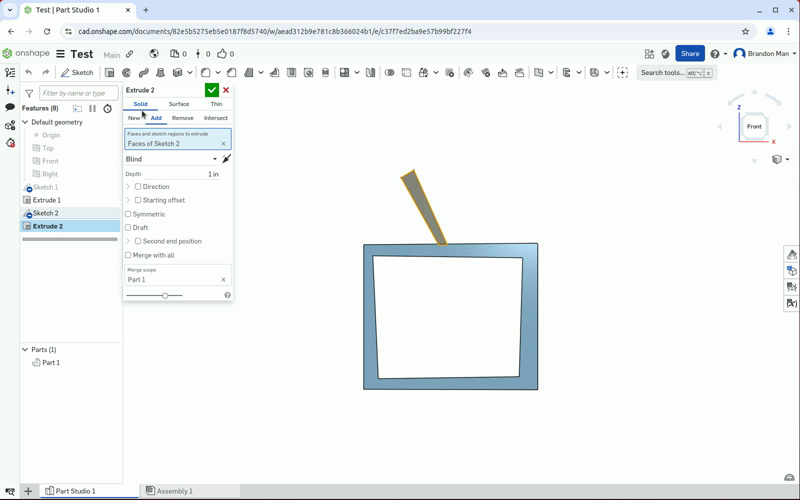
mouse_move(137, 120)
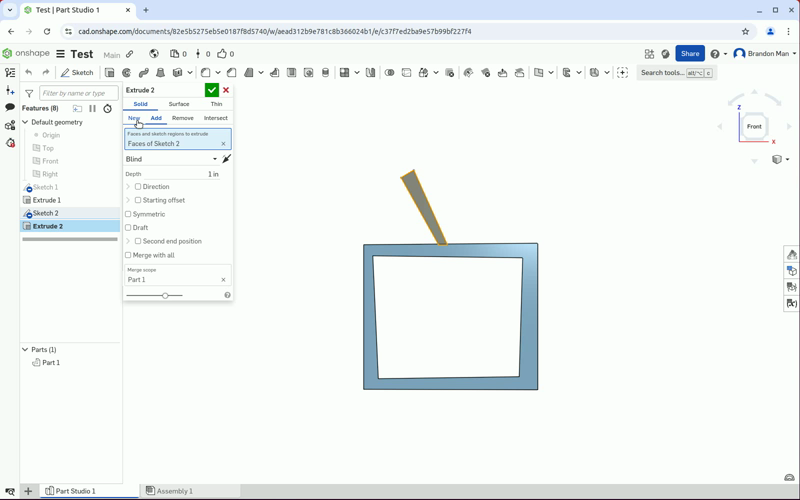
click(137, 120)
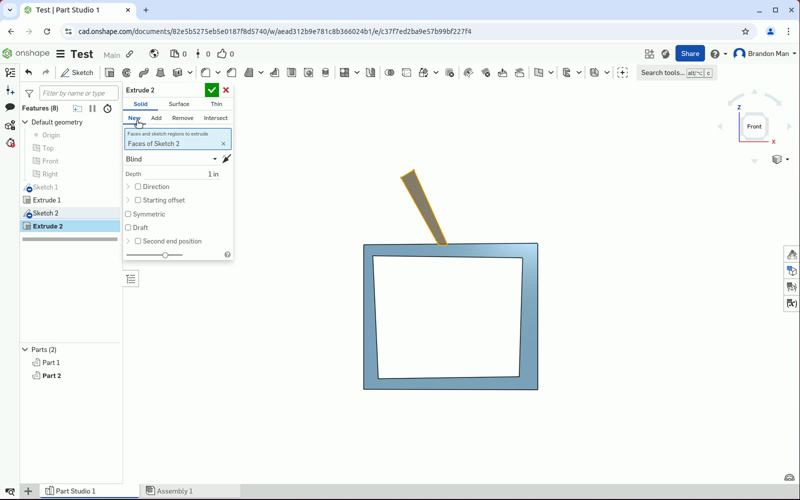
key(tab, 4)
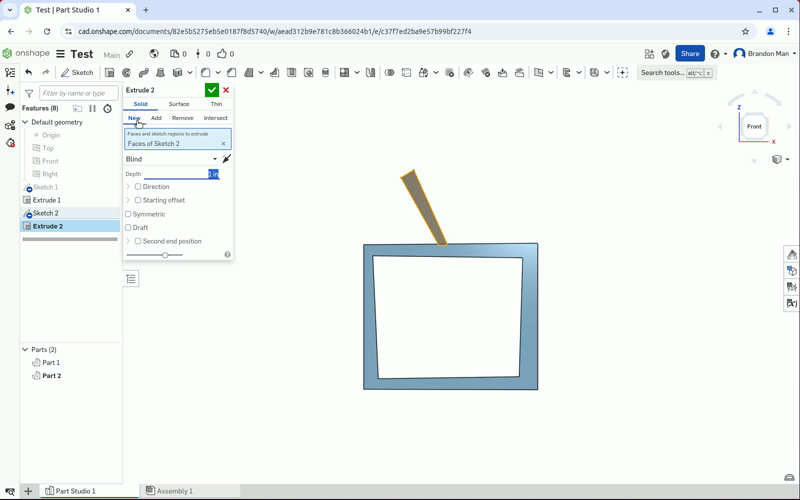
text(14.443)
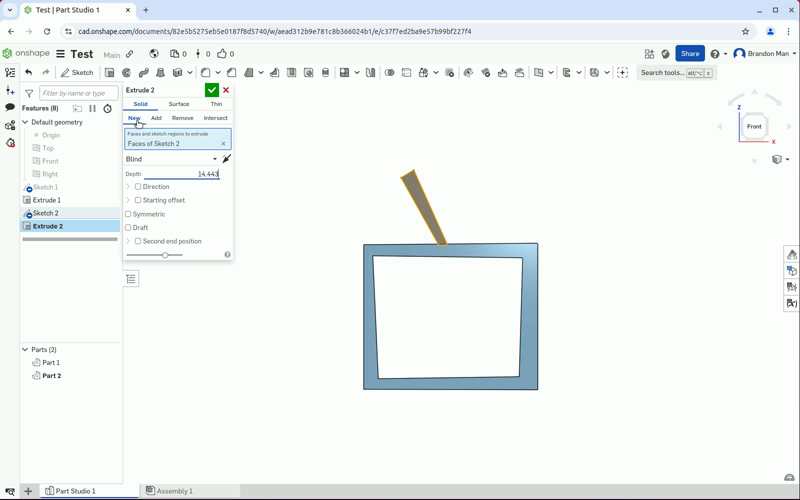
key(enter)
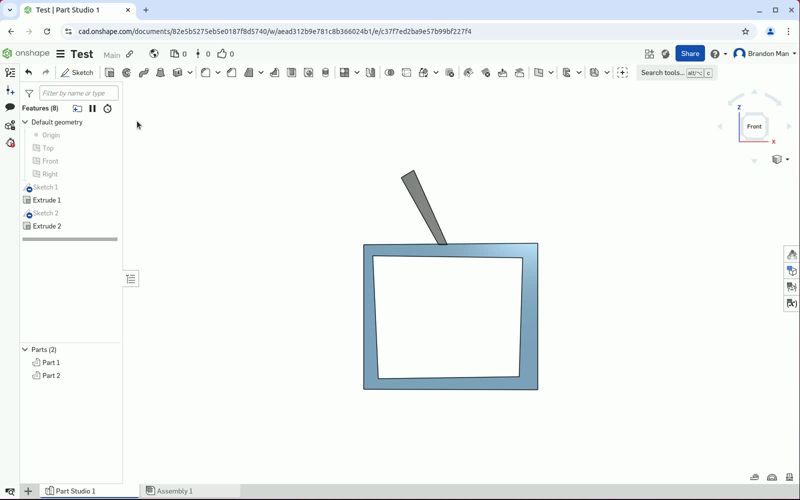
key(shift+h)
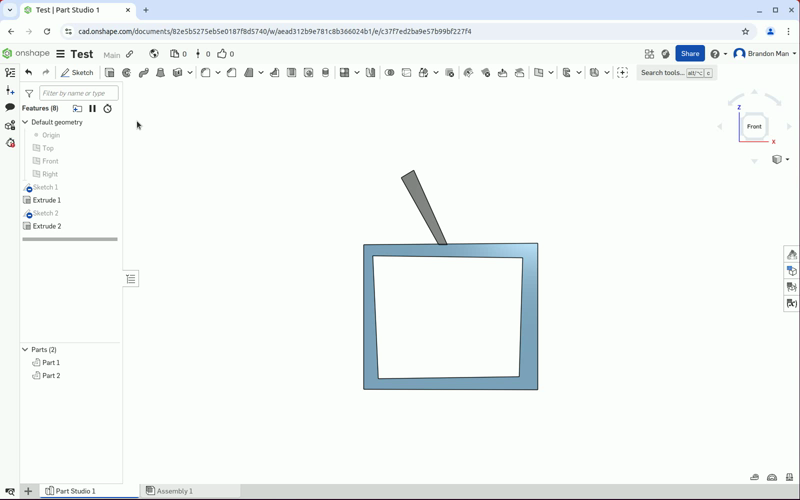
key(shift+h)
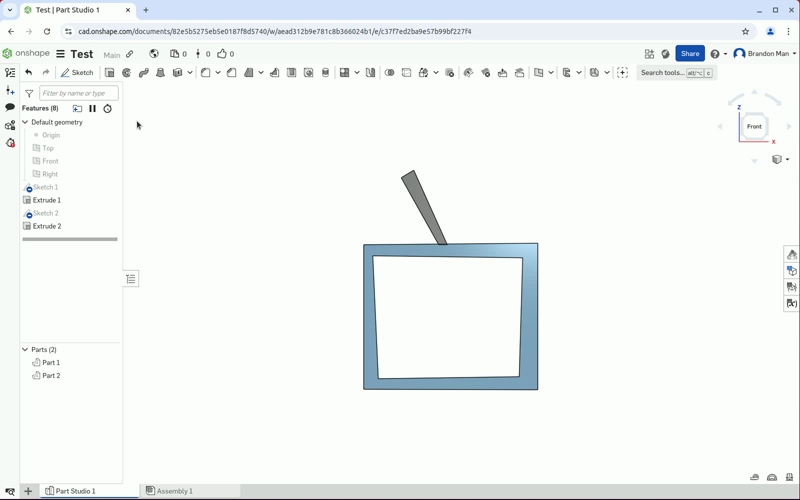
mouse_move(73, 189)
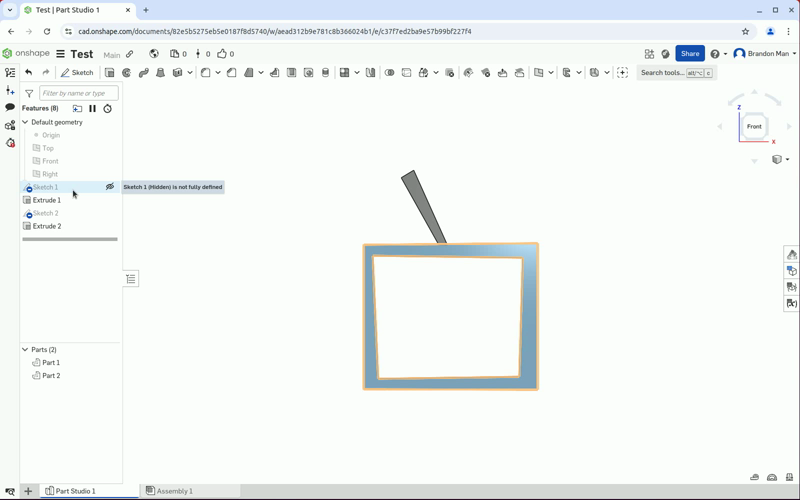
click(73, 189)
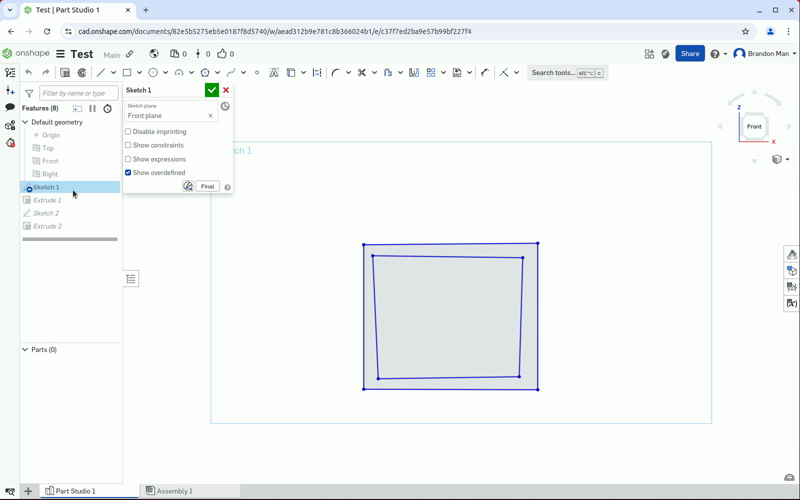
mouse_move(229, 92)
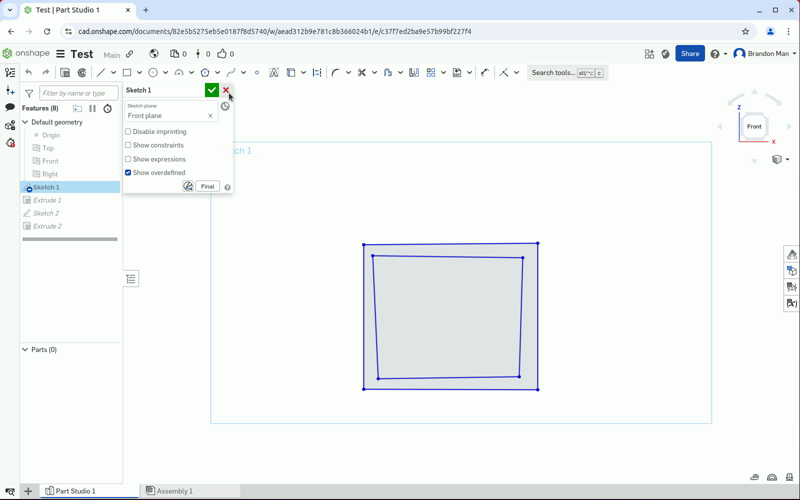
click(229, 92)
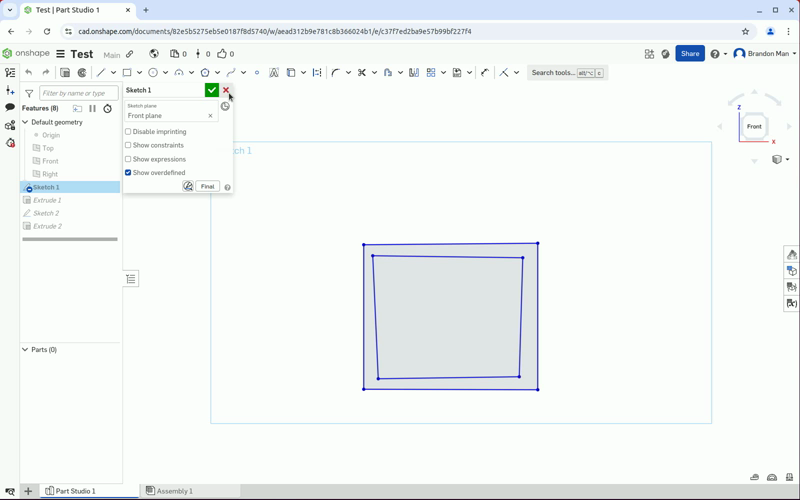
key(shift+s)
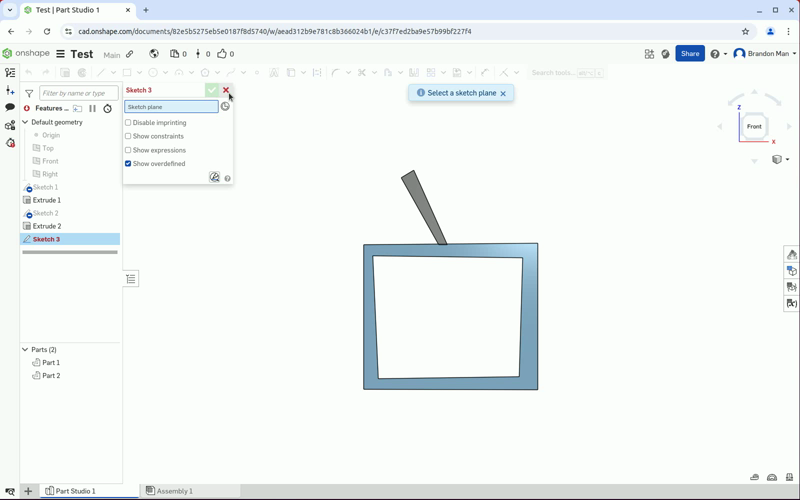
mouse_move(73, 163)
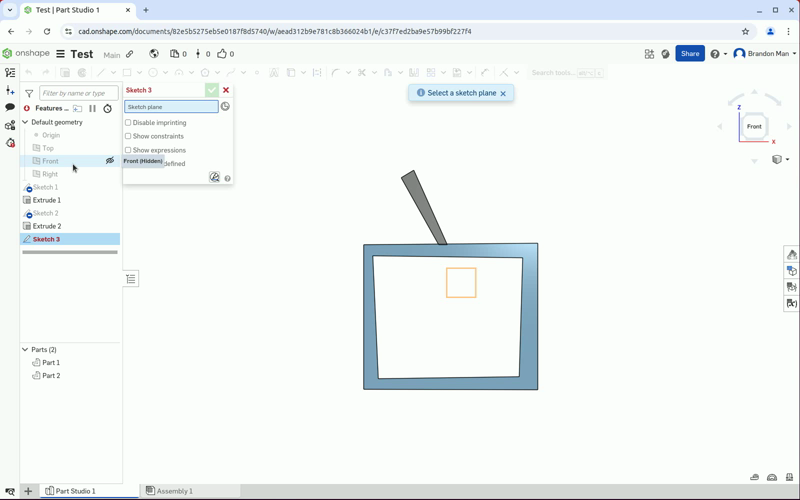
click(73, 163)
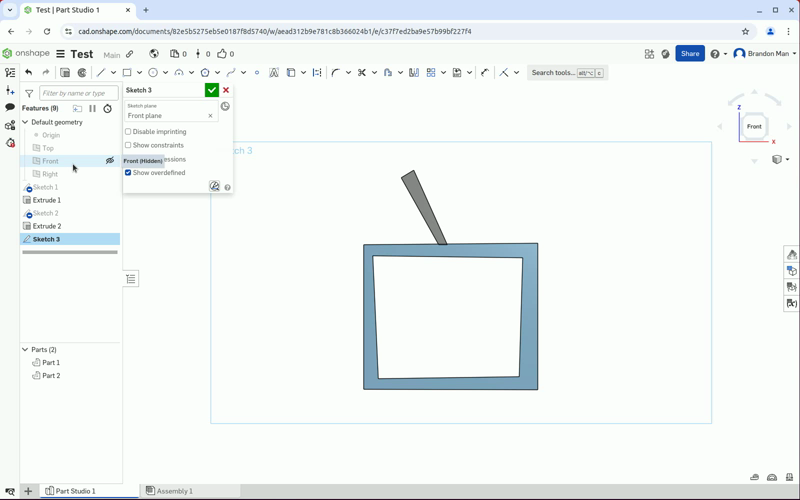
mouse_move(73, 352)
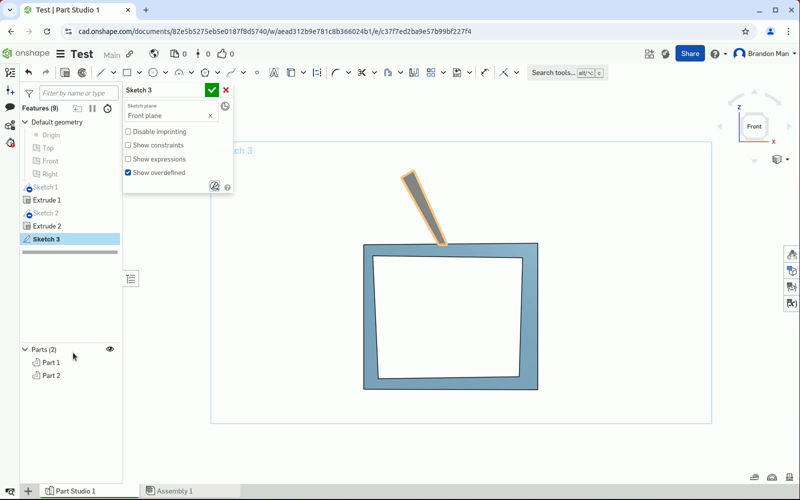
key(y)
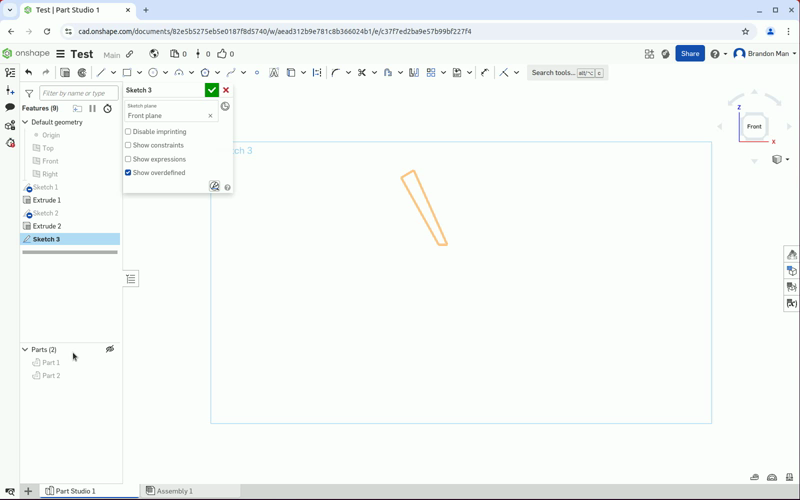
key(l)
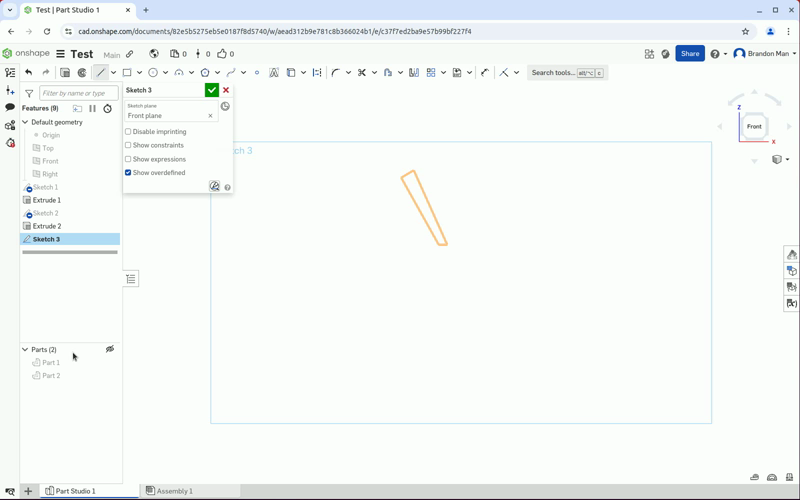
key_down(shift)
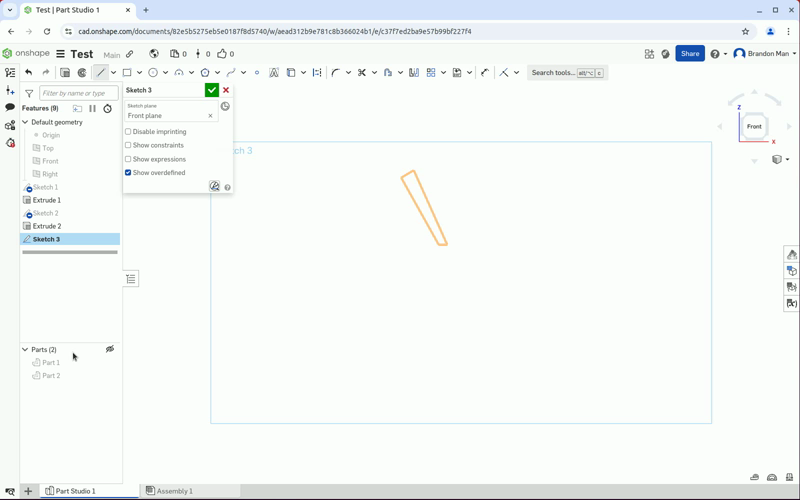
mouse_move(460, 244)
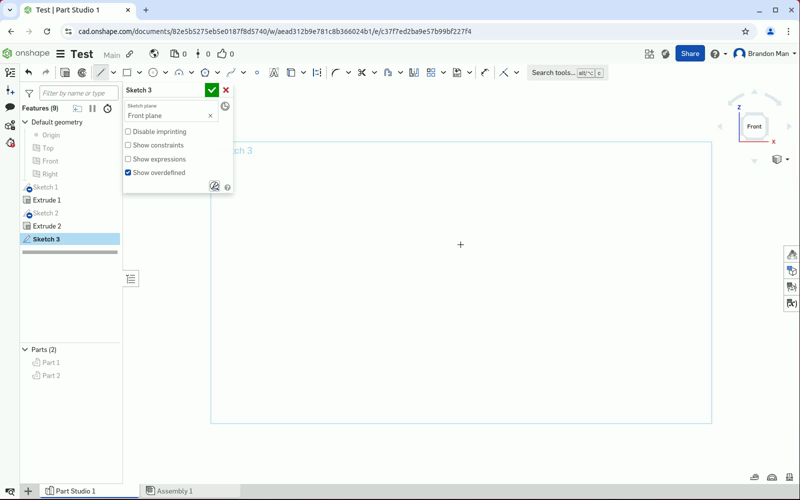
click(460, 244)
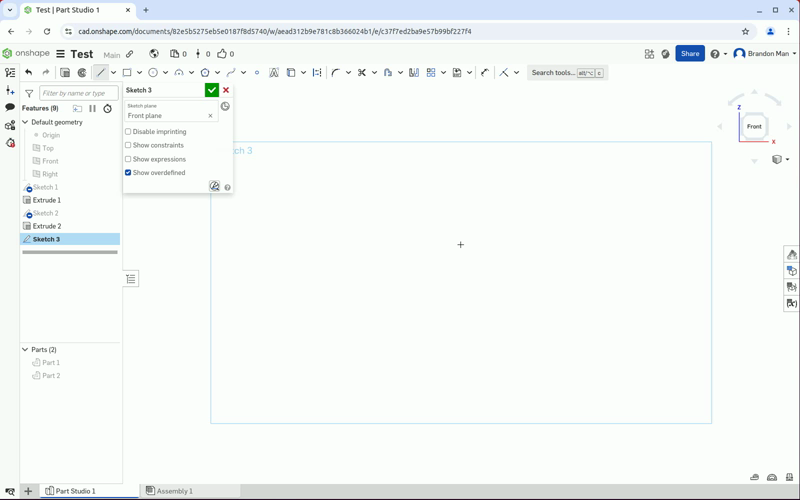
key_up(shift)
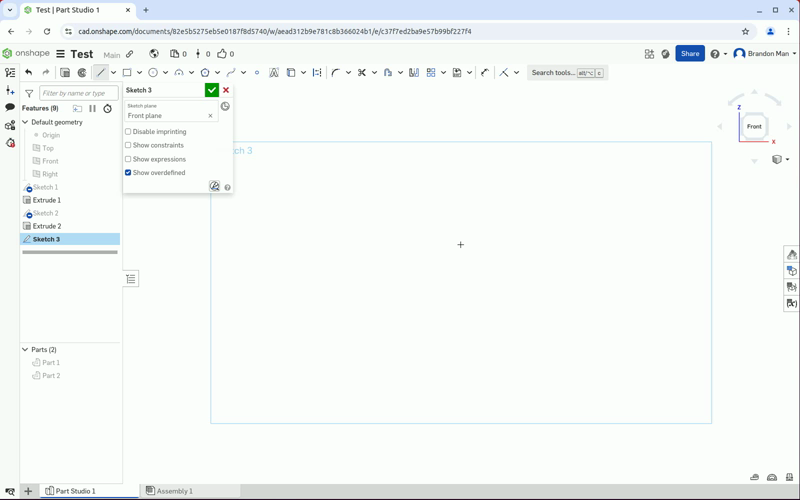
key_down(shift)
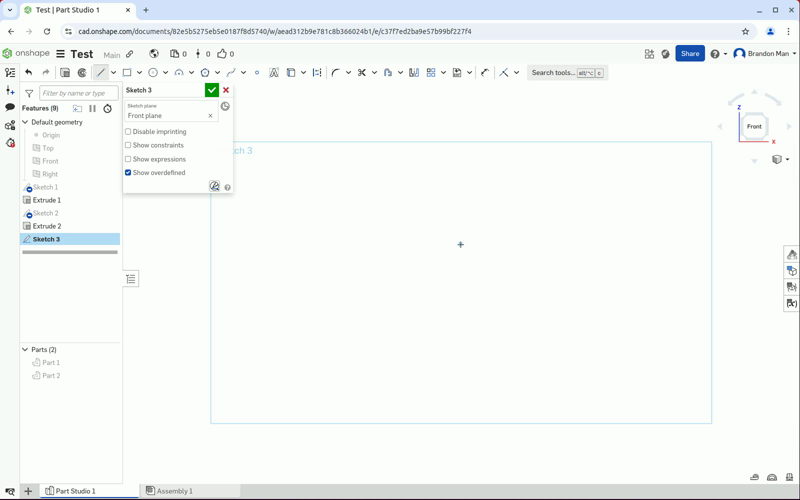
mouse_move(490, 244)
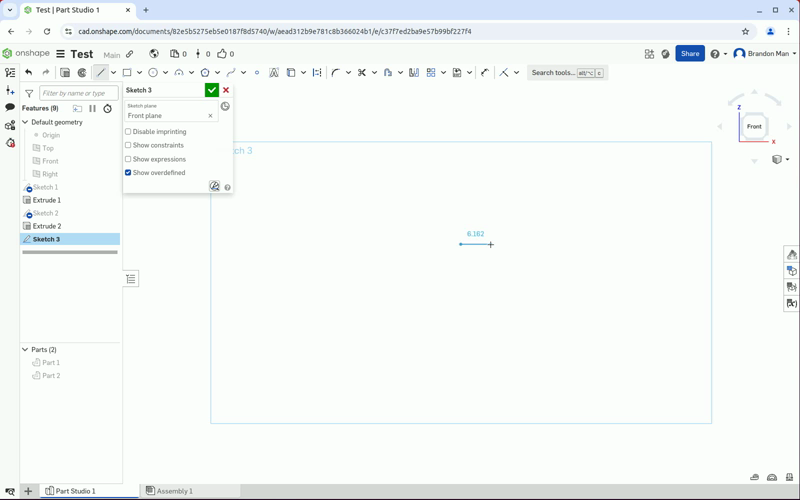
mouse_move(474, 244)
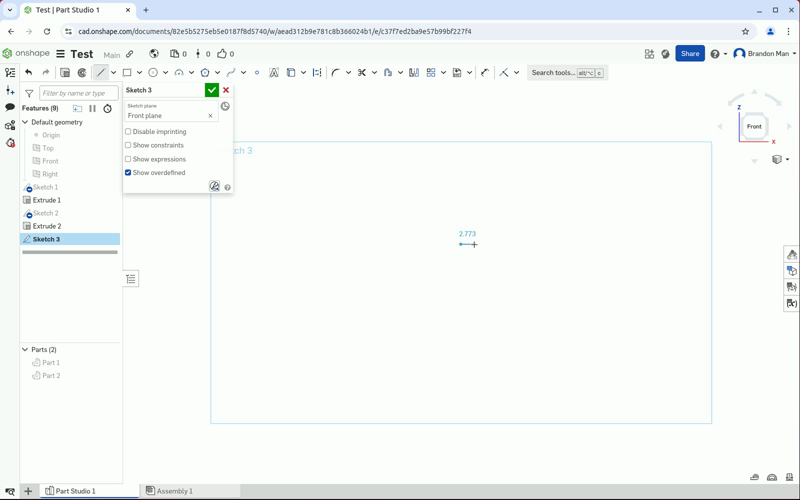
click(474, 244)
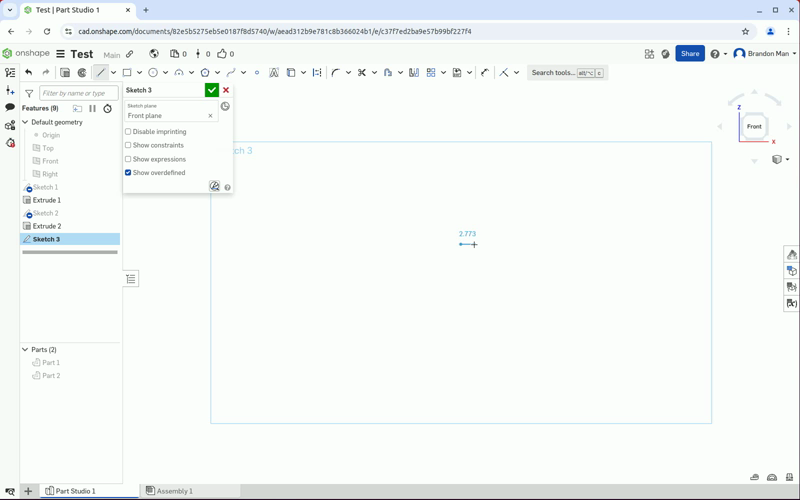
key_up(shift)
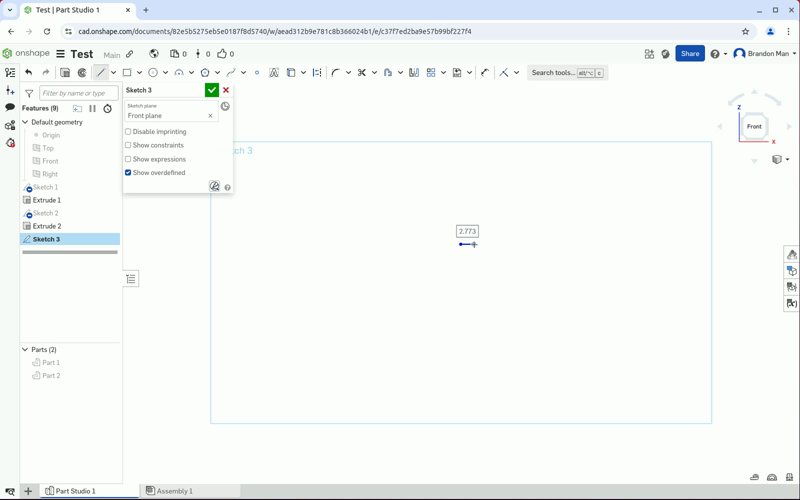
key_down(shift)
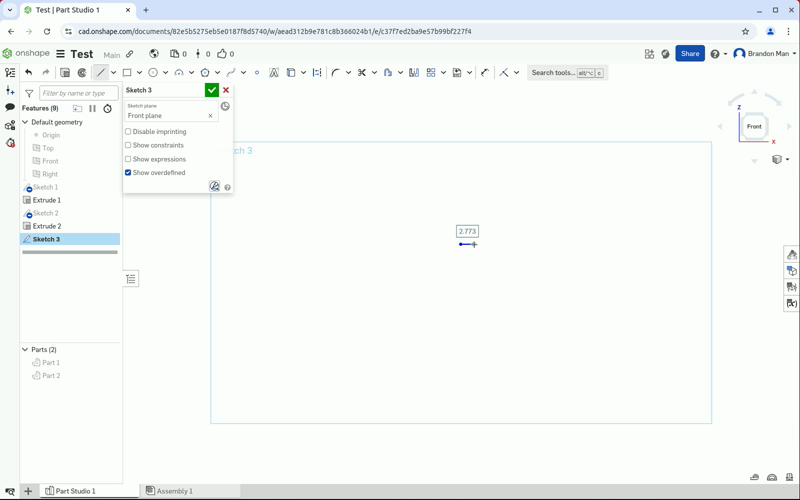
mouse_move(513, 177)
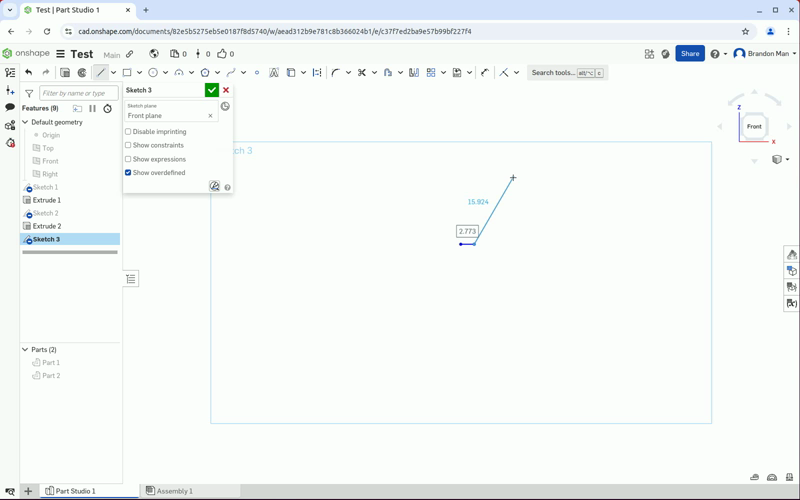
click(513, 177)
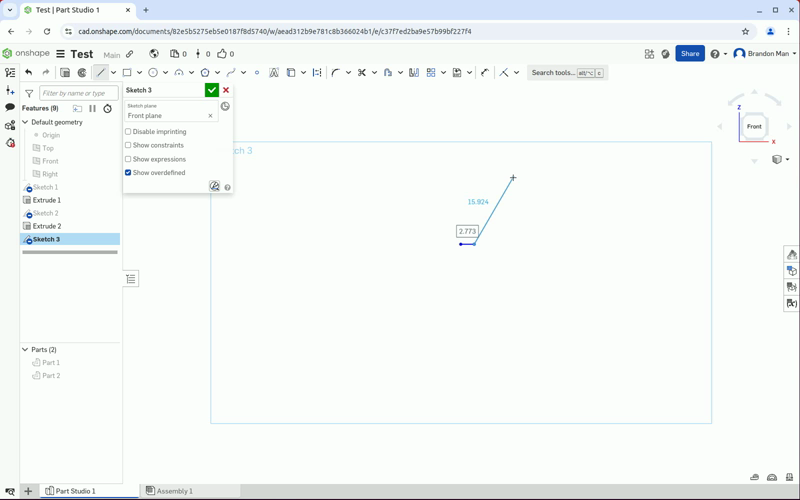
key_up(shift)
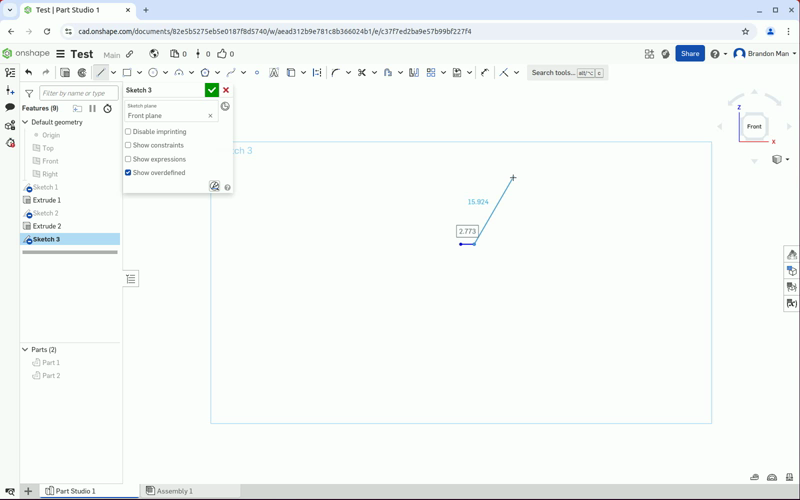
key_down(shift)
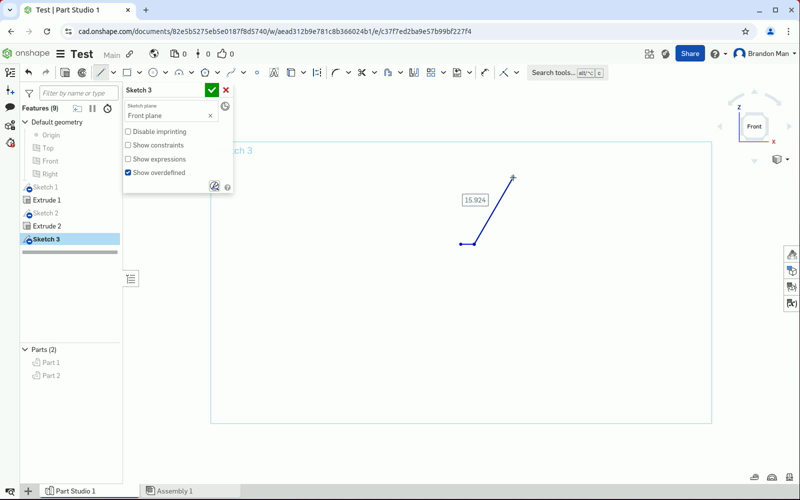
mouse_move(543, 177)
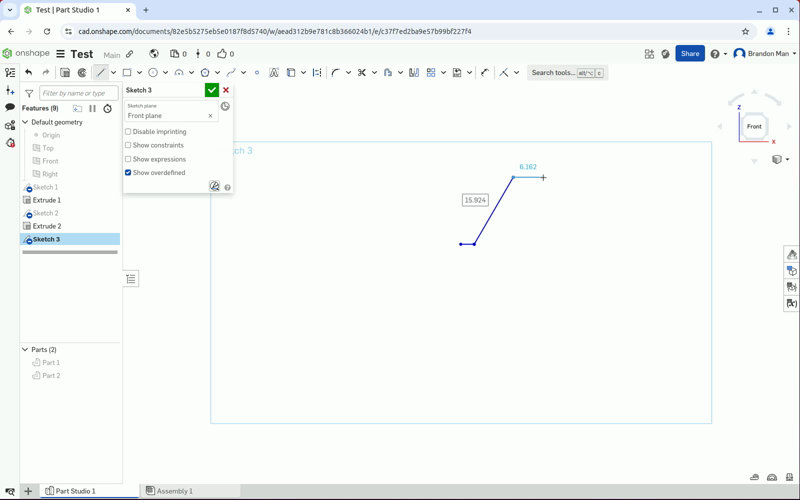
mouse_move(496, 177)
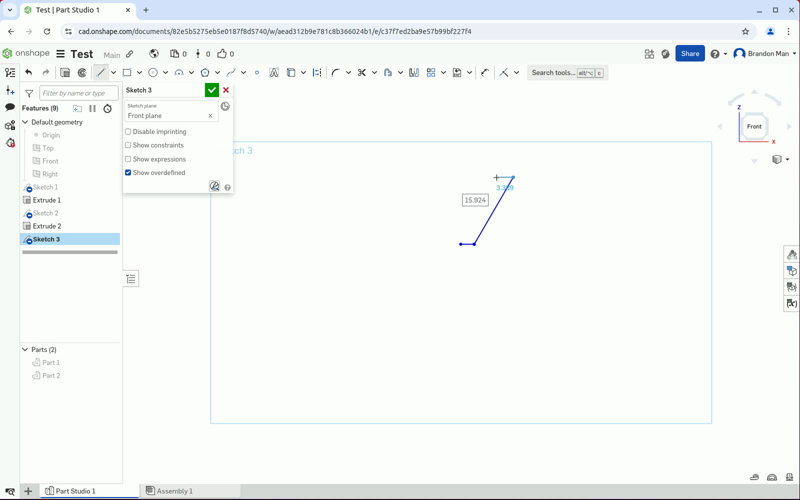
click(496, 177)
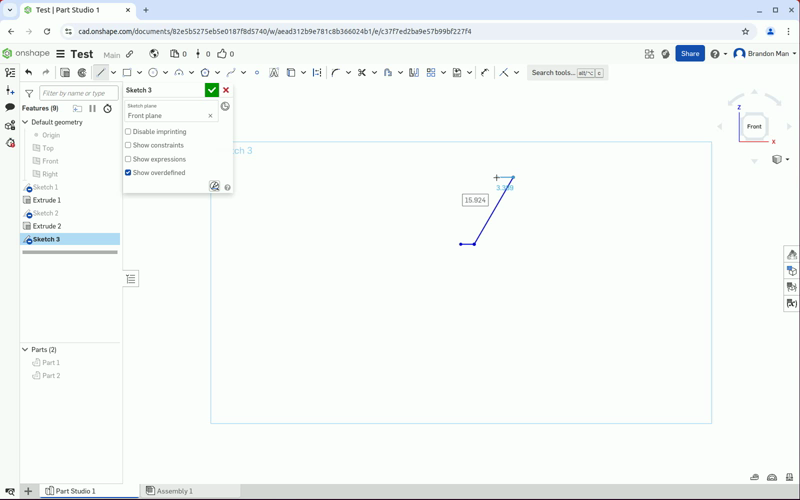
key_up(shift)
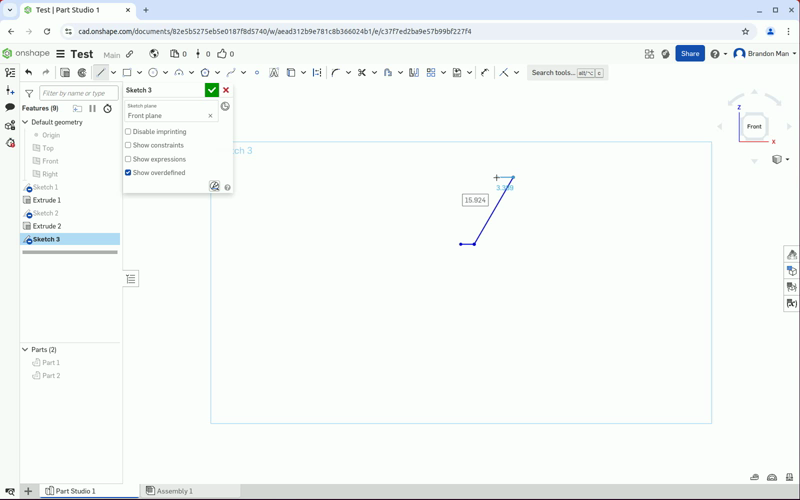
key_down(shift)
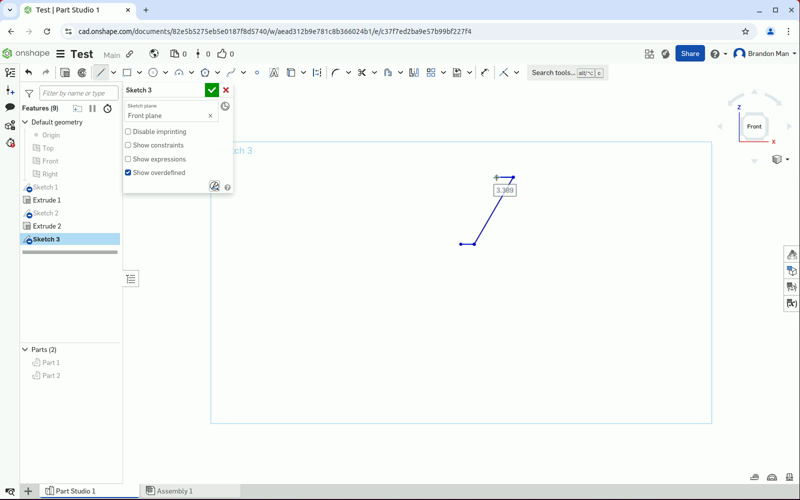
mouse_move(460, 244)
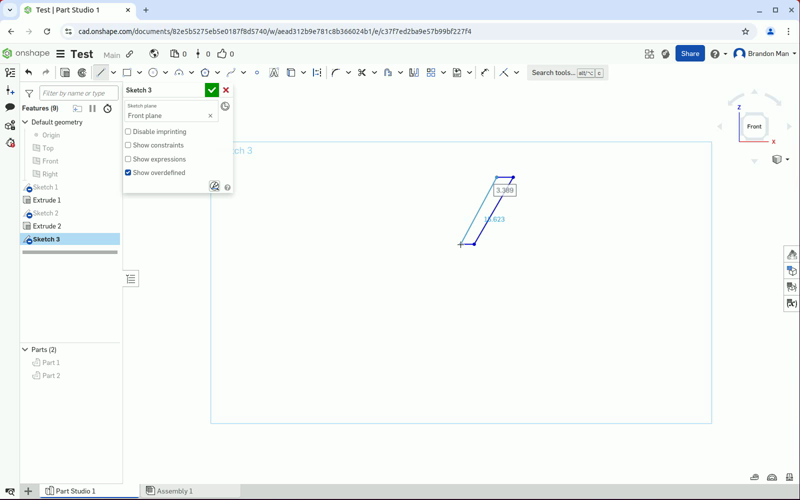
key_up(shift)
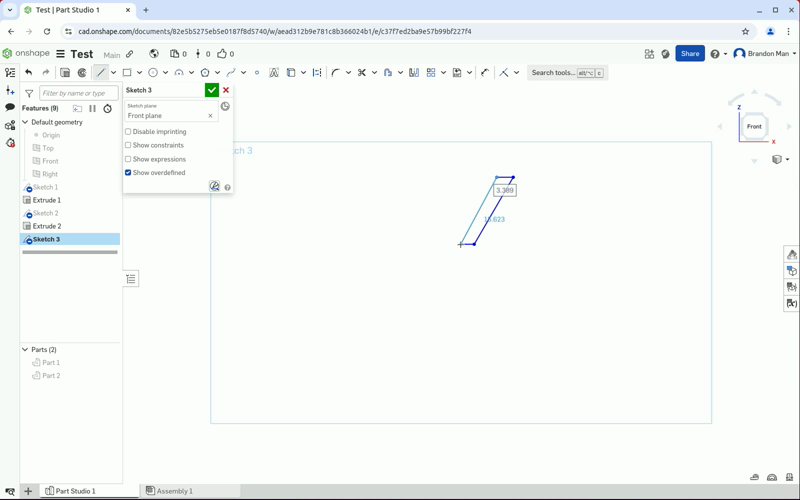
click(460, 244)
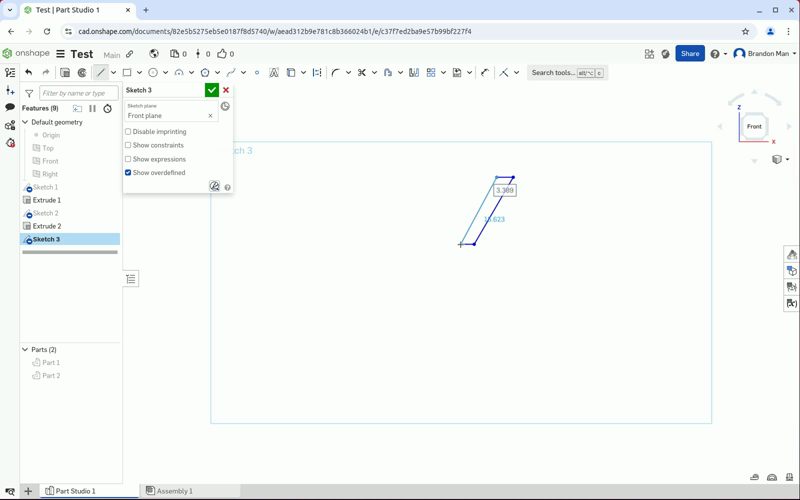
key(esc)
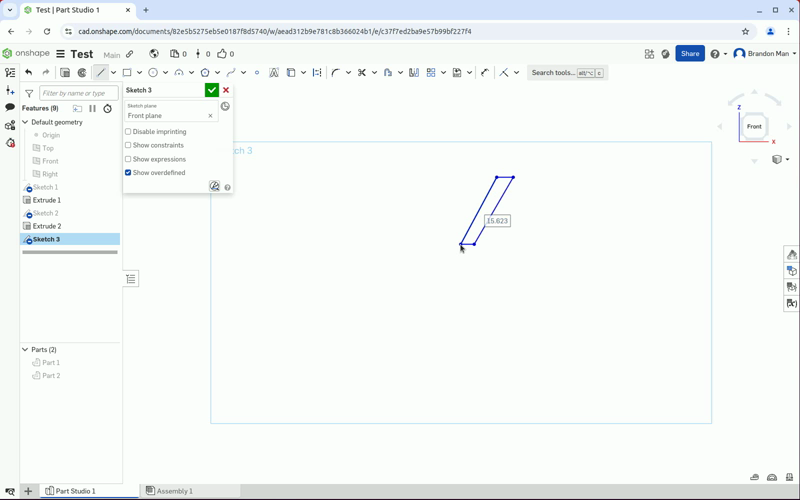
mouse_move(490, 204)
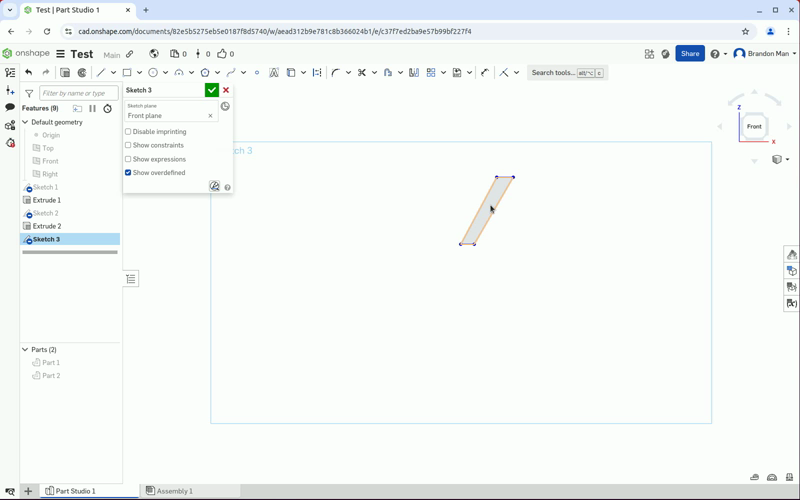
scroll(6)
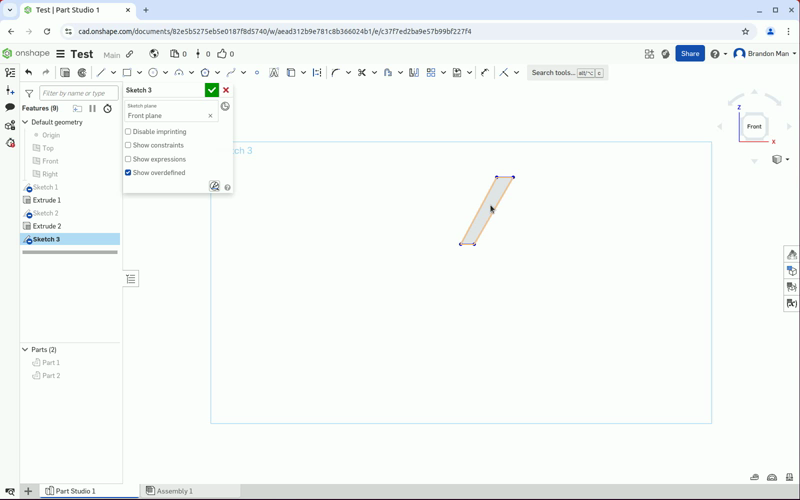
scroll(6)
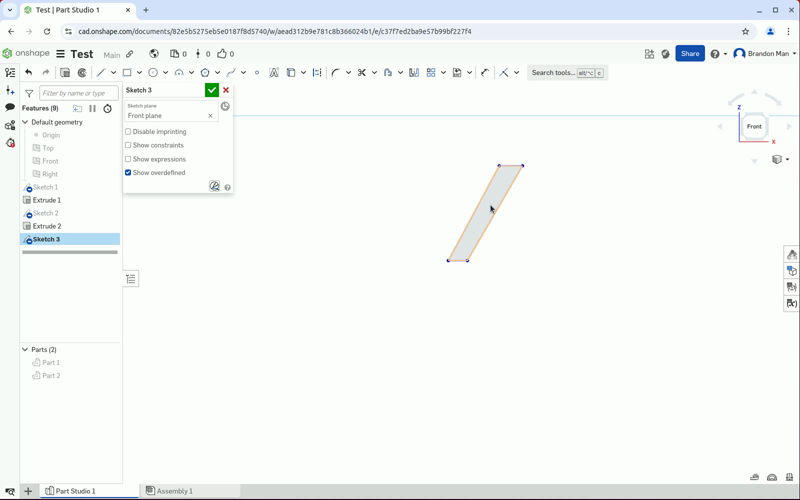
scroll(6)
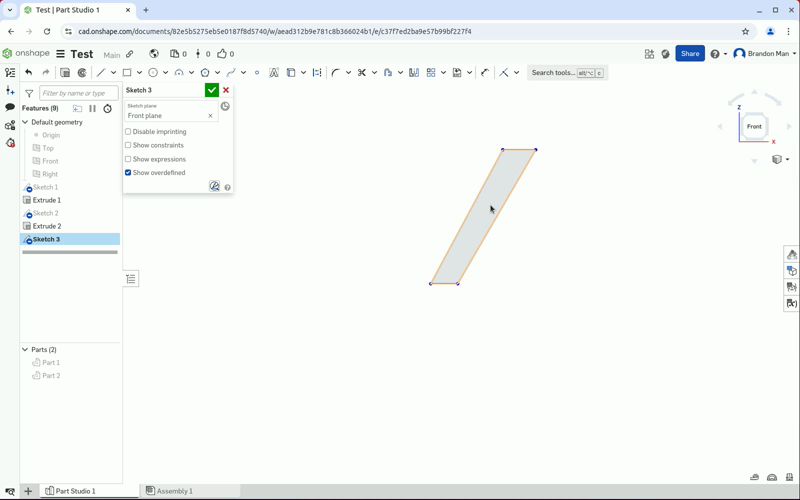
scroll(6)
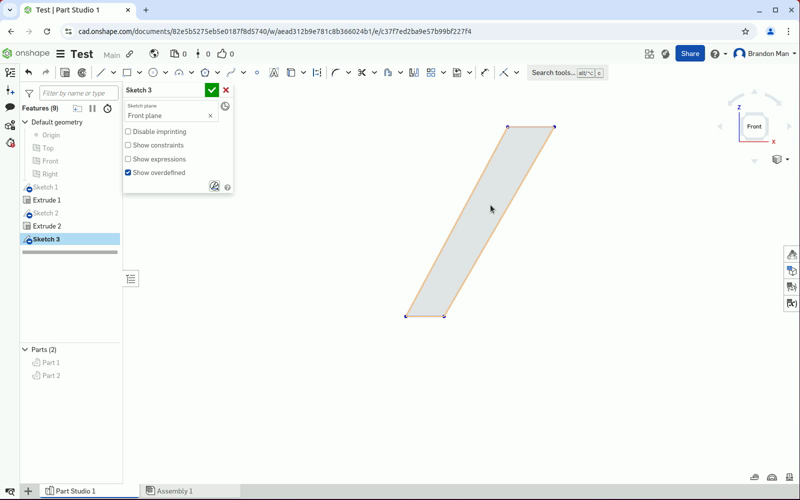
scroll(6)
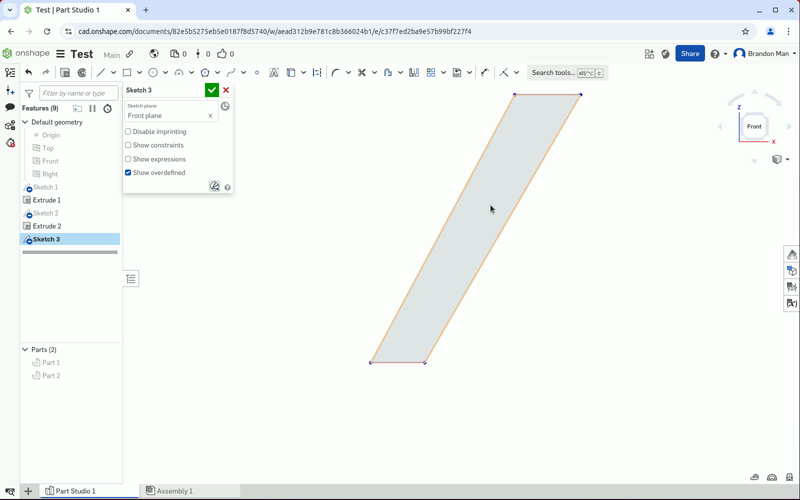
scroll(6)
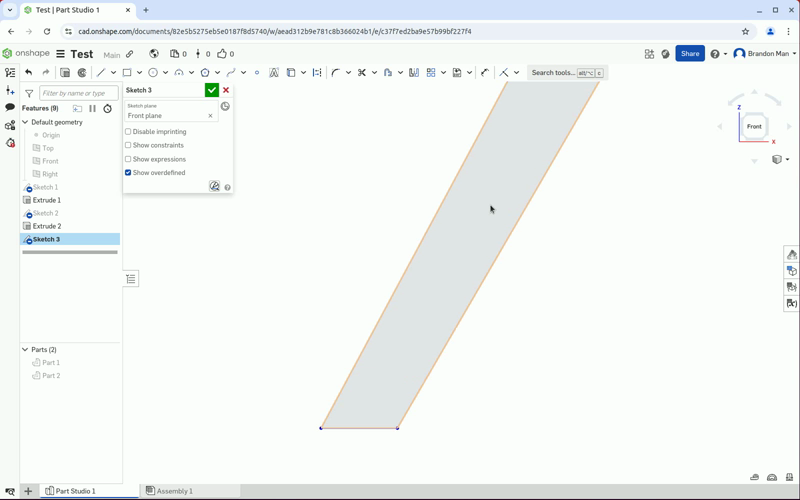
scroll(6)
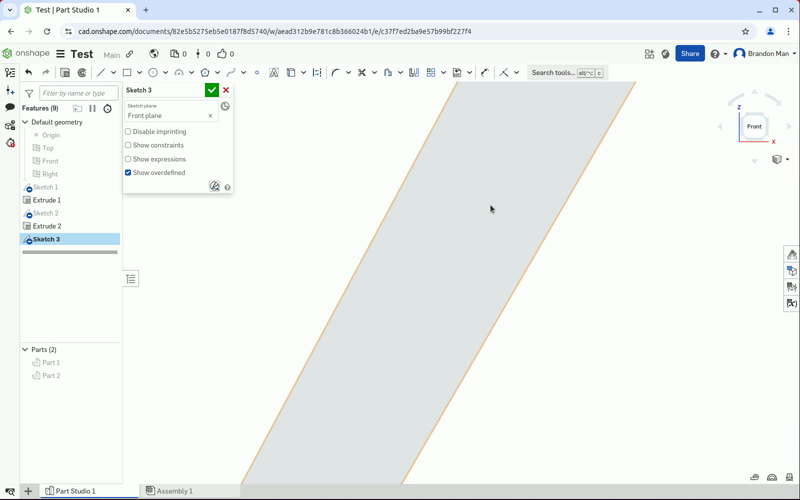
click(490, 204)
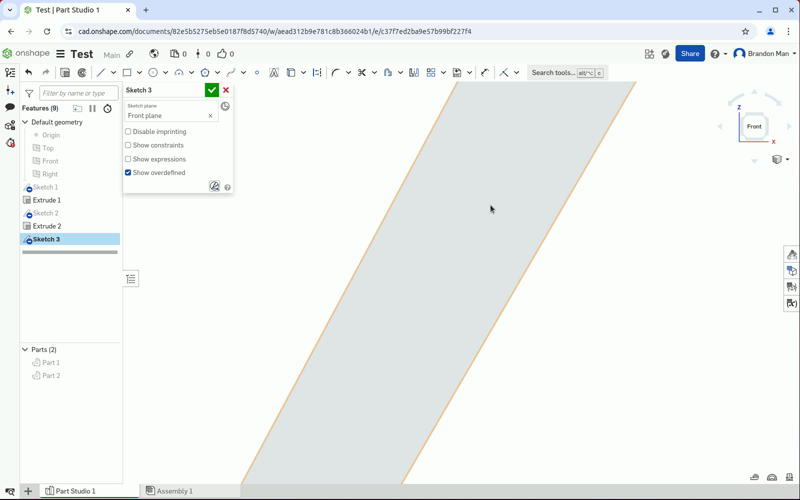
scroll(-6)
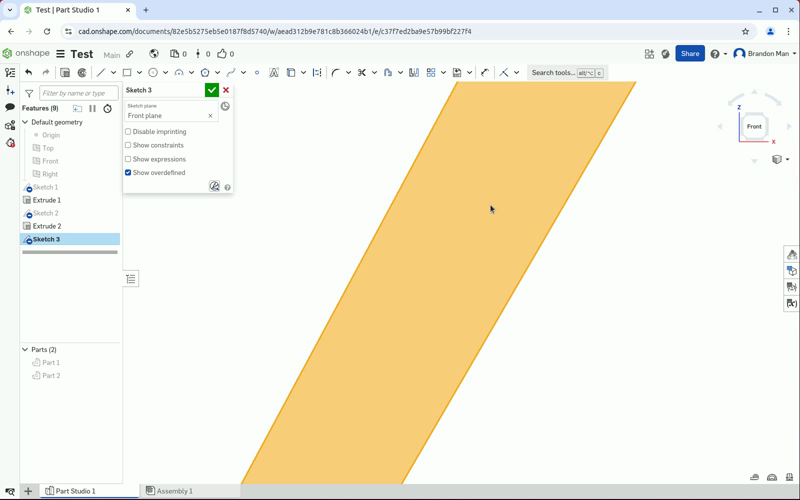
scroll(-6)
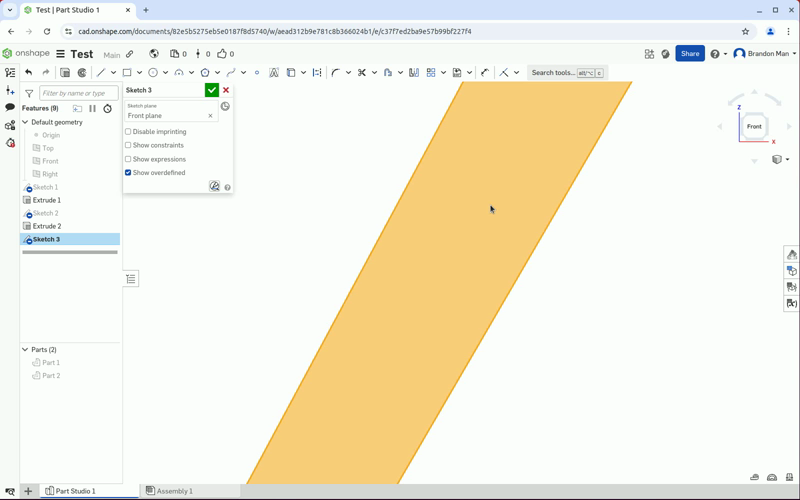
scroll(-6)
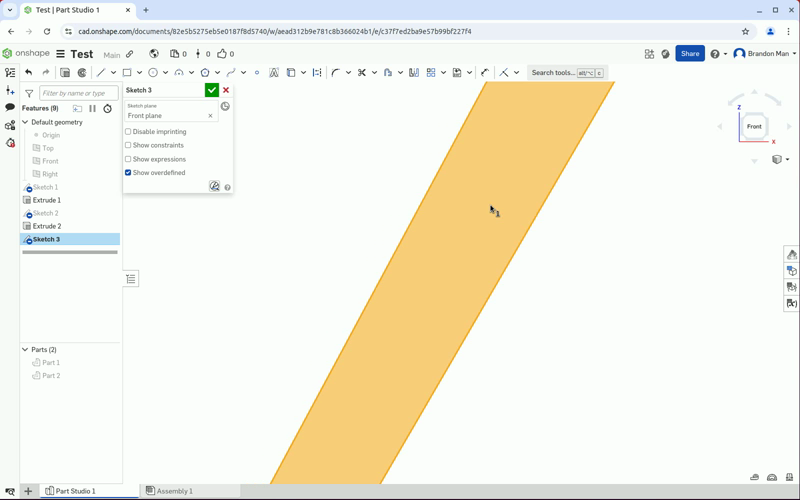
scroll(-6)
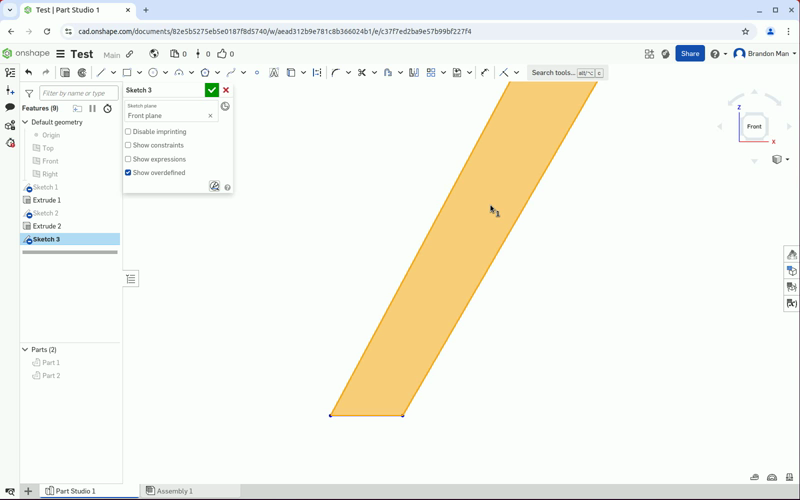
scroll(-6)
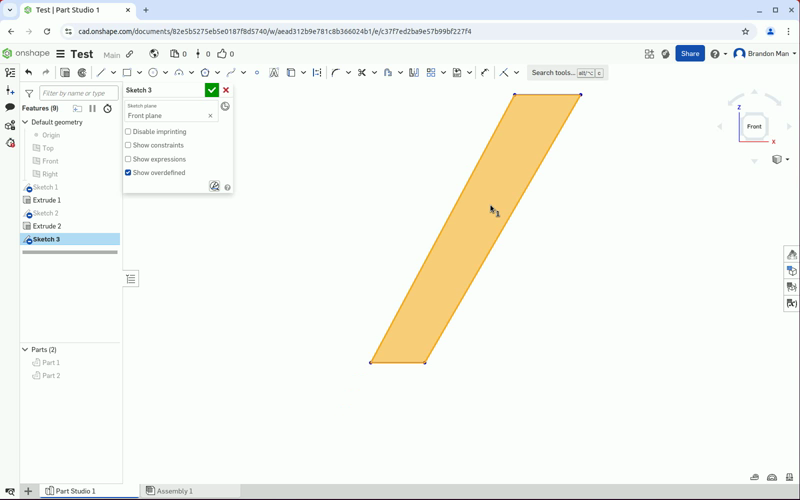
scroll(-6)
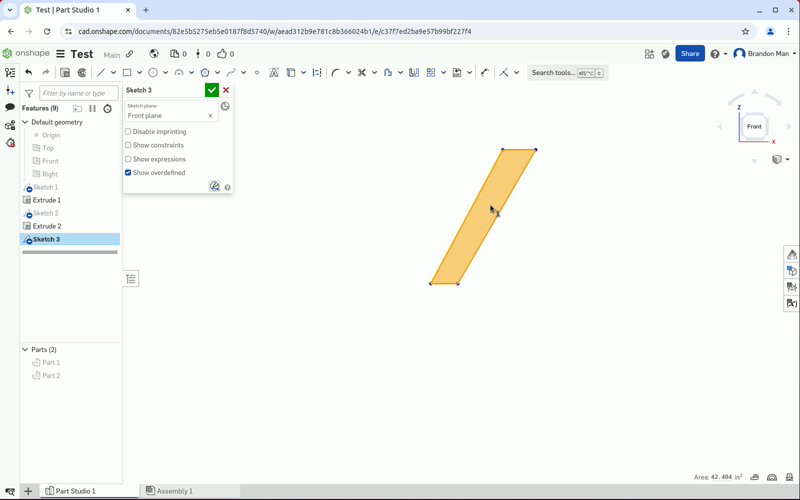
scroll(-6)
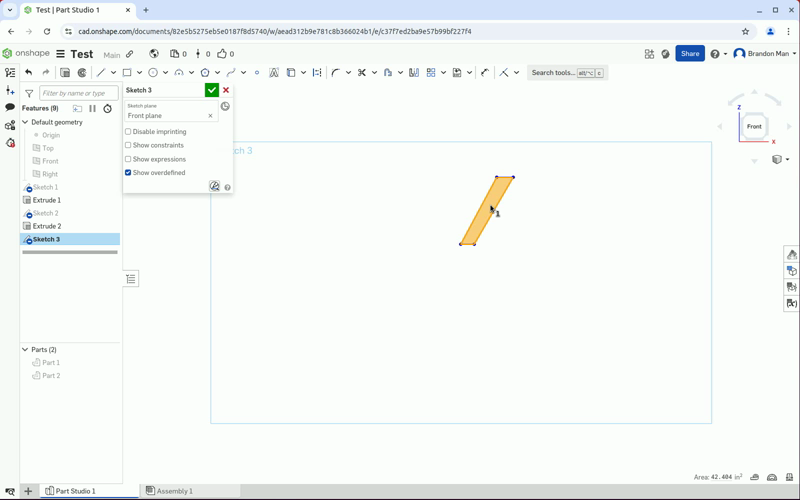
mouse_move(73, 352)
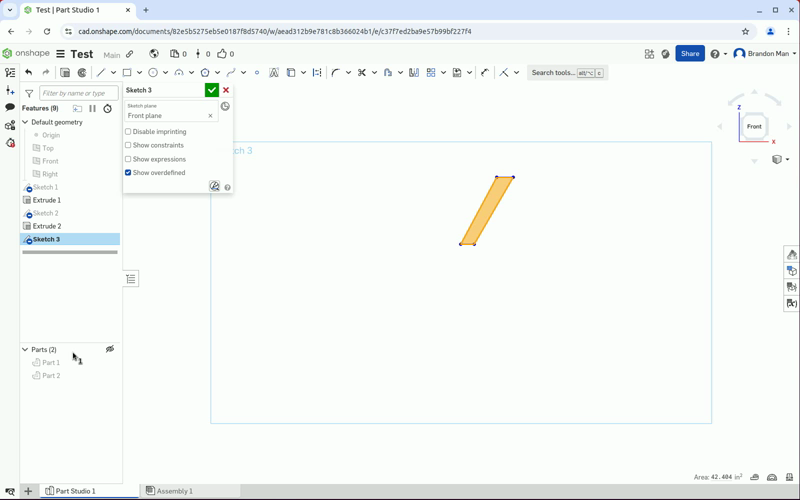
key(shift+y)
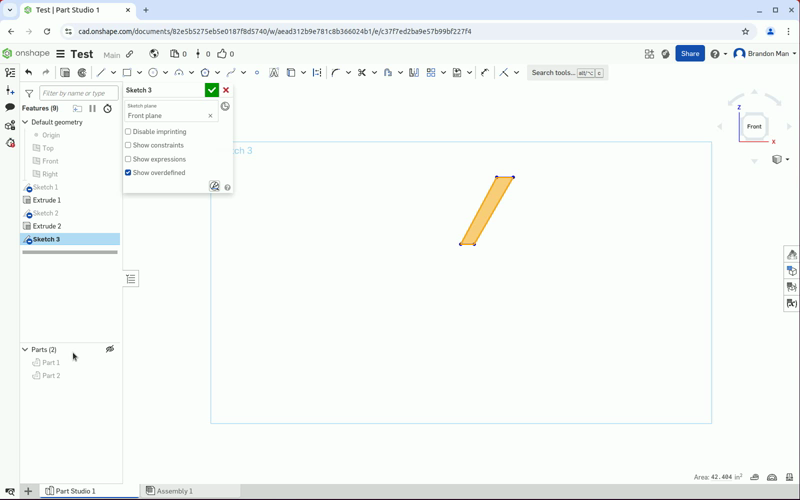
key(shift+e)
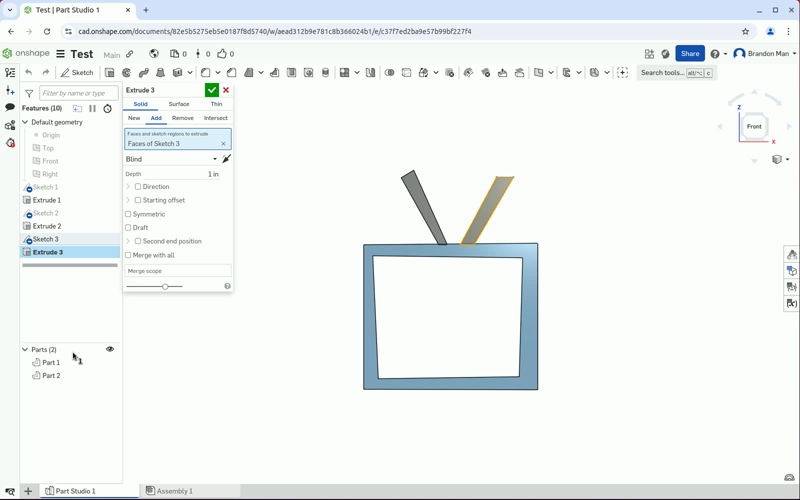
mouse_move(143, 106)
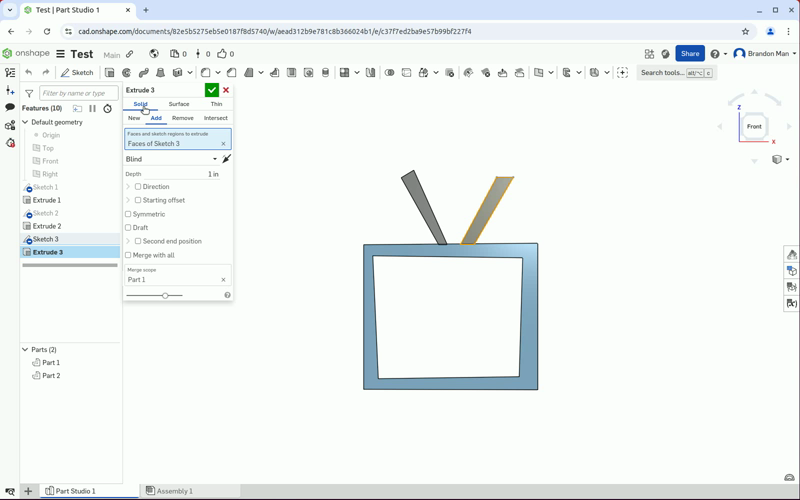
click(143, 106)
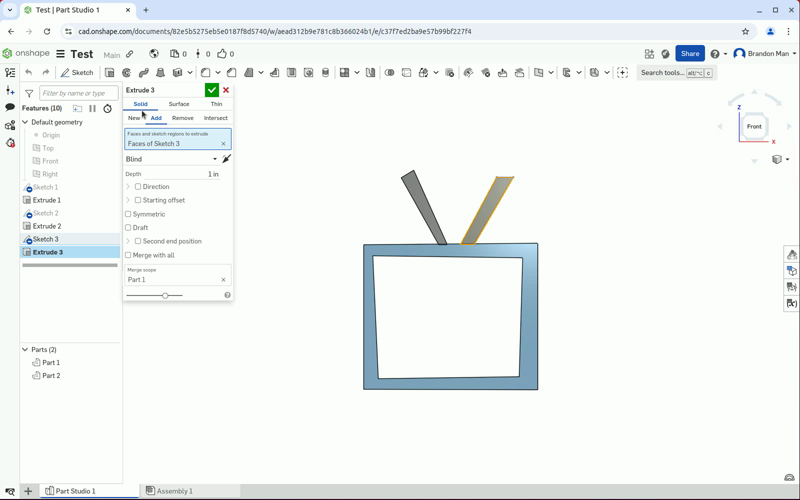
mouse_move(137, 120)
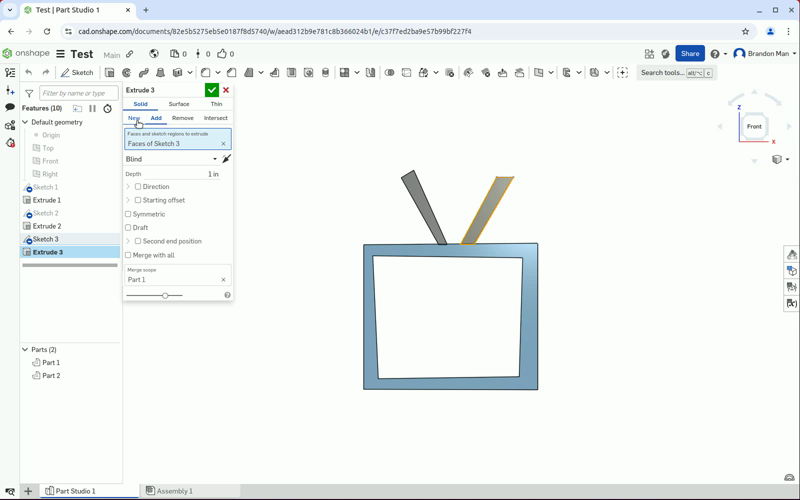
click(137, 120)
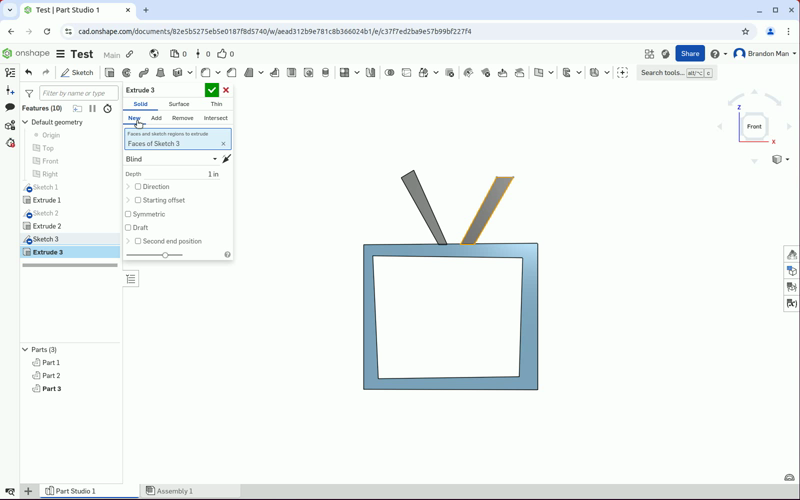
key(tab, 4)
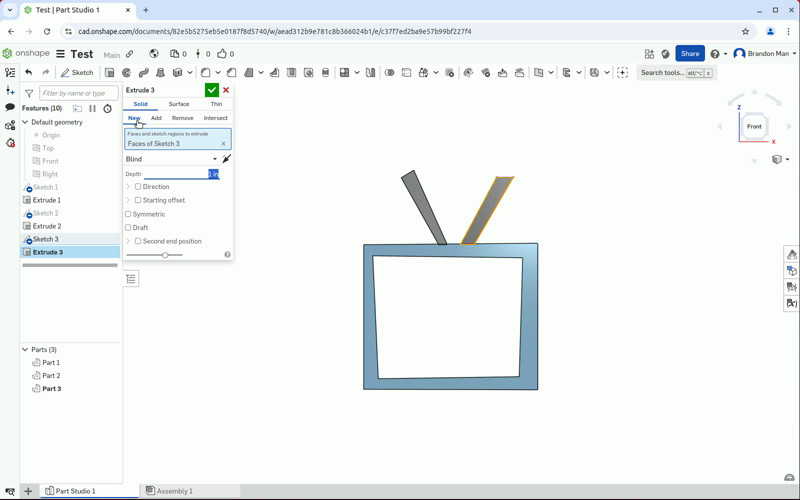
text(14.443)
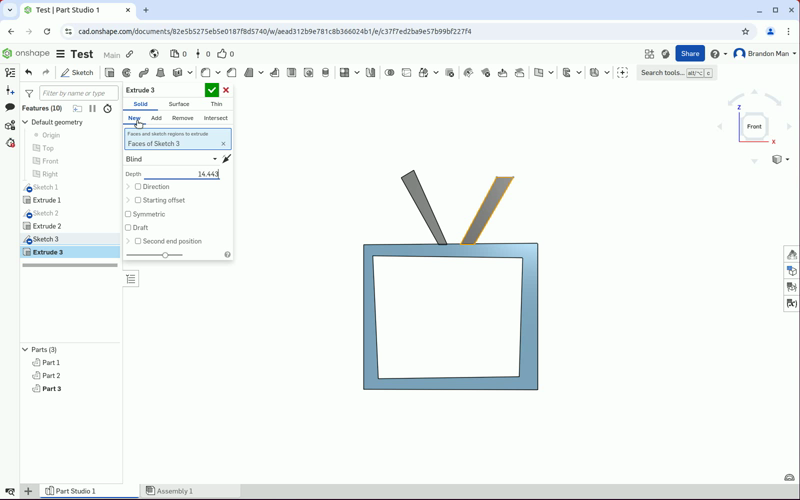
key(enter)
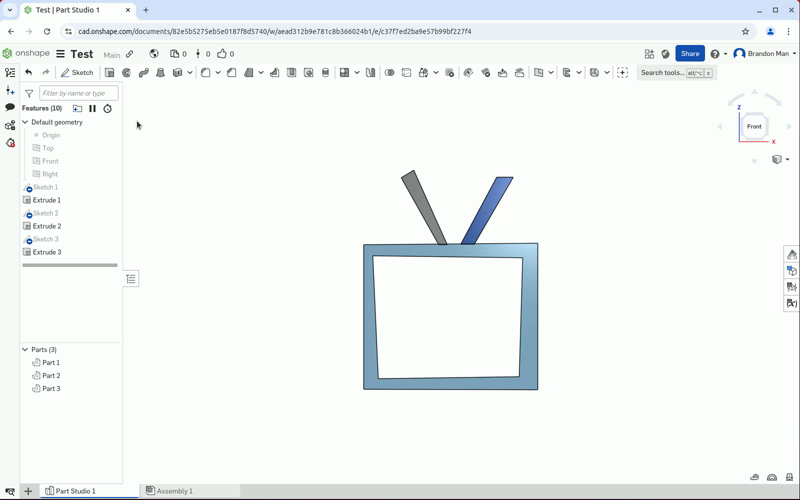
key(shift+h)
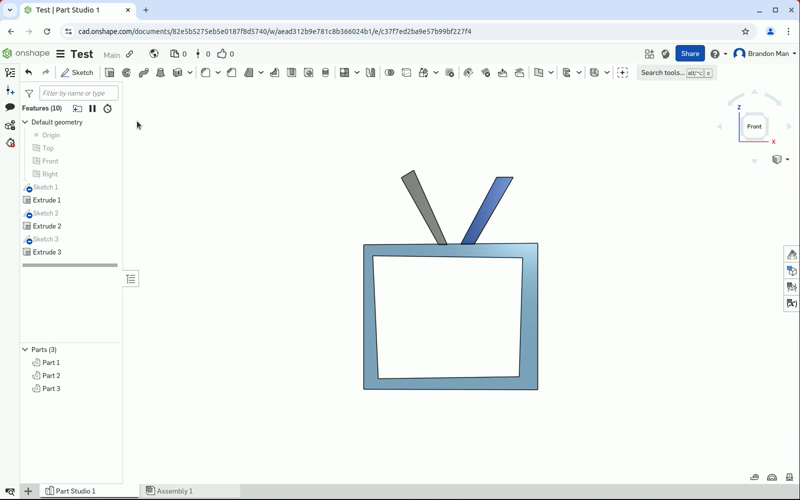
key(shift+h)
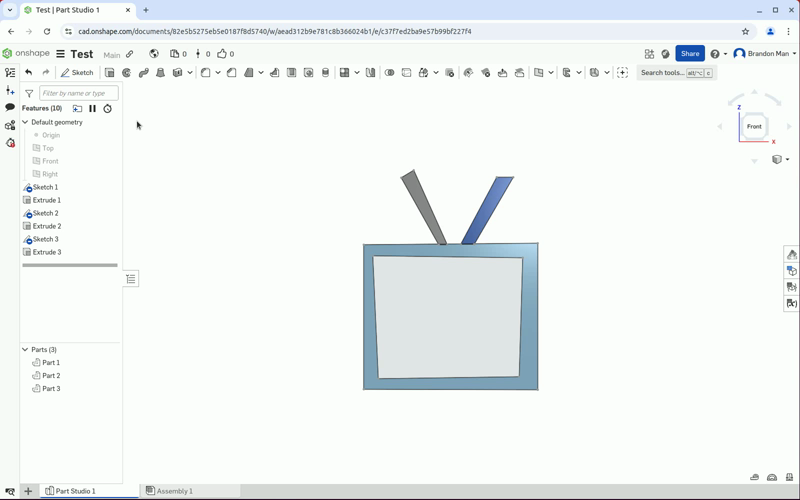
key(shift+7)
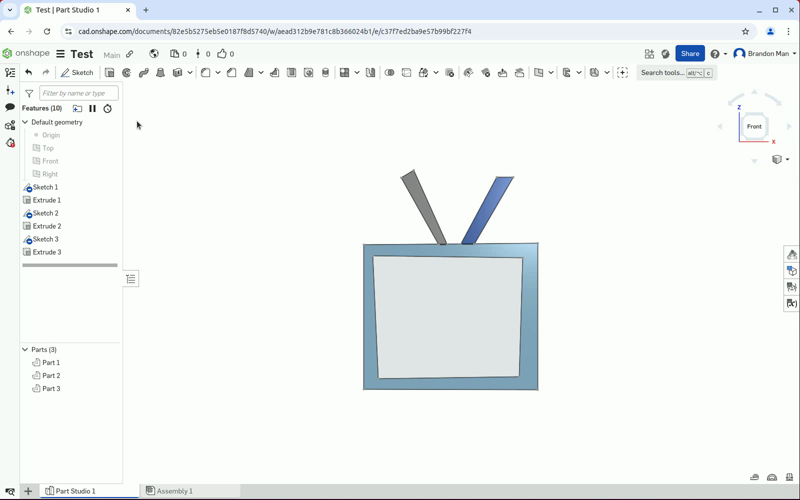
key(left, 2)
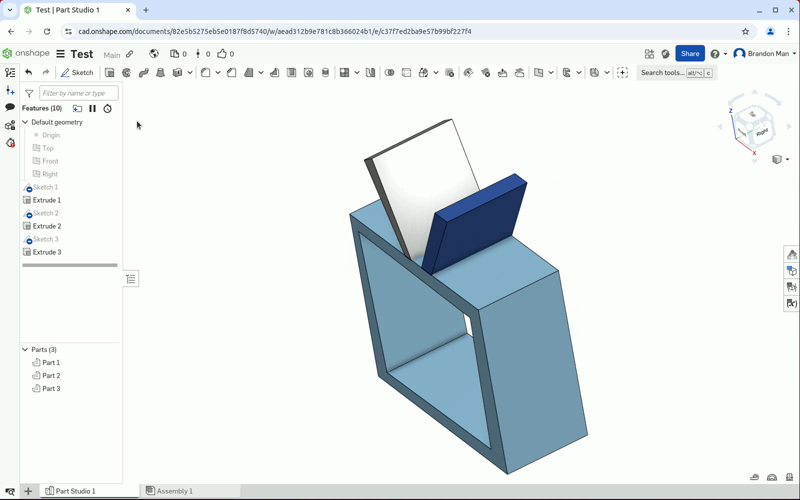
key(down, 2)
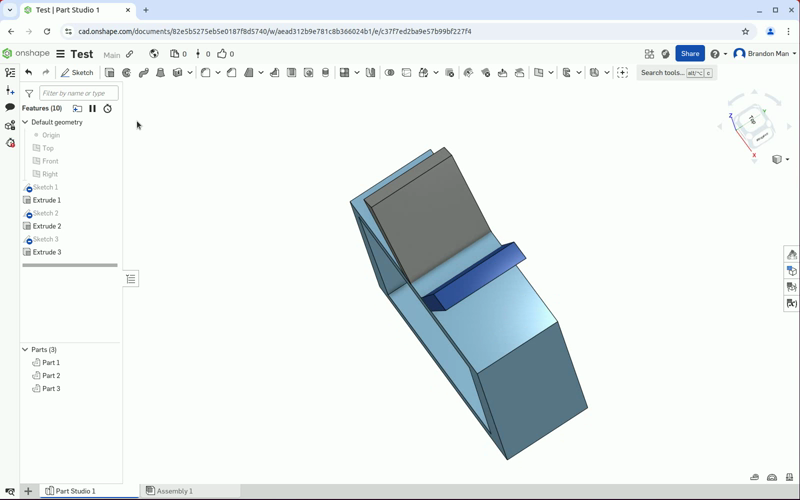
key(up, 2)
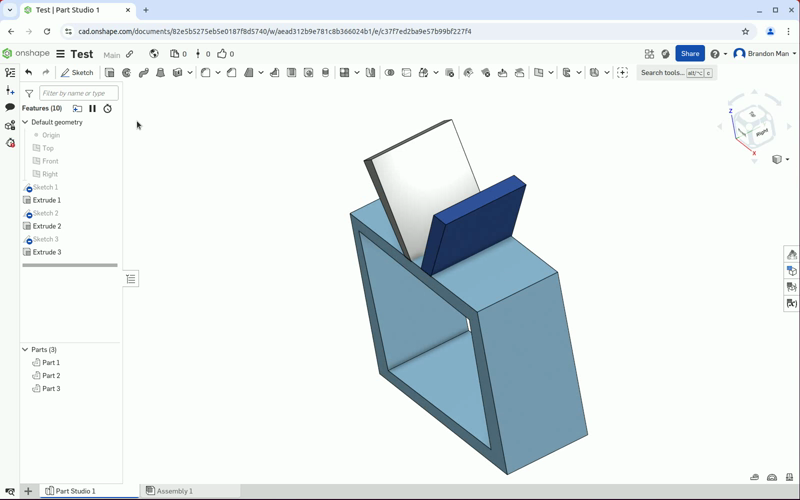
key(right, 2)
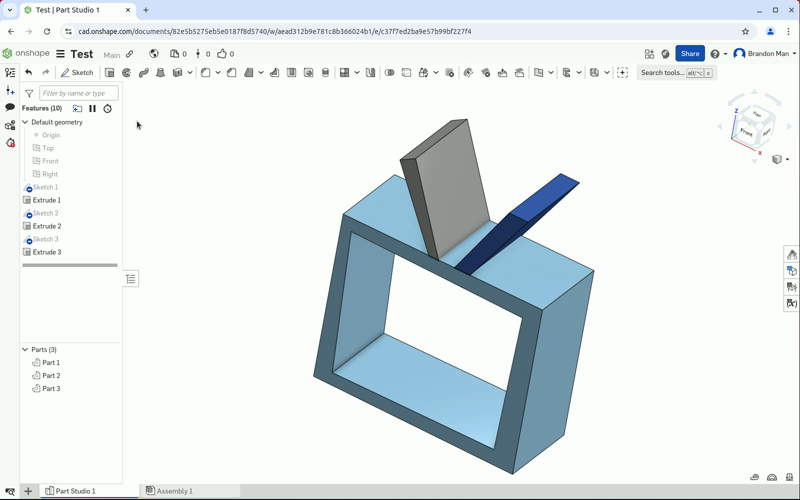
mouse_move(73, 189)
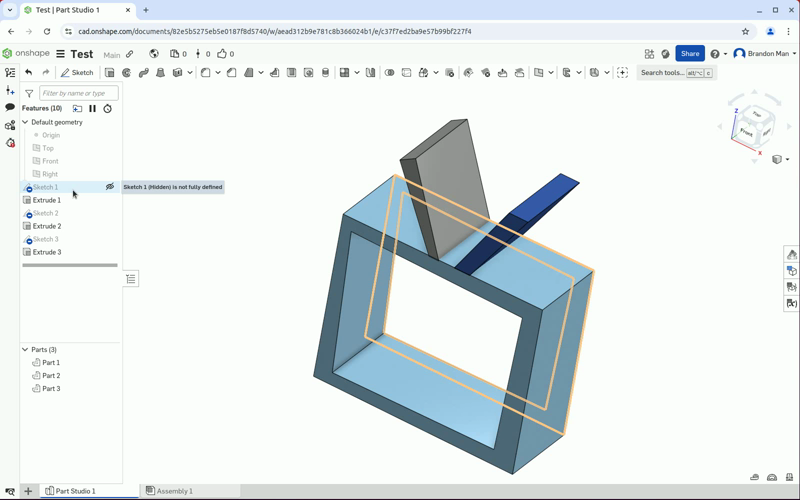
click(73, 189)